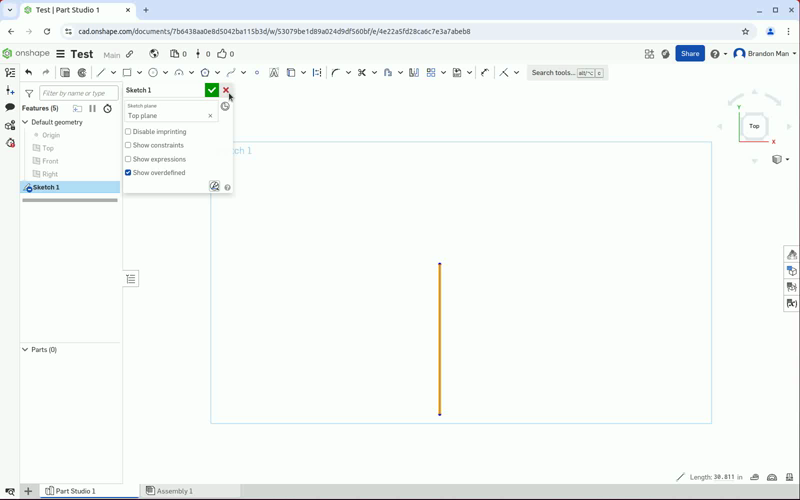
key(shift+h)
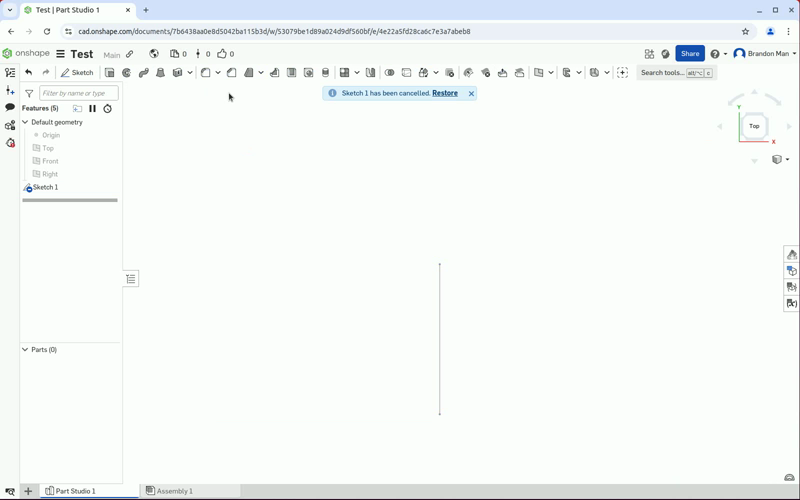
key(shift+s)
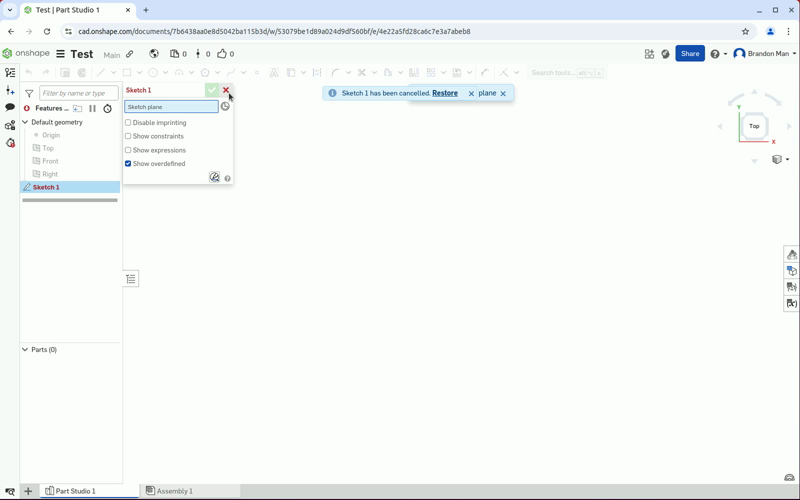
mouse_move(73, 150)
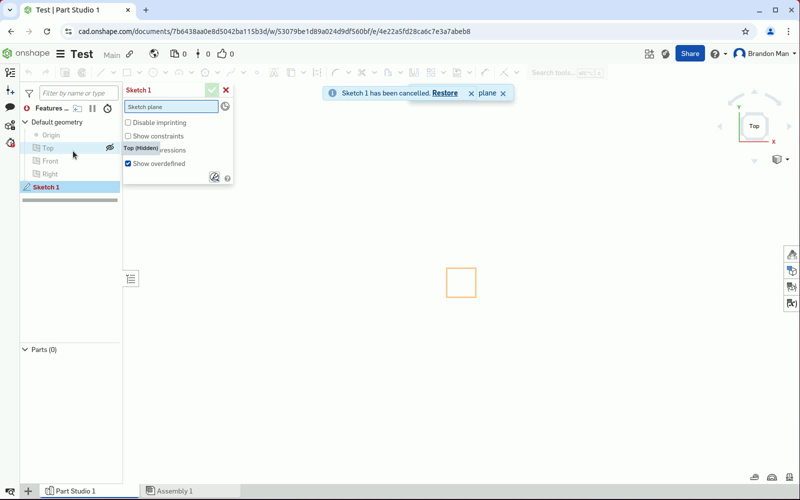
click(73, 150)
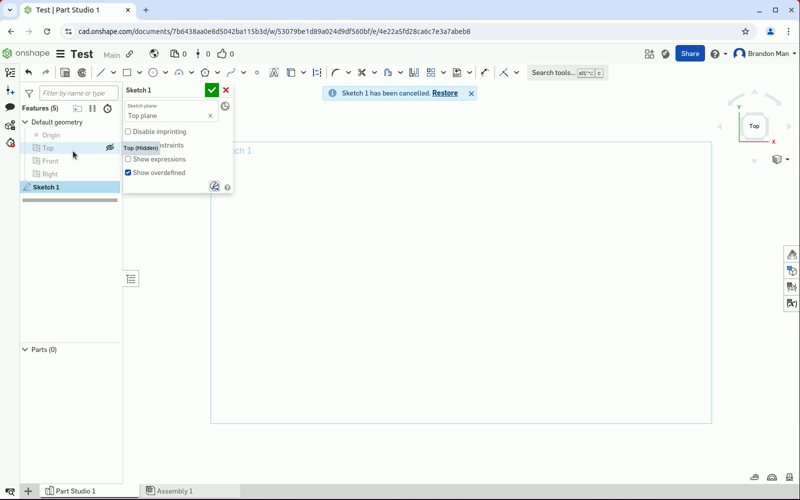
mouse_move(73, 352)
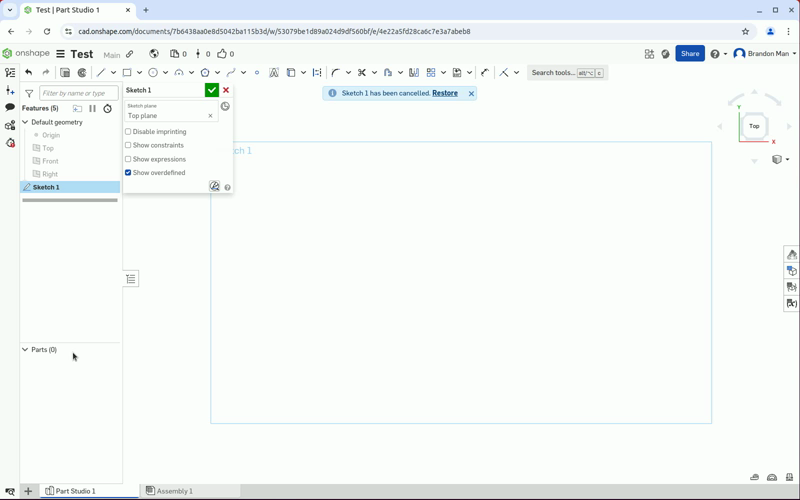
key(y)
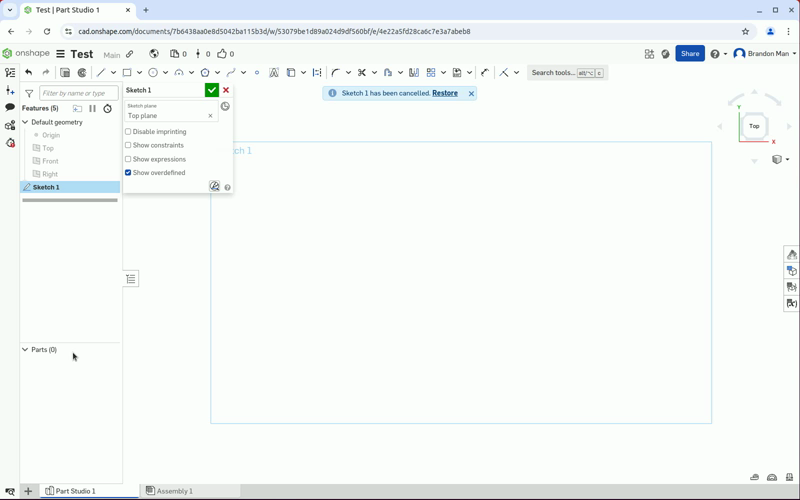
key(l)
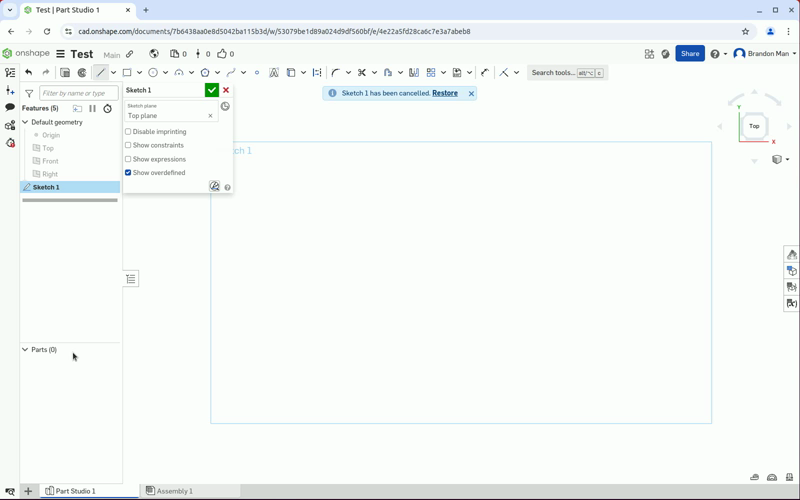
key_down(shift)
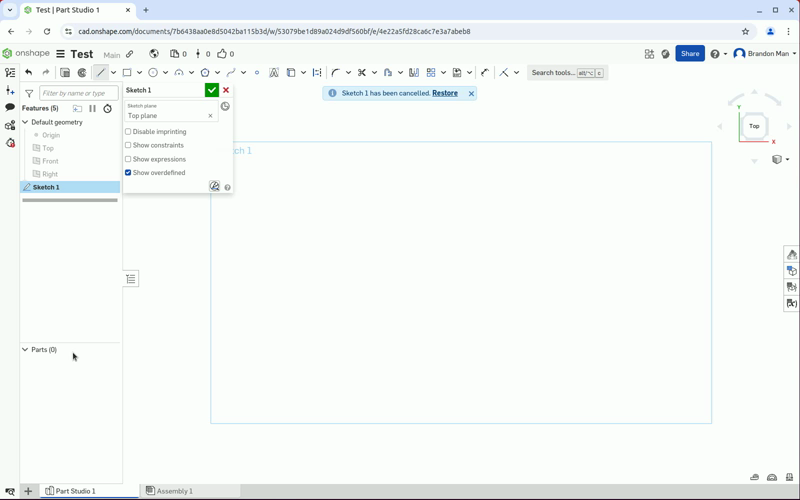
mouse_move(389, 395)
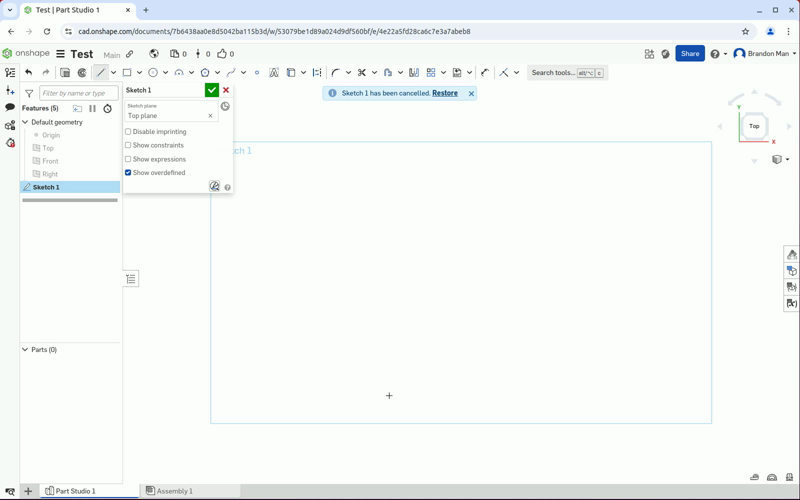
click(389, 395)
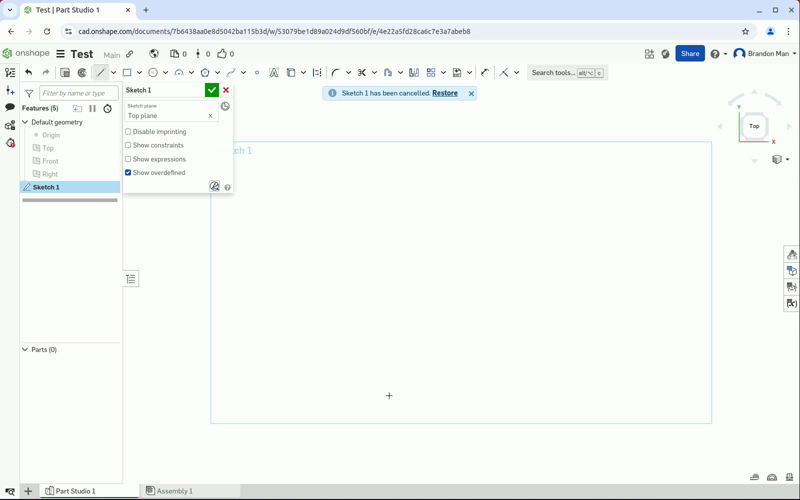
key_up(shift)
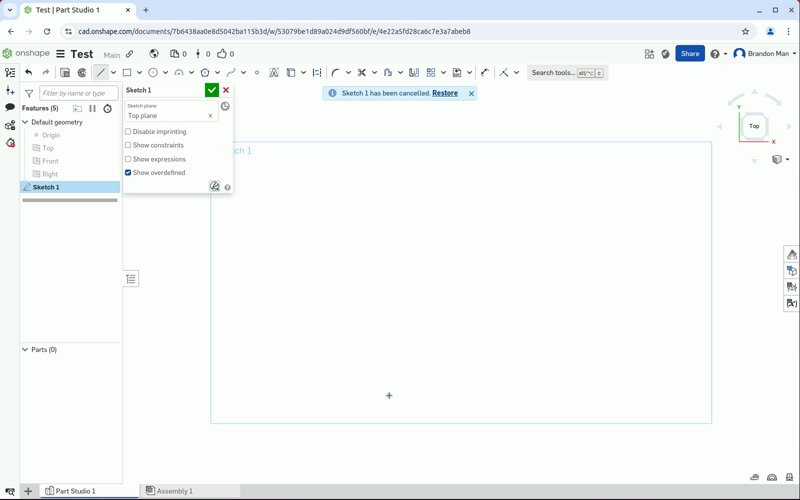
key_down(shift)
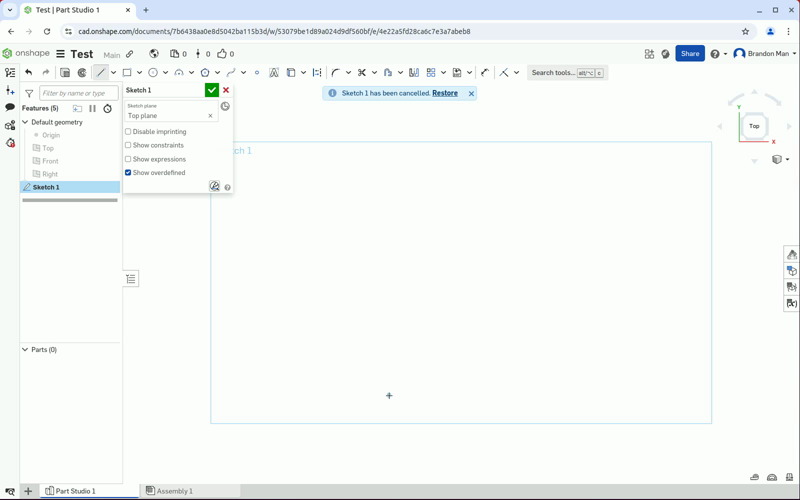
mouse_move(553, 395)
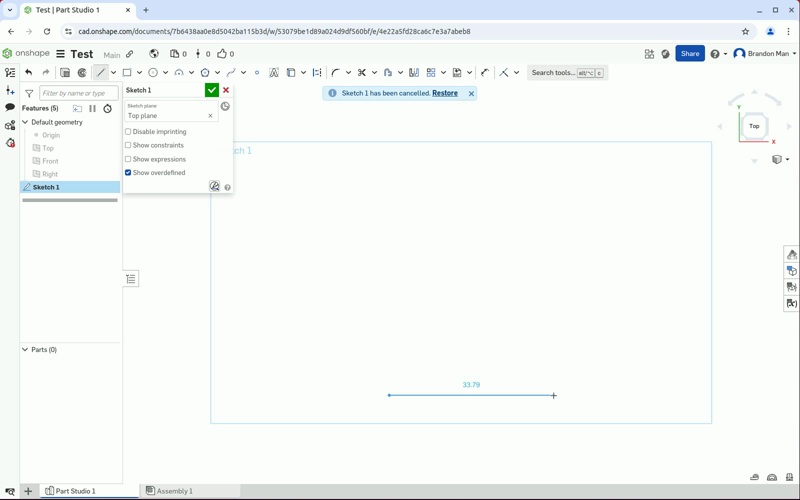
click(553, 395)
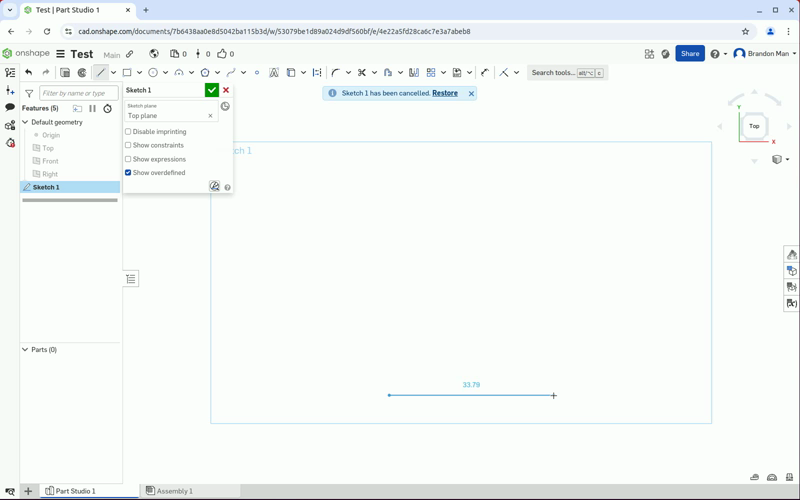
key_up(shift)
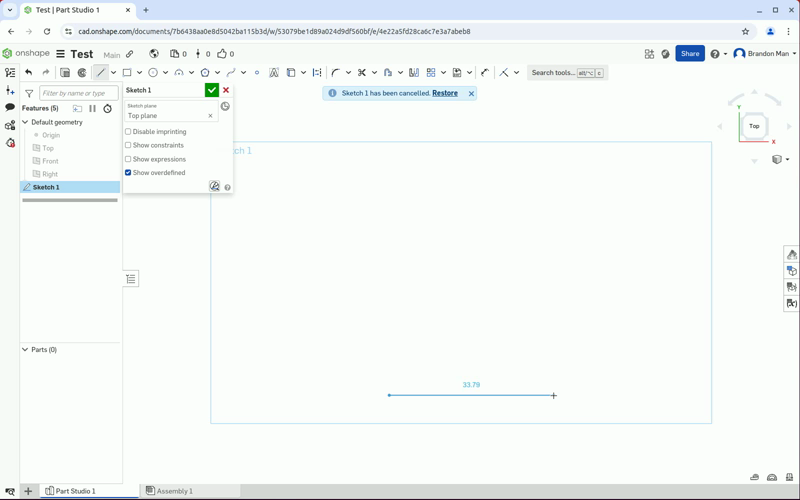
key_down(shift)
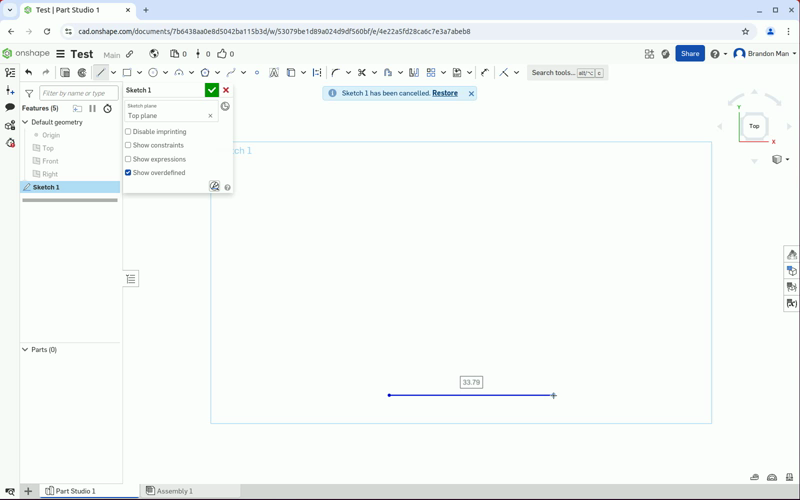
mouse_move(583, 395)
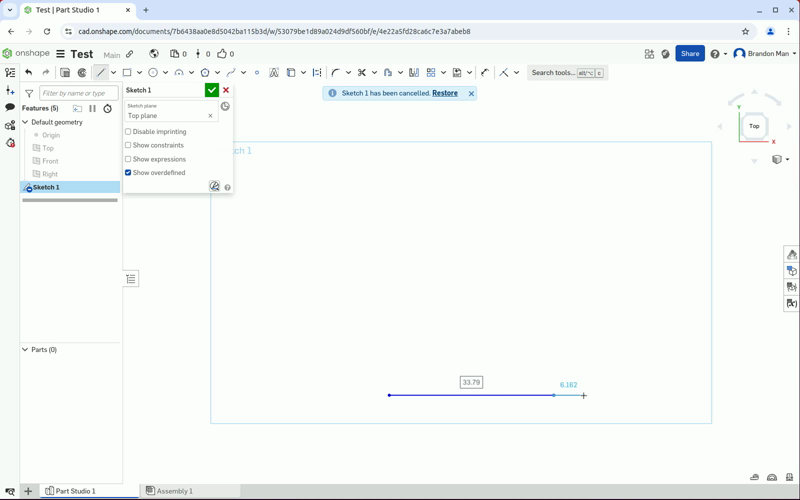
mouse_move(553, 357)
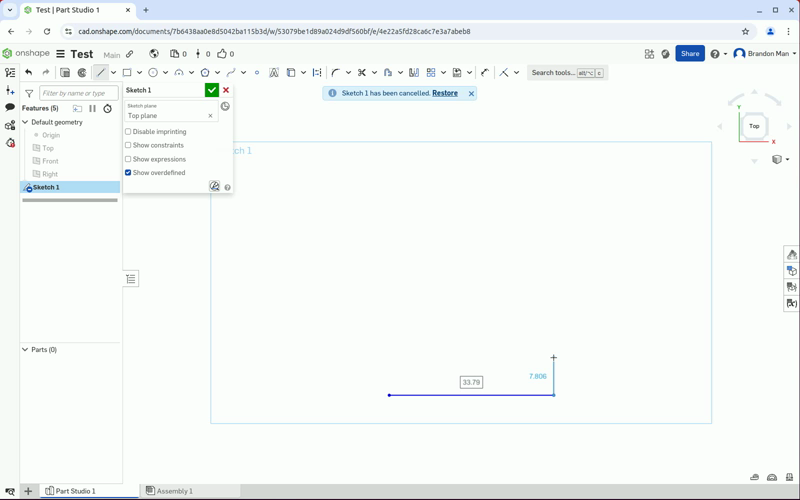
click(553, 357)
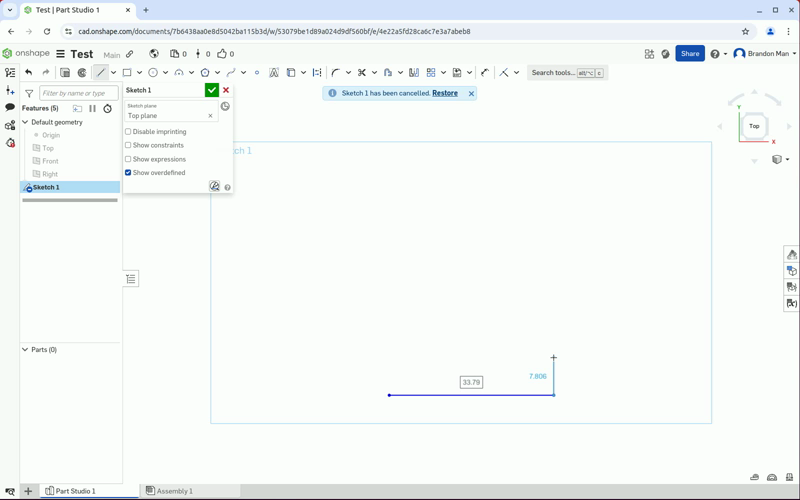
key_up(shift)
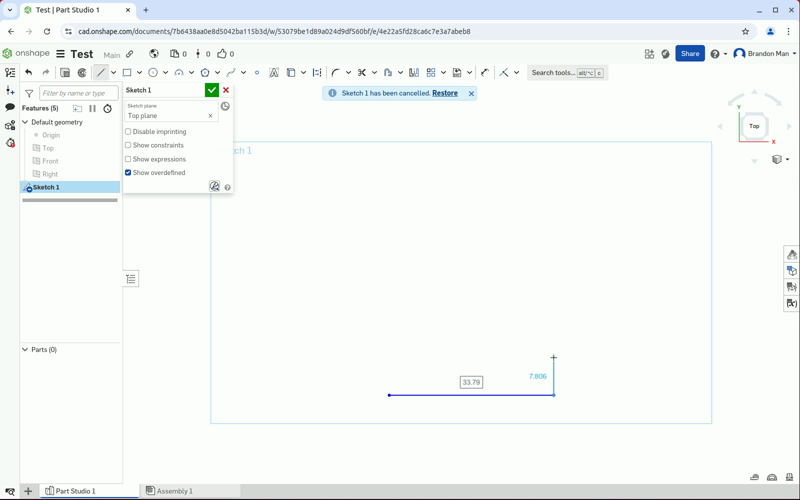
key(esc)
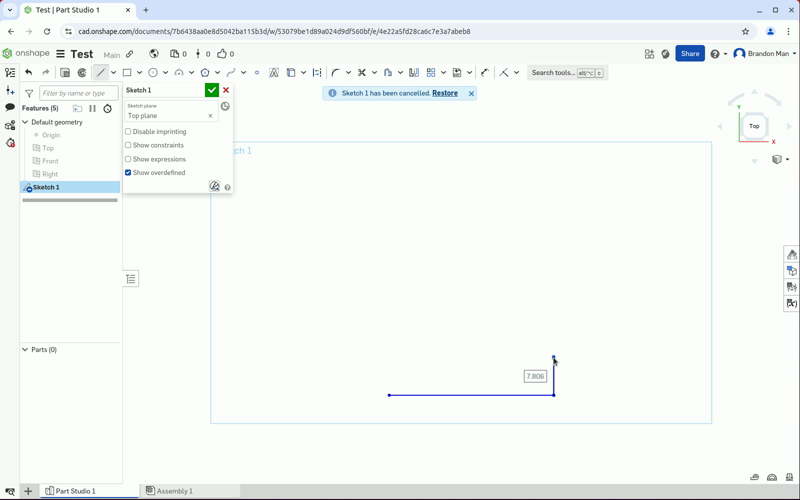
key(a)
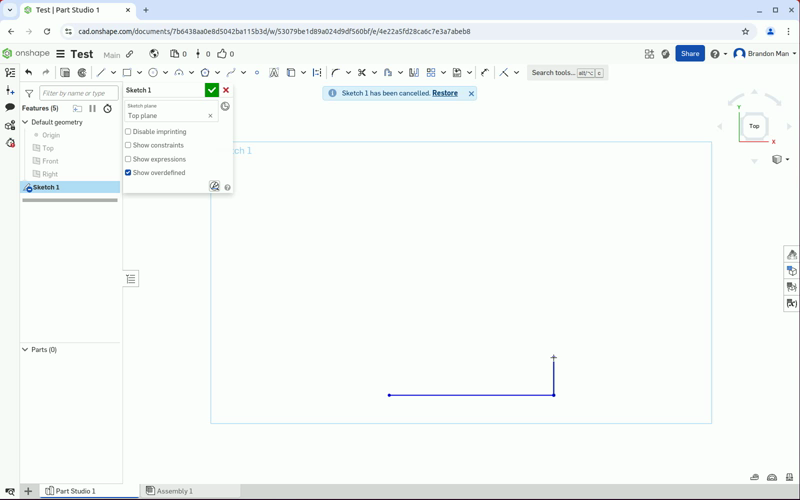
mouse_move(553, 357)
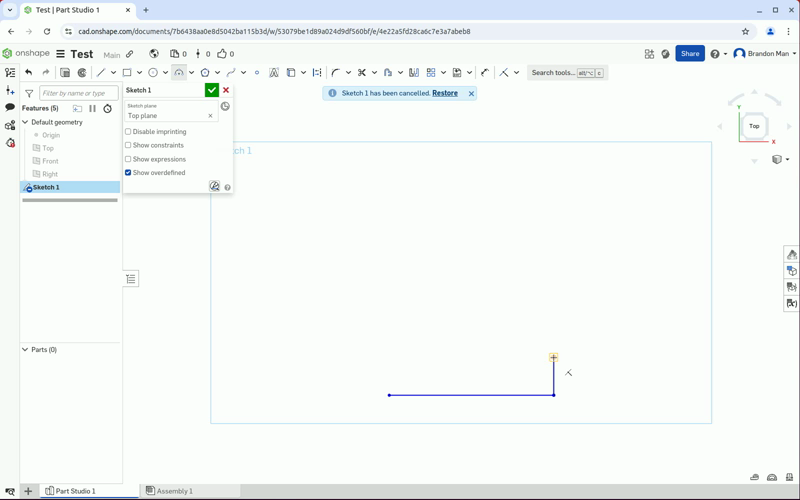
click(553, 357)
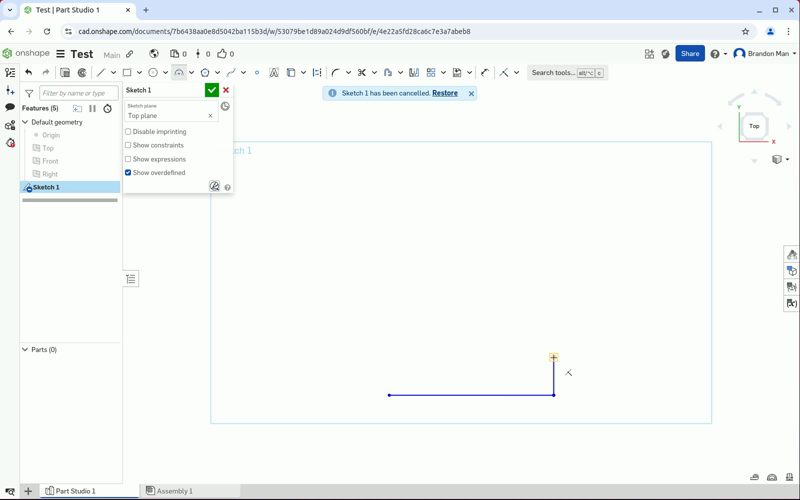
key_down(shift)
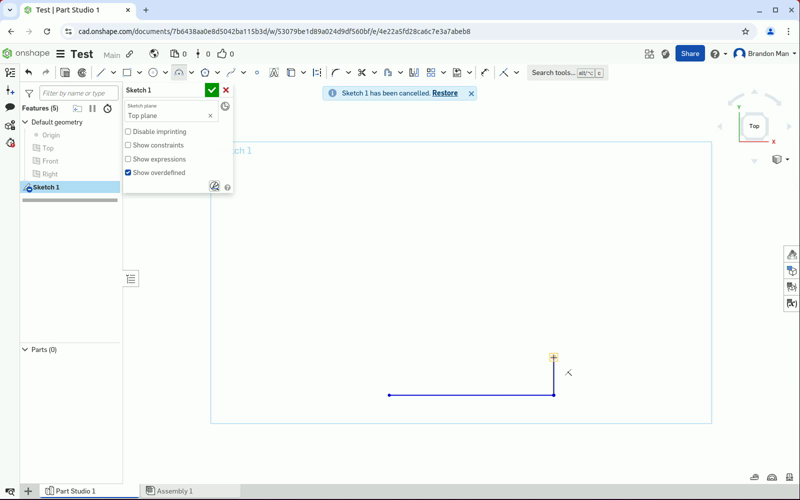
mouse_move(505, 312)
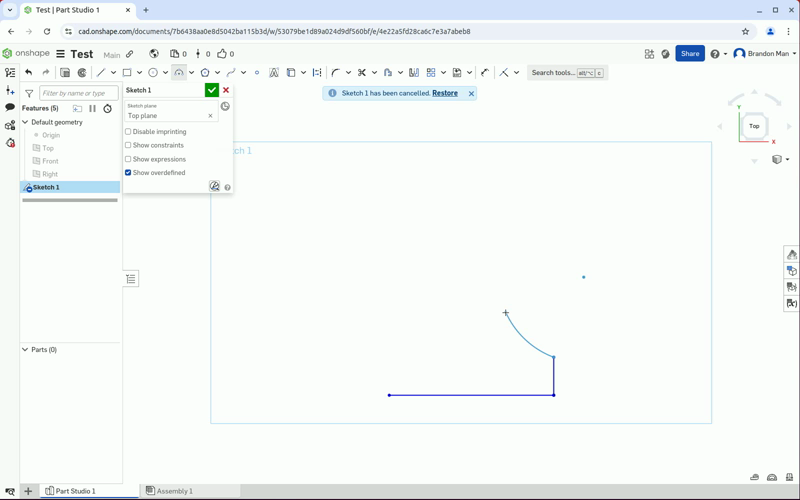
click(505, 312)
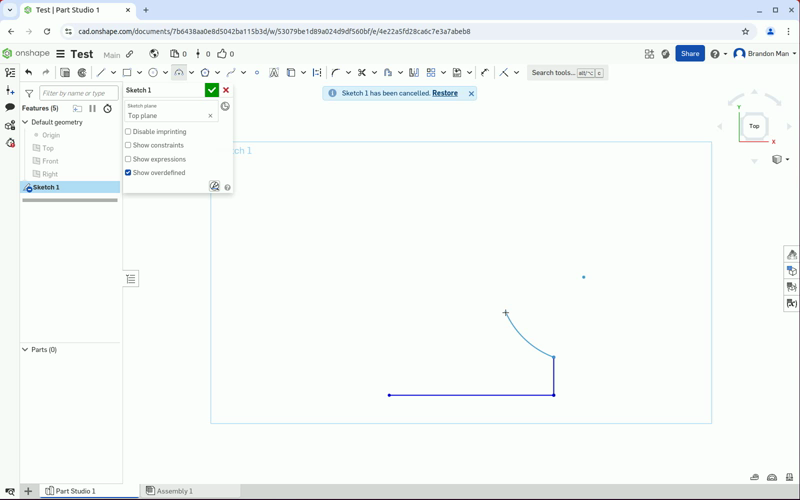
mouse_move(519, 345)
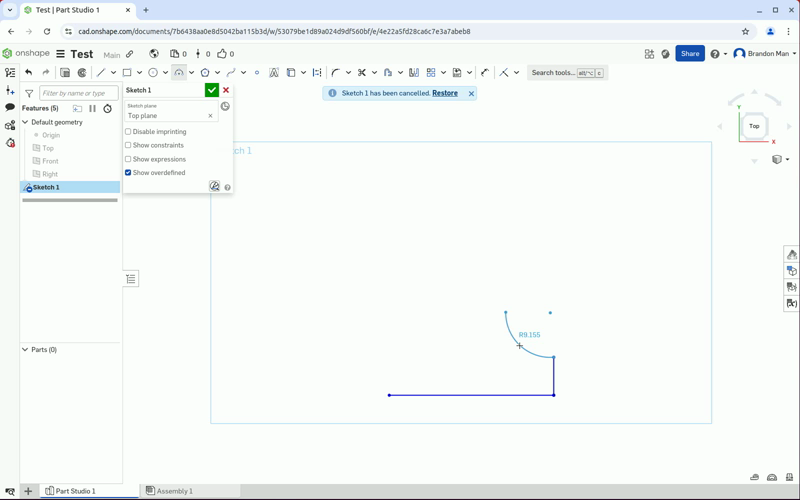
click(519, 345)
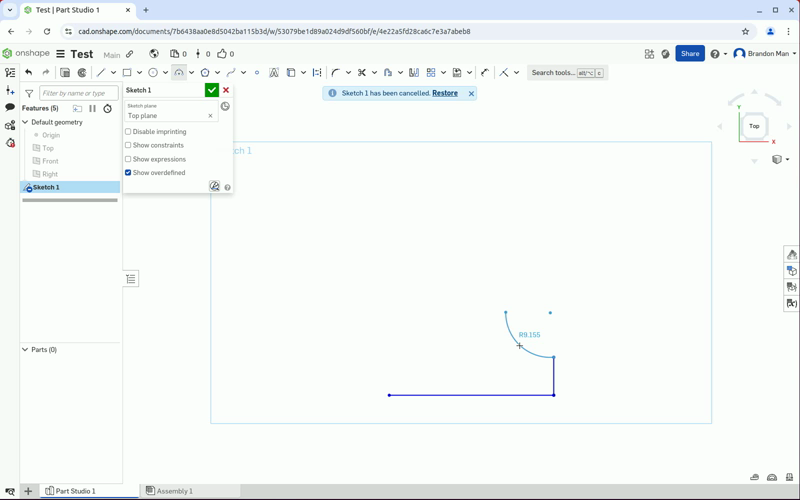
key_up(shift)
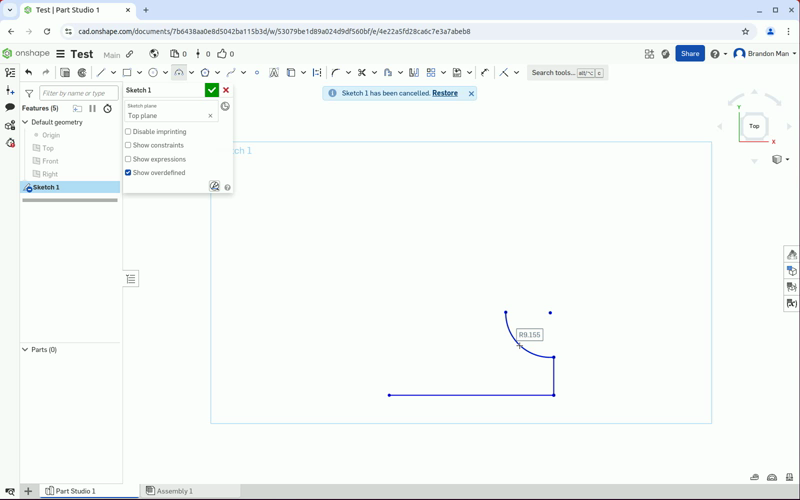
key(esc)
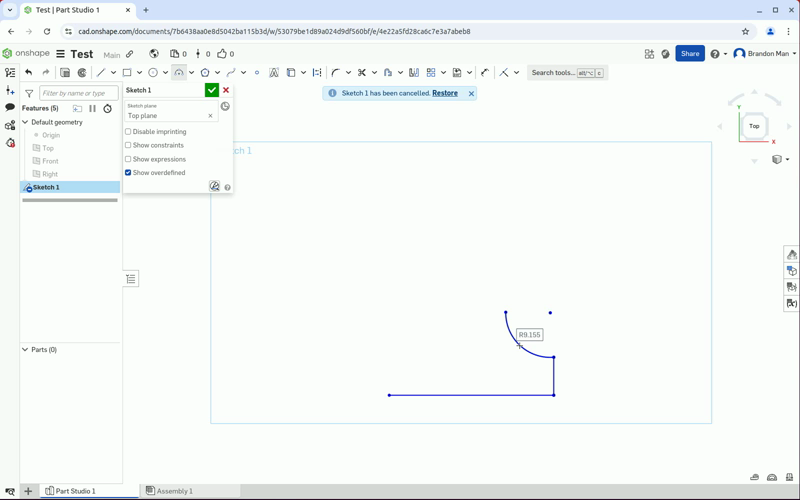
key(l)
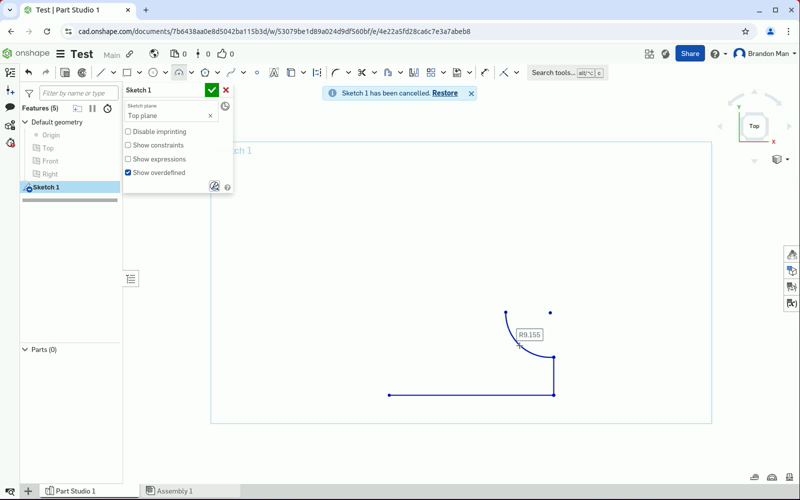
mouse_move(505, 312)
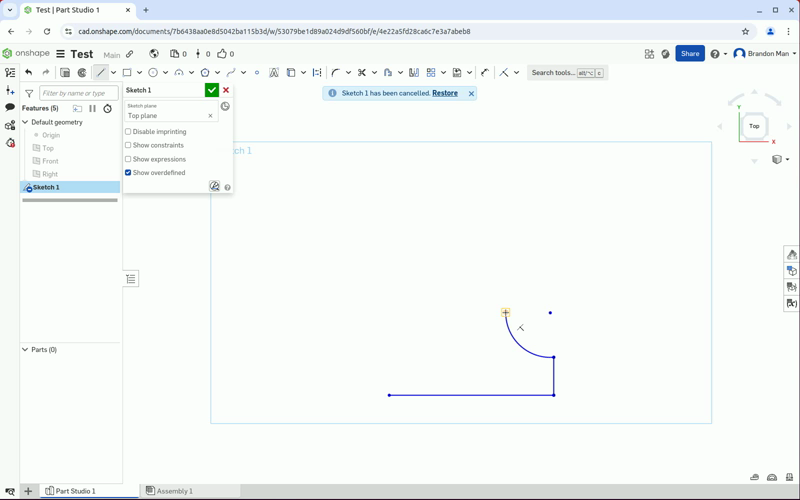
click(505, 312)
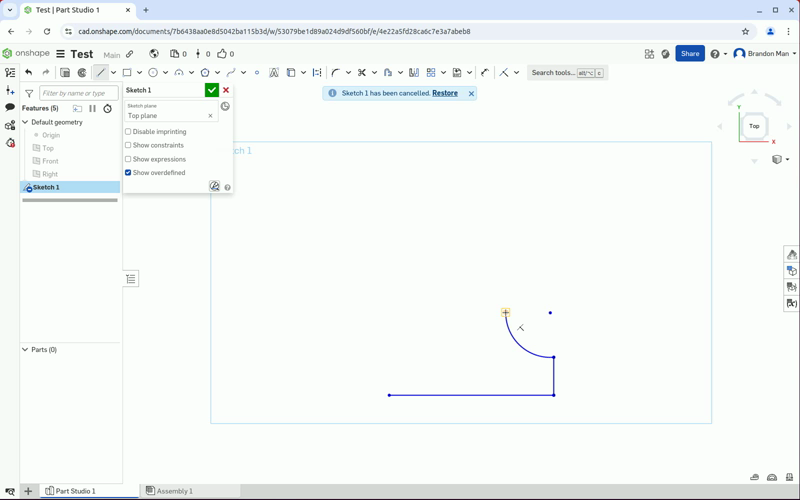
key_down(shift)
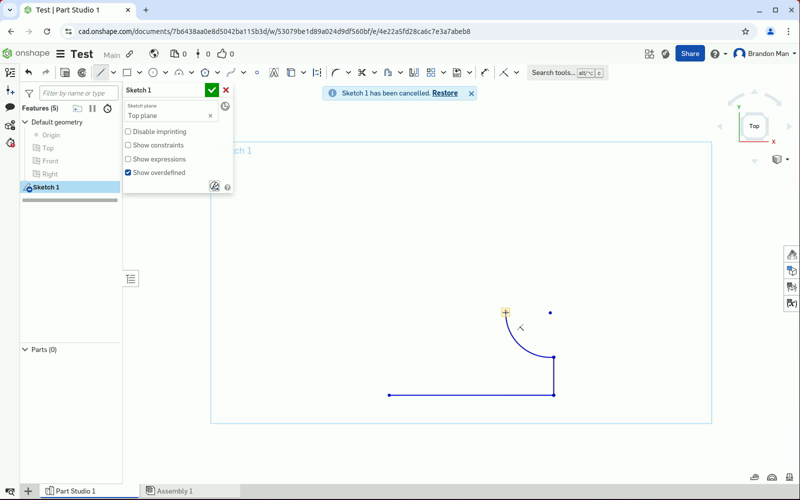
mouse_move(535, 312)
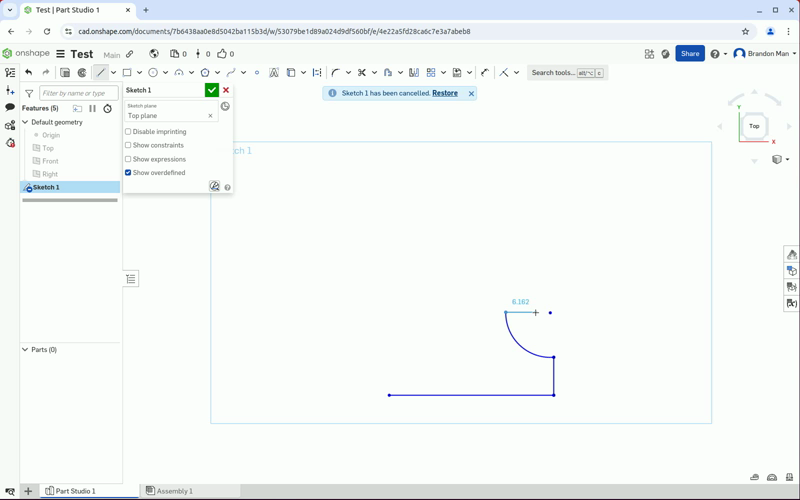
mouse_move(484, 312)
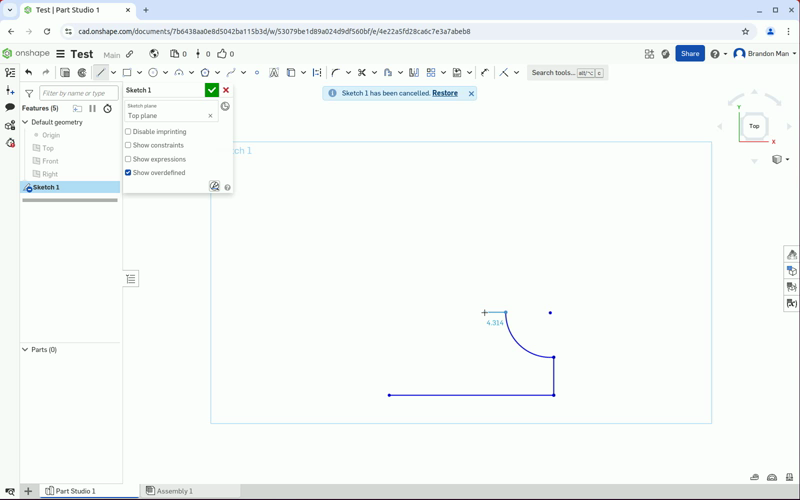
click(484, 312)
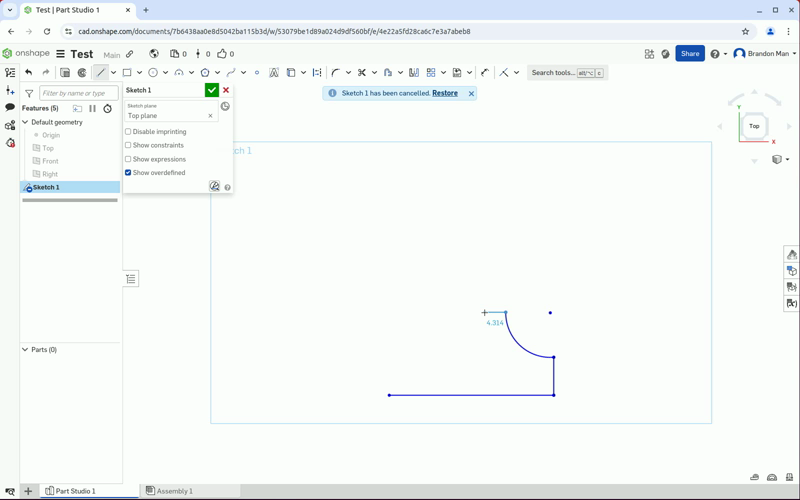
key_up(shift)
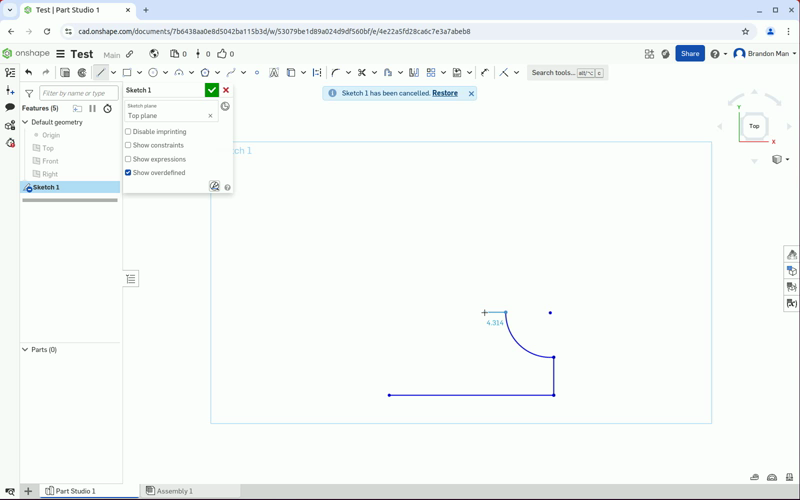
key_down(shift)
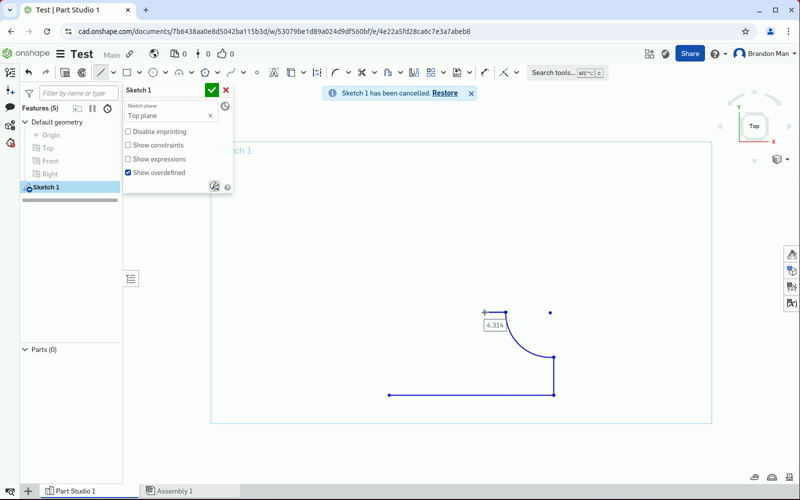
mouse_move(514, 312)
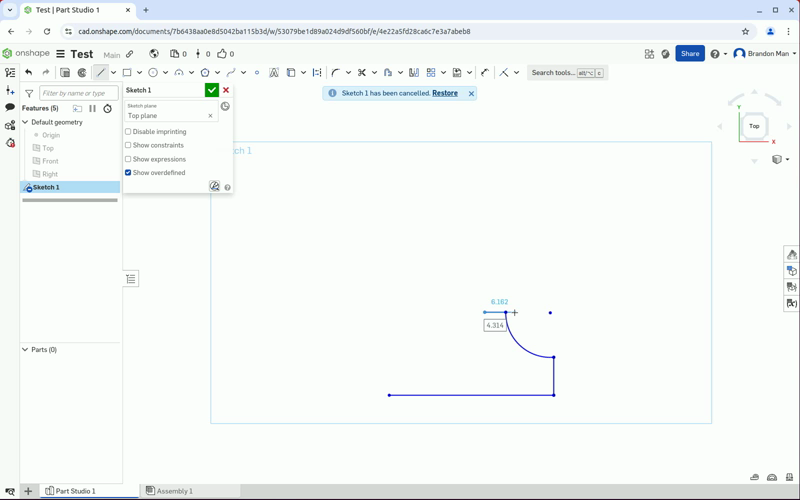
mouse_move(484, 327)
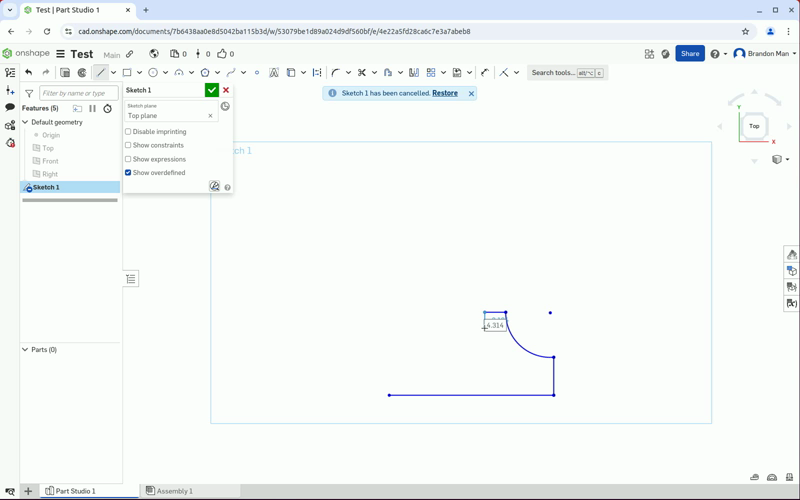
click(484, 327)
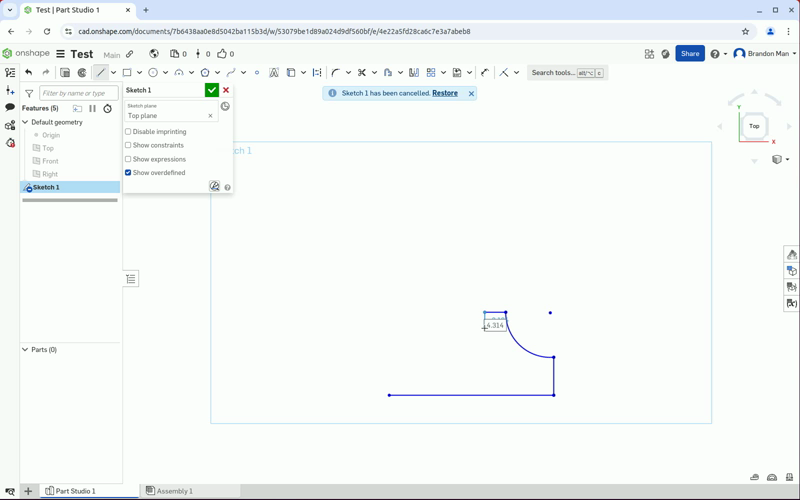
key_up(shift)
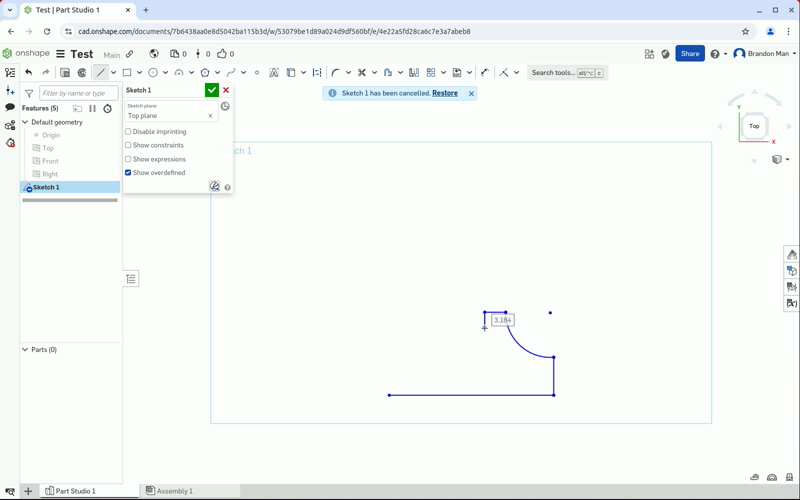
key(esc)
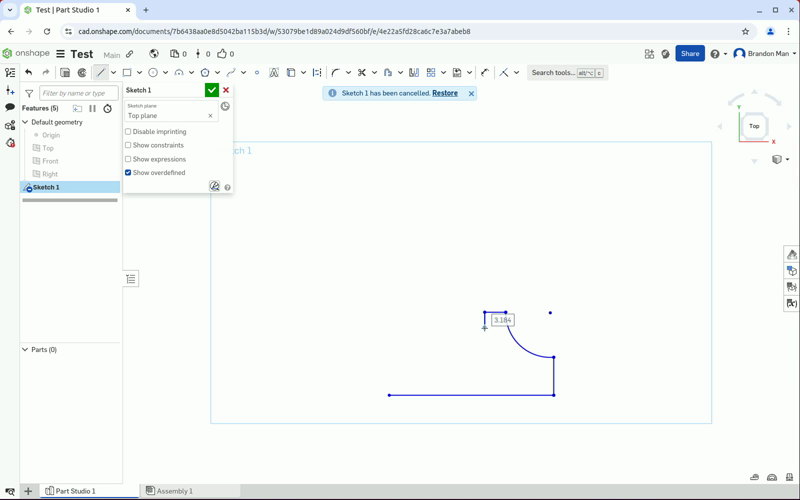
key(a)
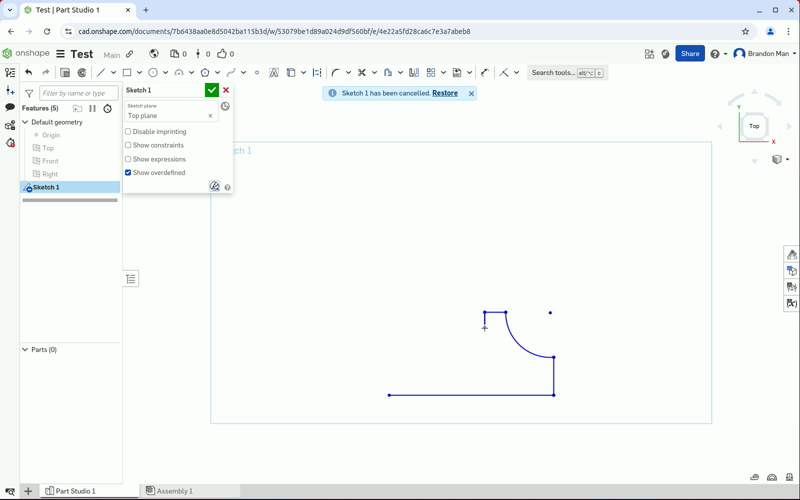
mouse_move(484, 327)
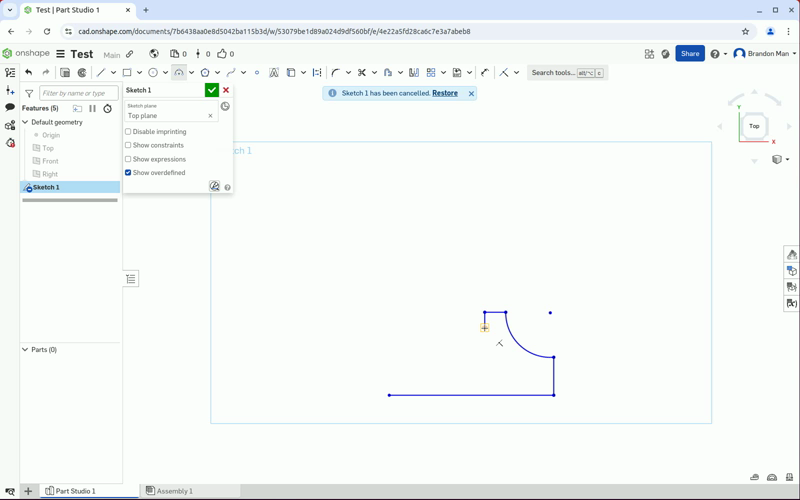
click(484, 327)
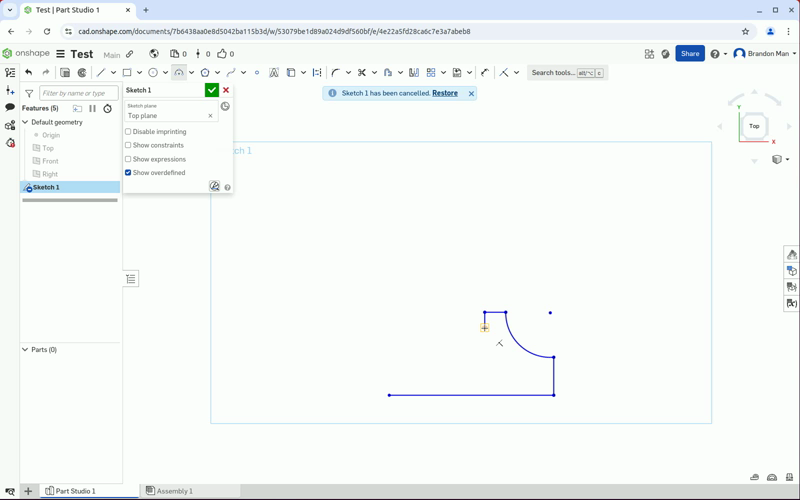
key_down(shift)
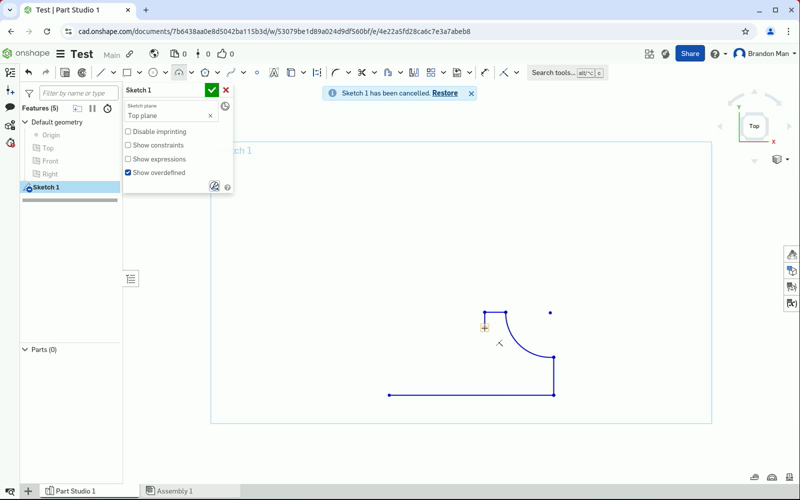
mouse_move(483, 334)
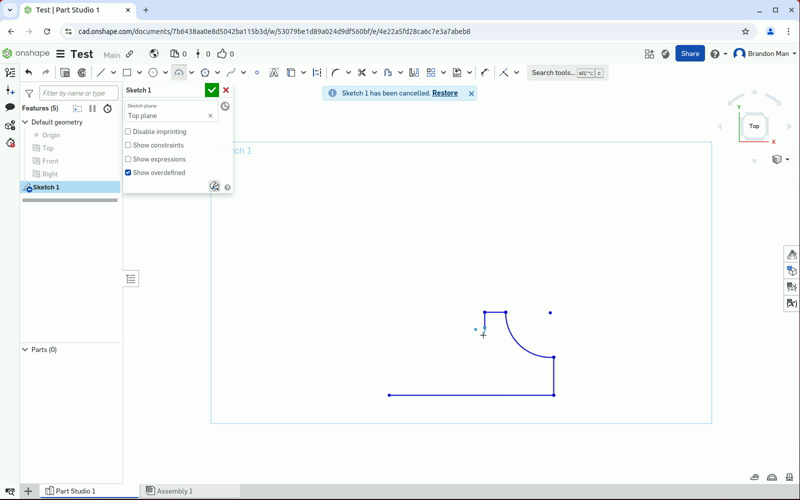
scroll(6)
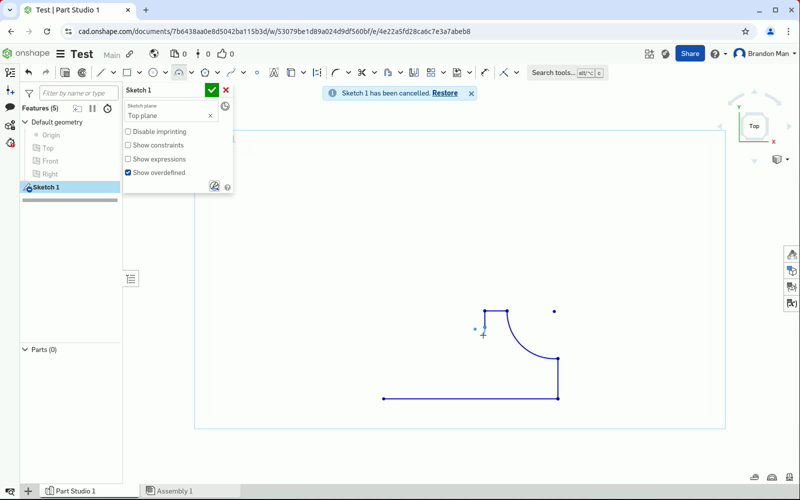
scroll(6)
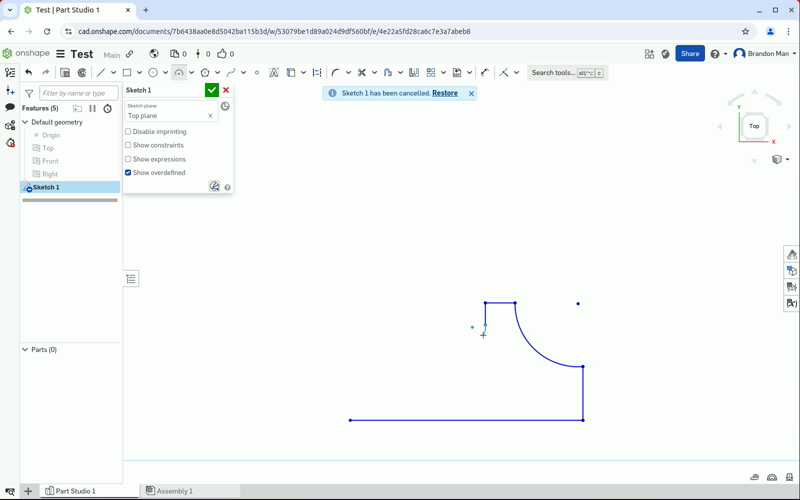
scroll(6)
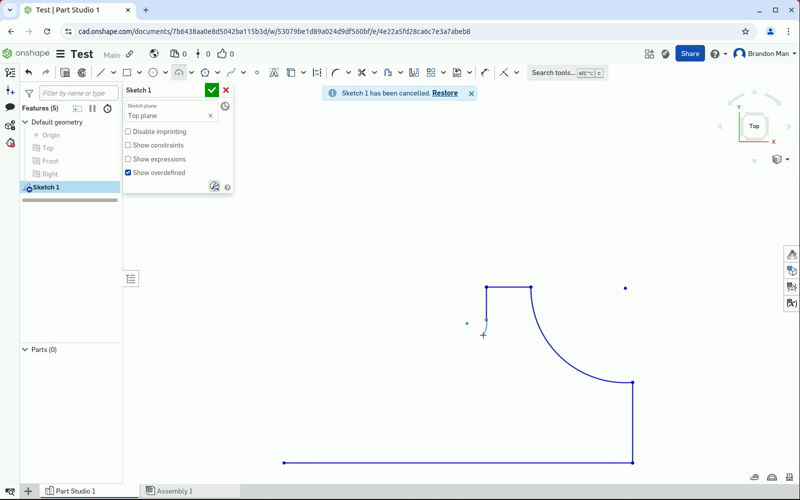
scroll(6)
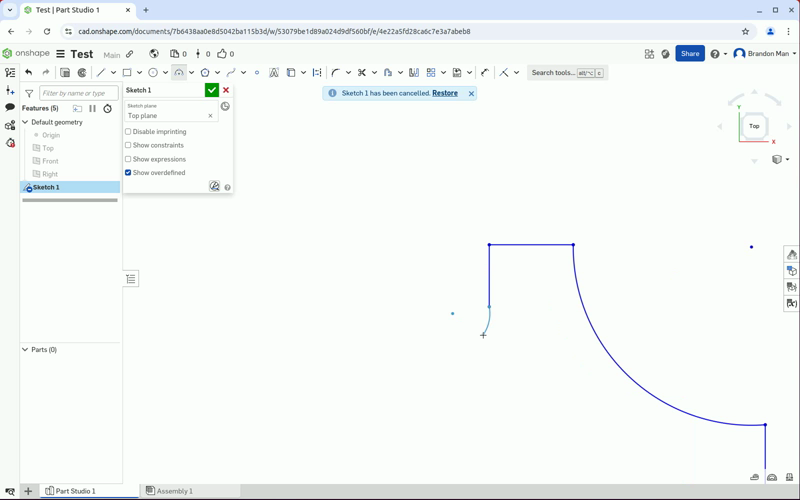
scroll(6)
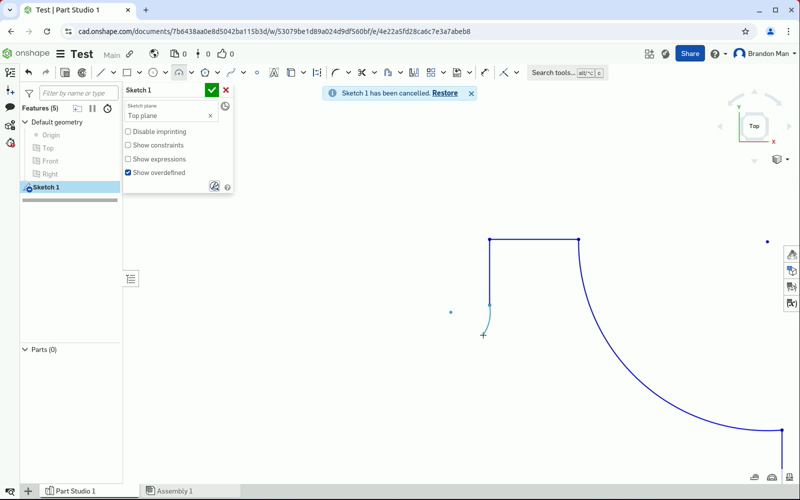
scroll(6)
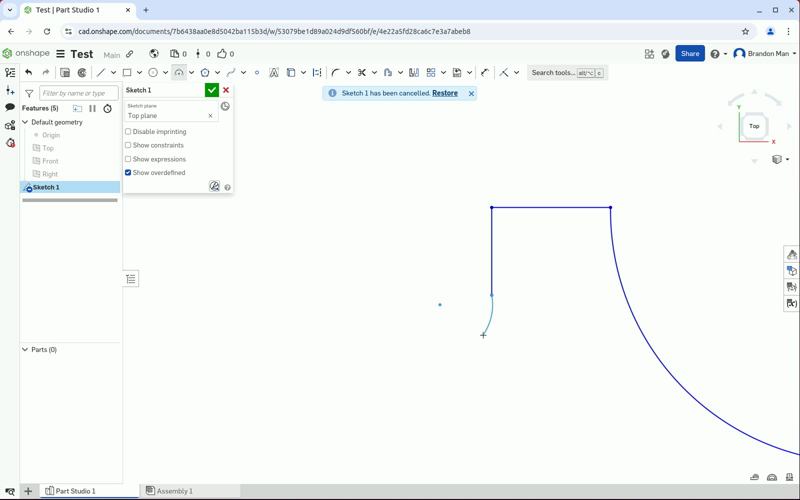
scroll(6)
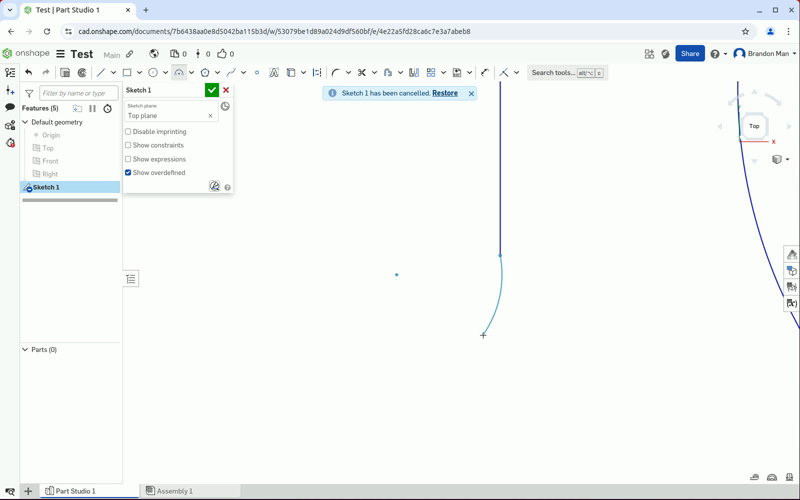
click(483, 334)
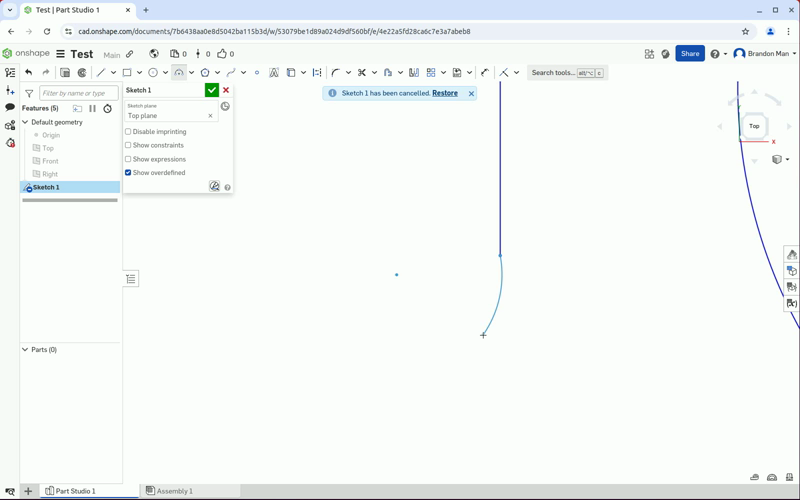
scroll(-6)
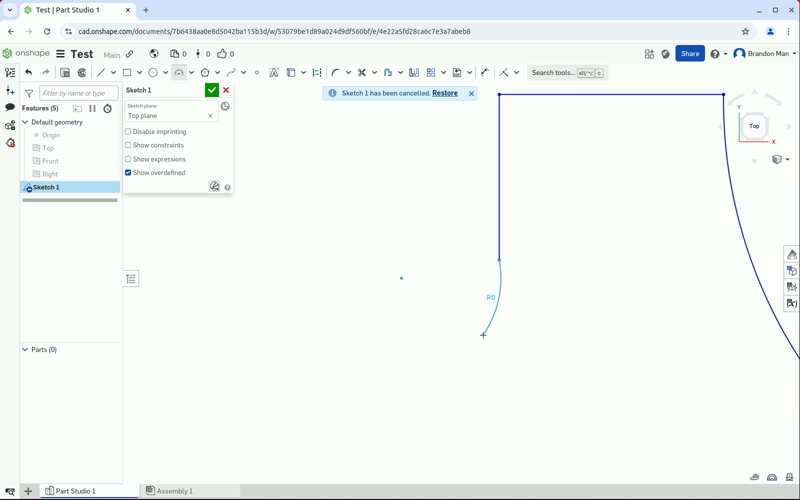
scroll(-6)
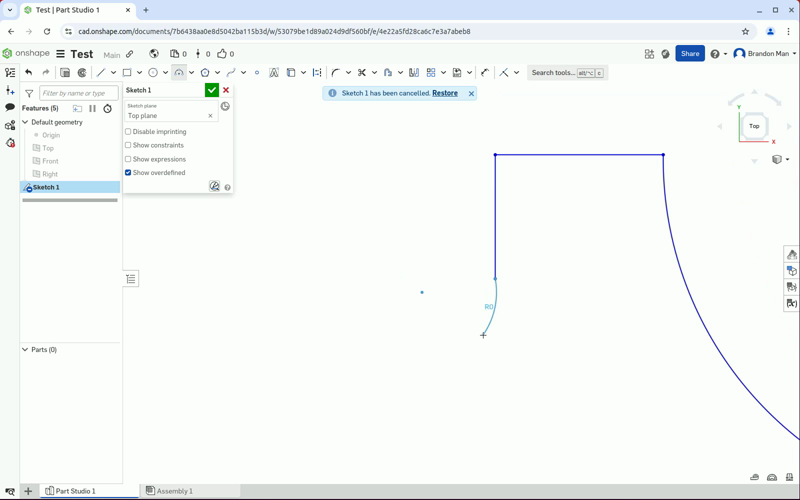
scroll(-6)
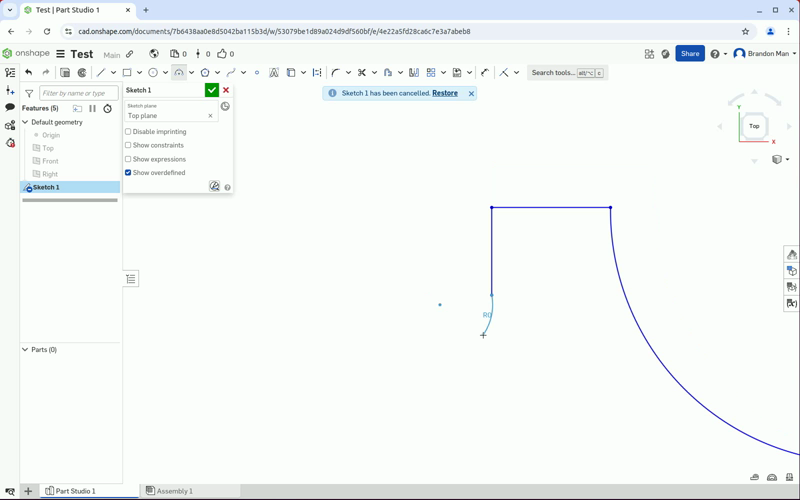
scroll(-6)
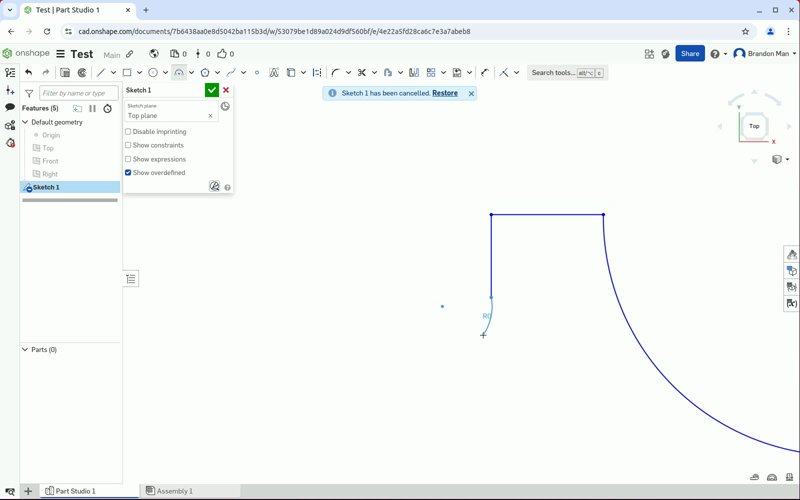
scroll(-6)
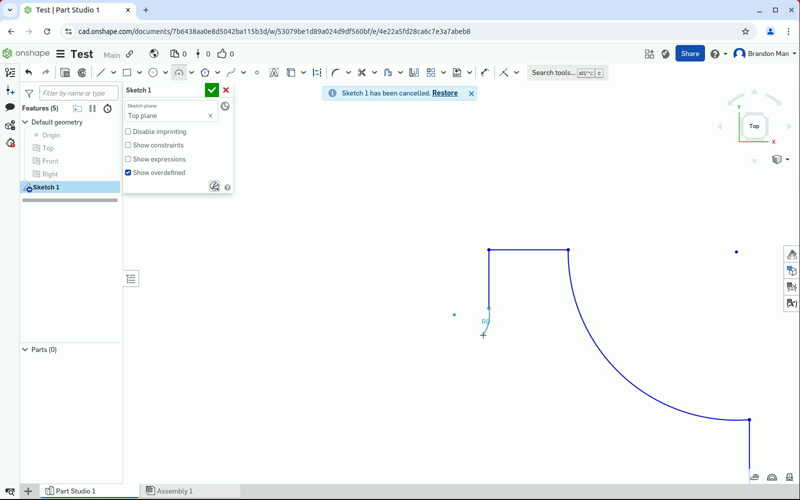
scroll(-6)
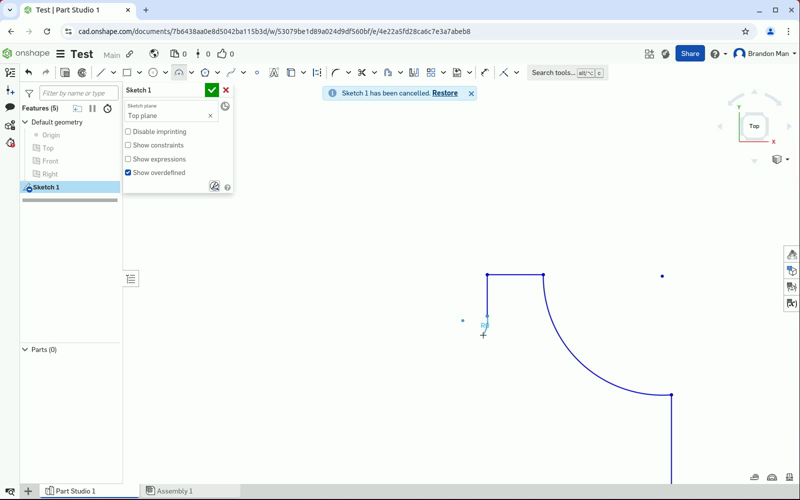
scroll(-6)
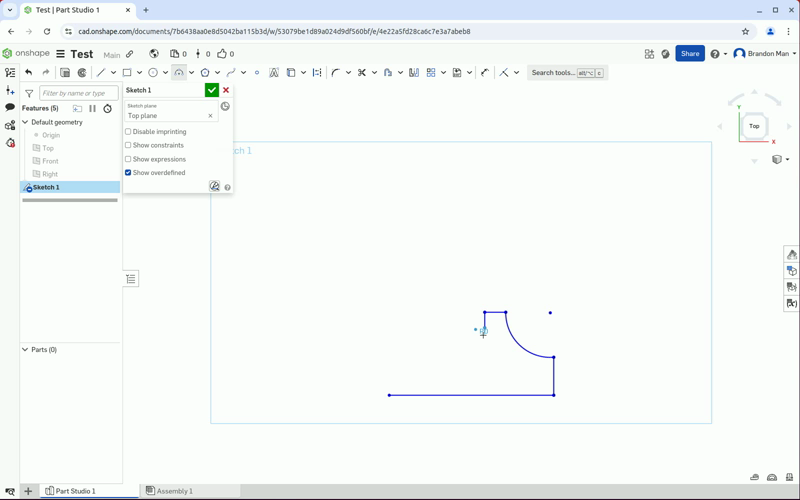
mouse_move(507, 337)
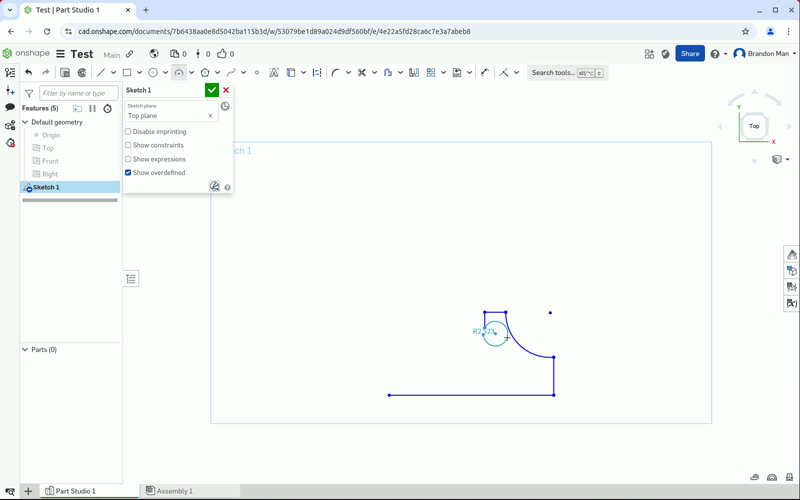
scroll(6)
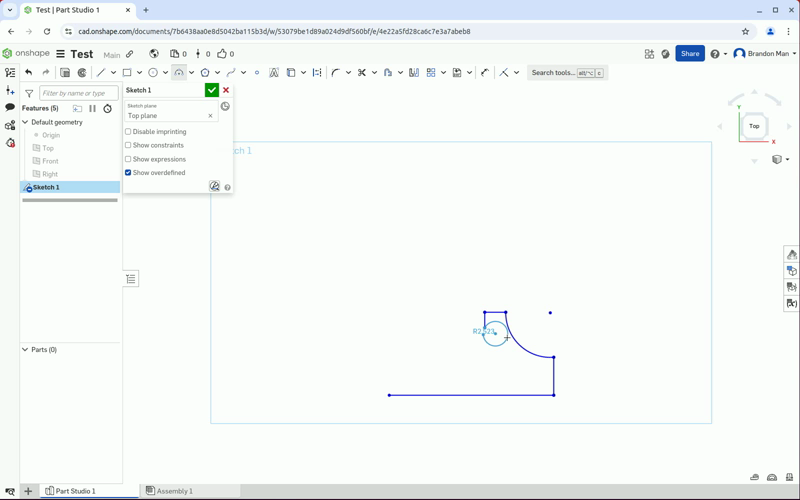
scroll(6)
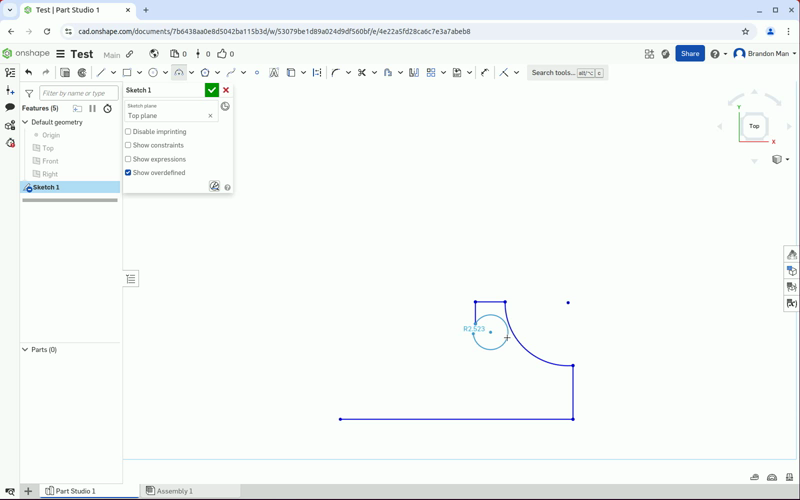
scroll(6)
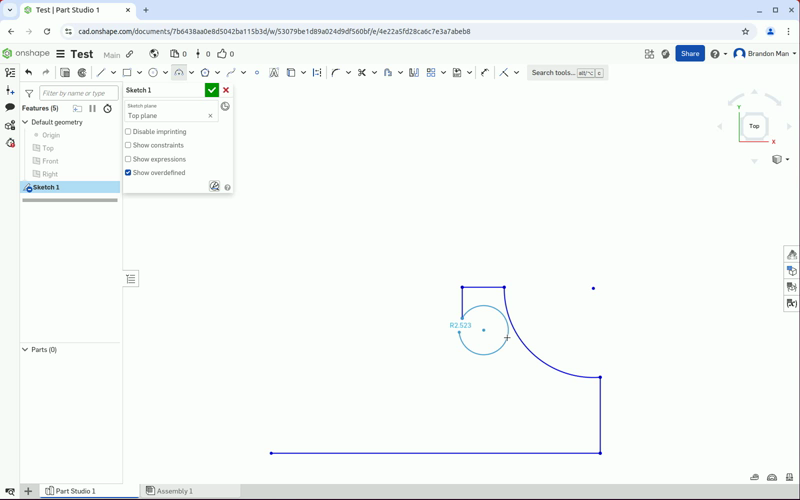
scroll(6)
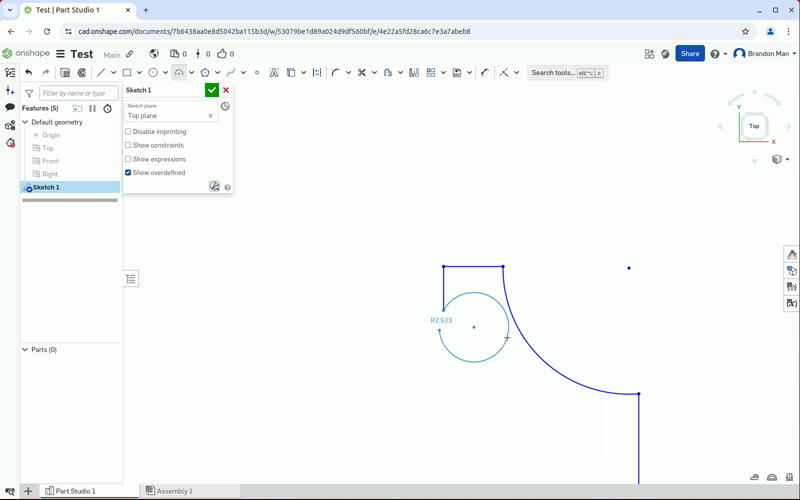
scroll(6)
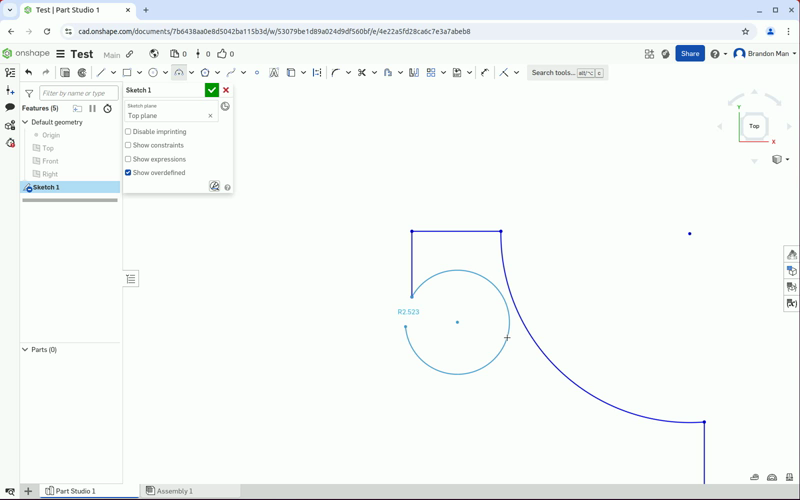
scroll(6)
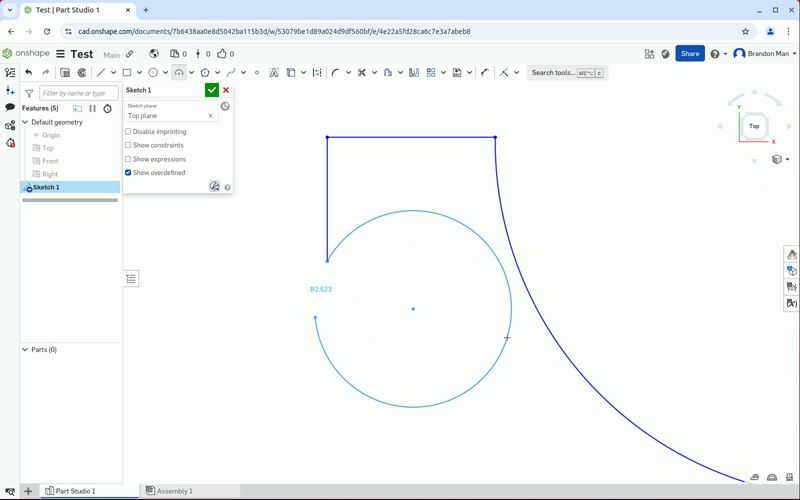
scroll(6)
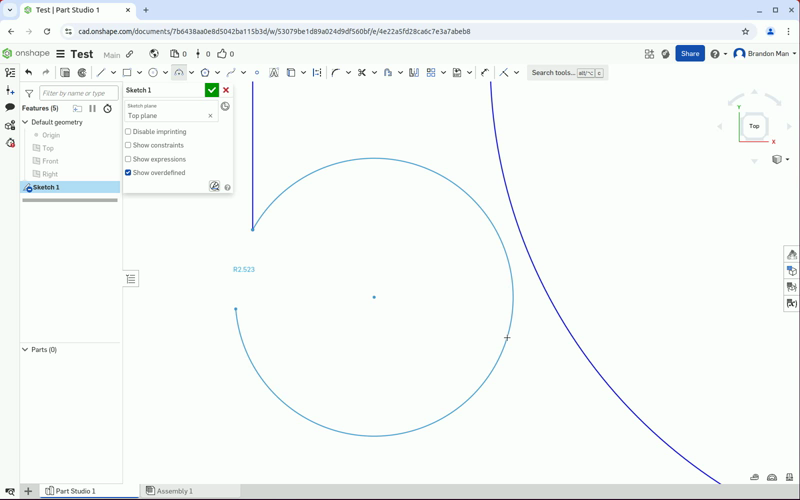
click(507, 337)
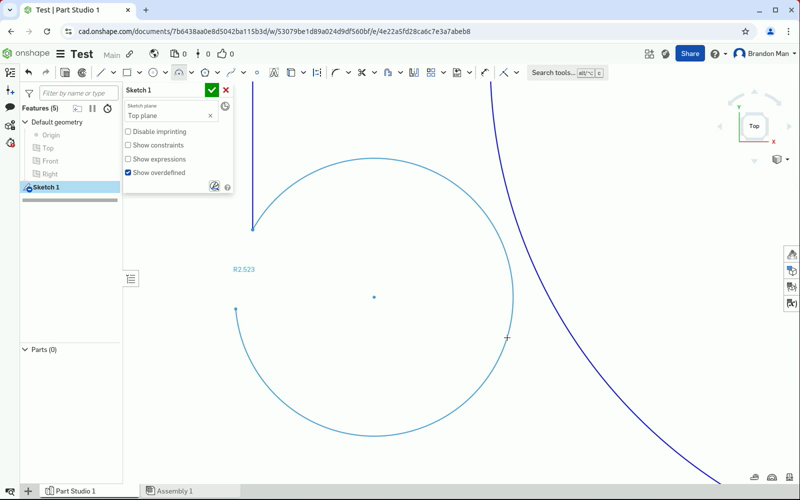
scroll(-6)
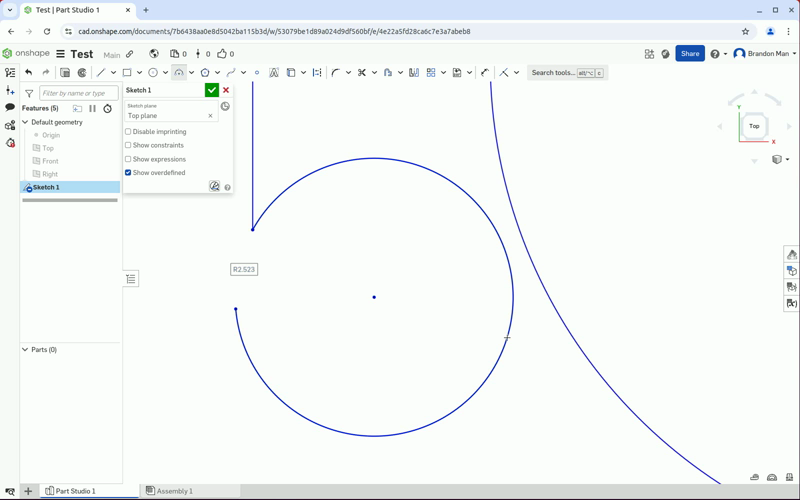
scroll(-6)
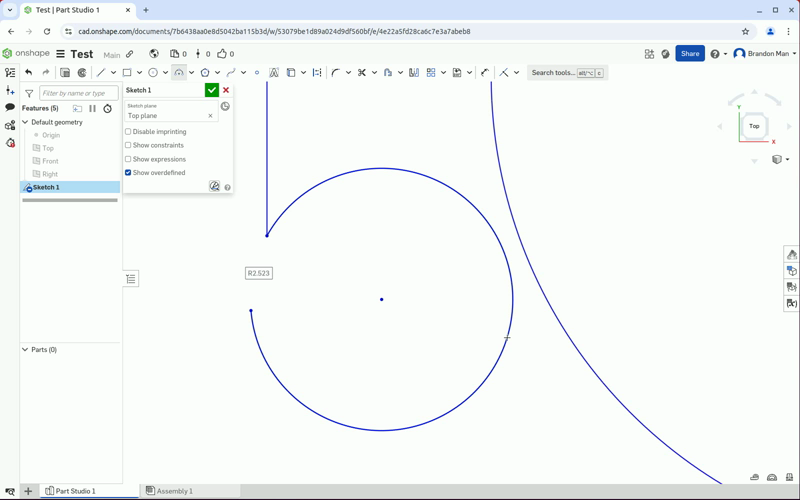
scroll(-6)
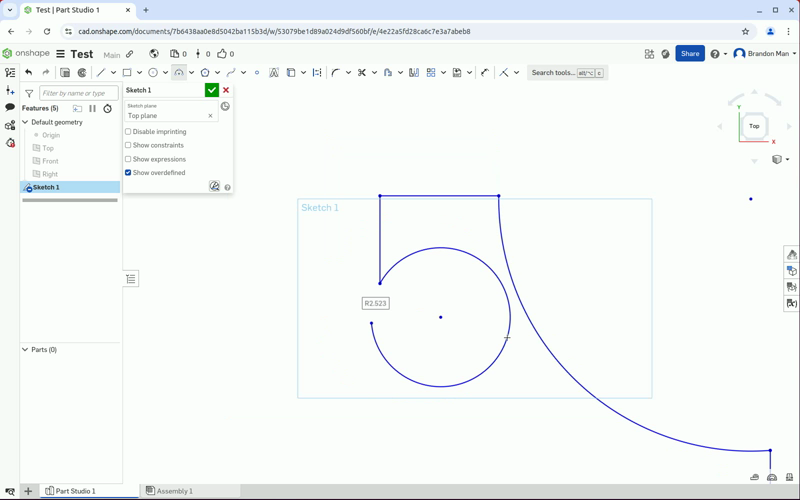
scroll(-6)
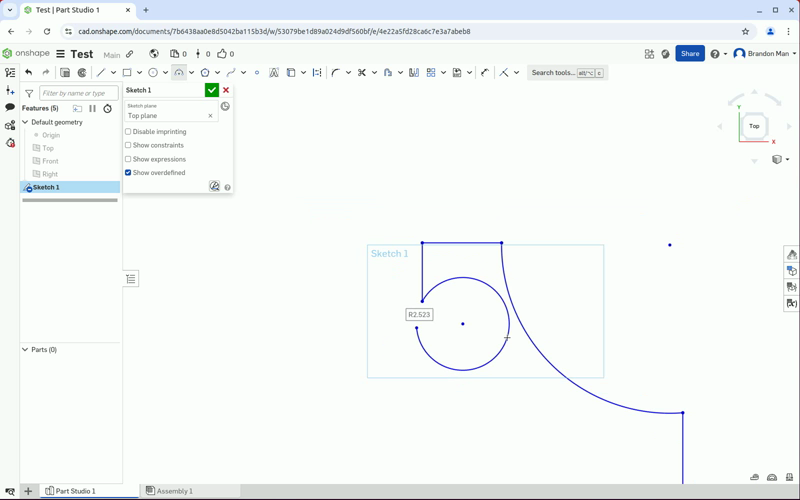
scroll(-6)
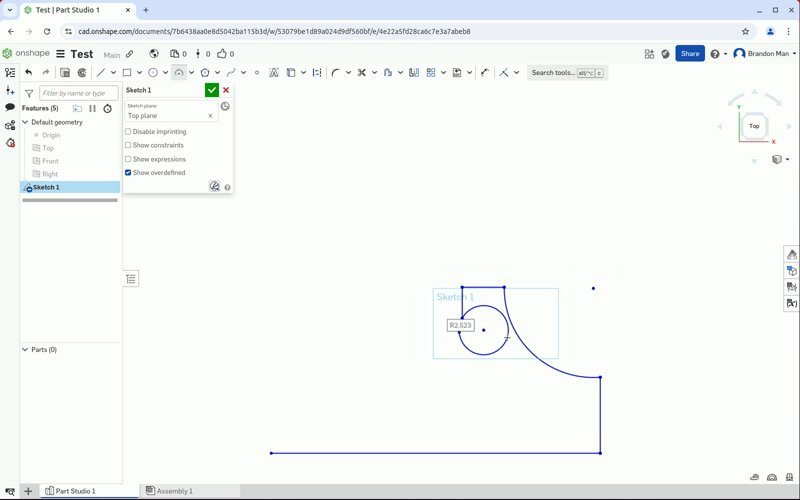
scroll(-6)
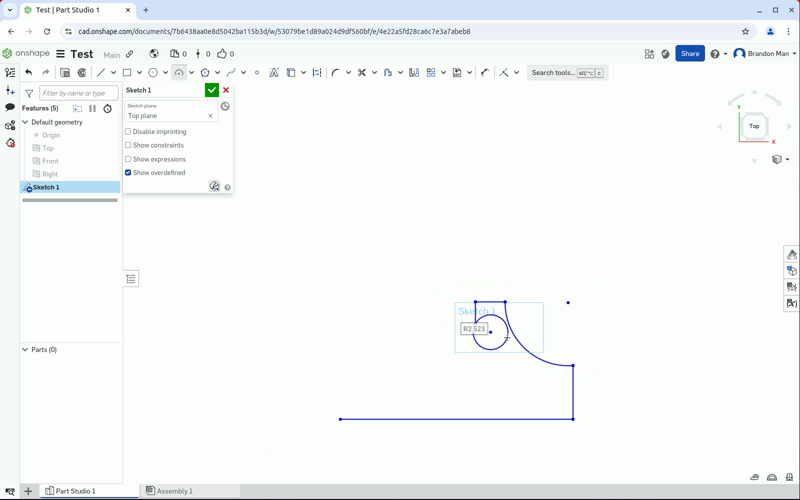
scroll(-6)
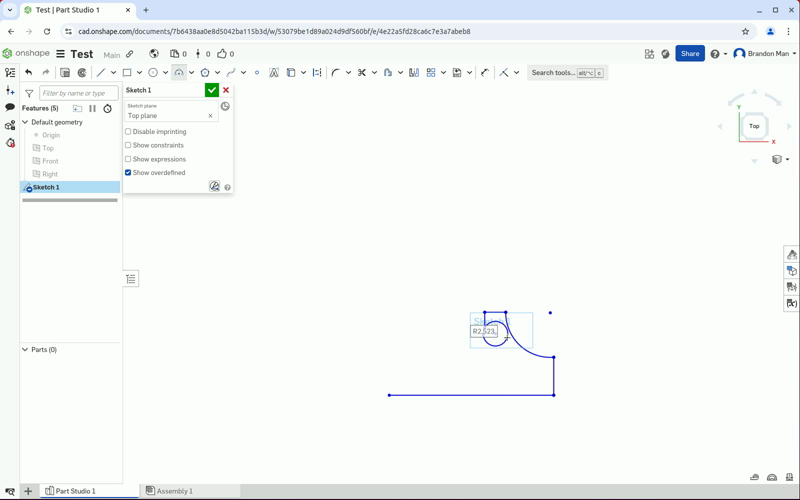
key_up(shift)
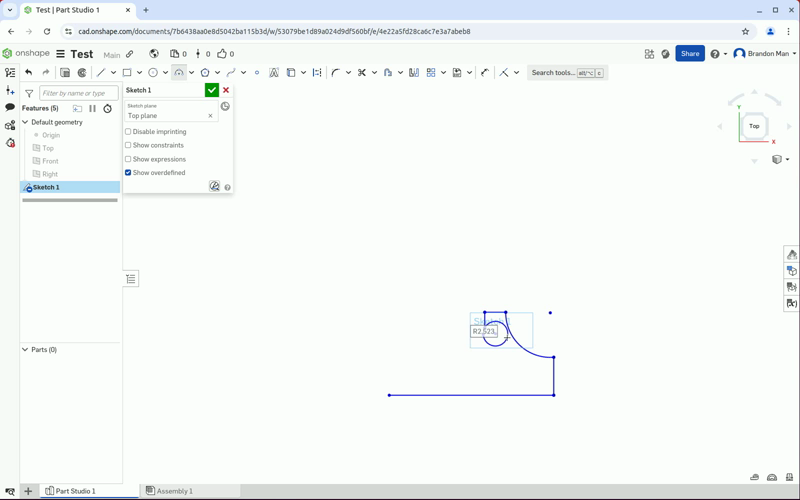
key(esc)
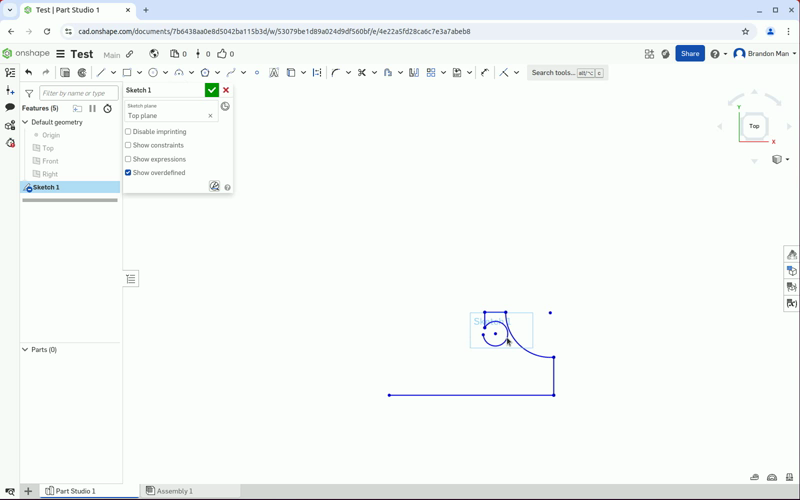
key(l)
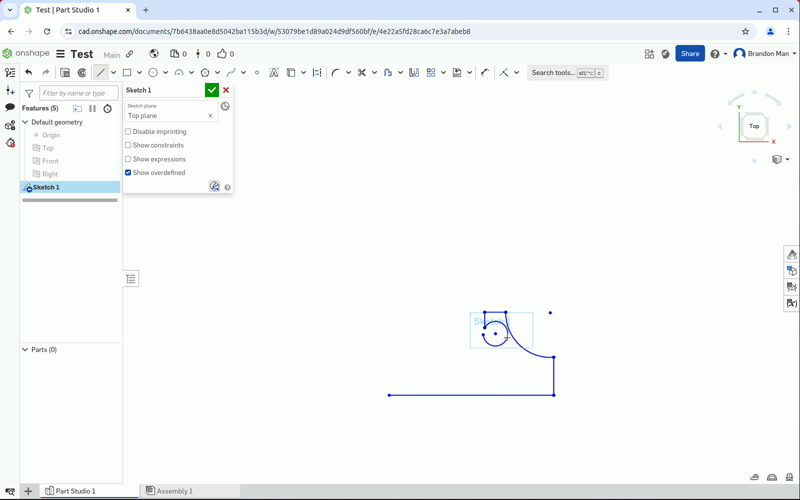
mouse_move(483, 334)
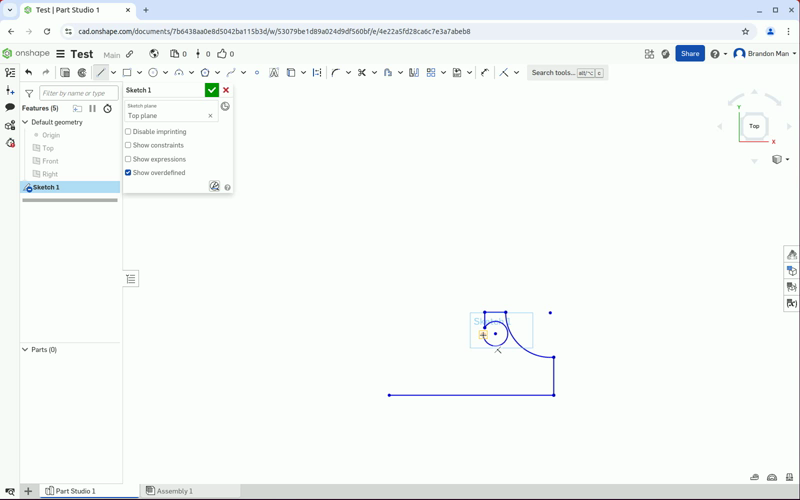
click(483, 334)
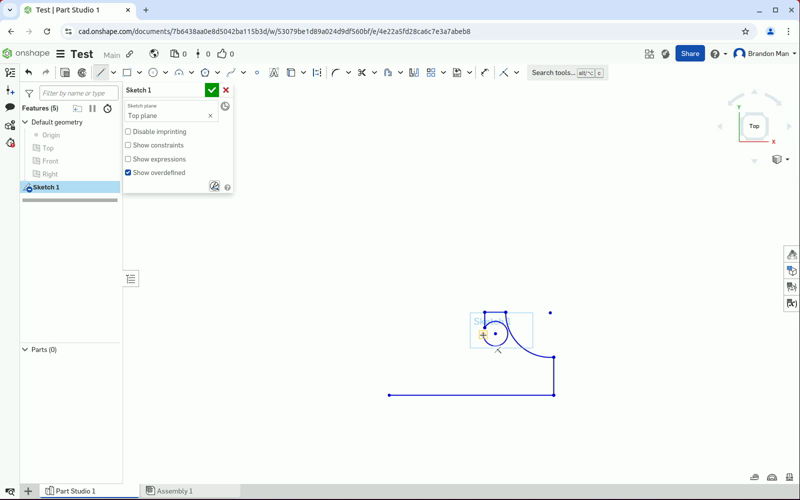
key_down(shift)
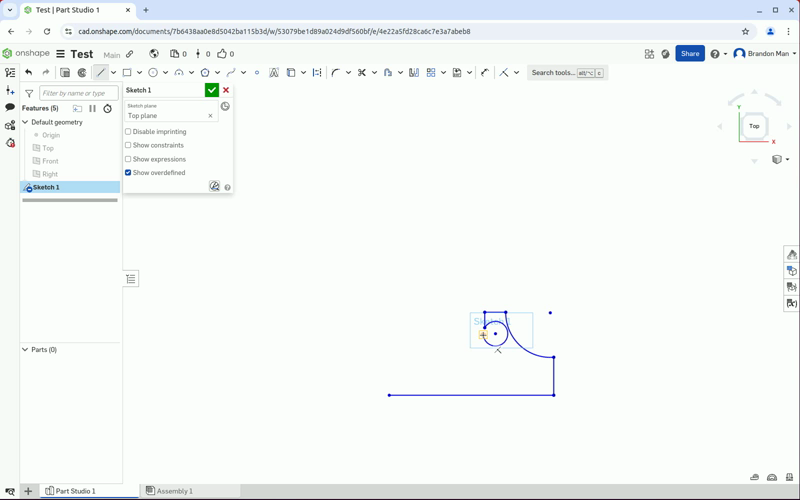
mouse_move(513, 334)
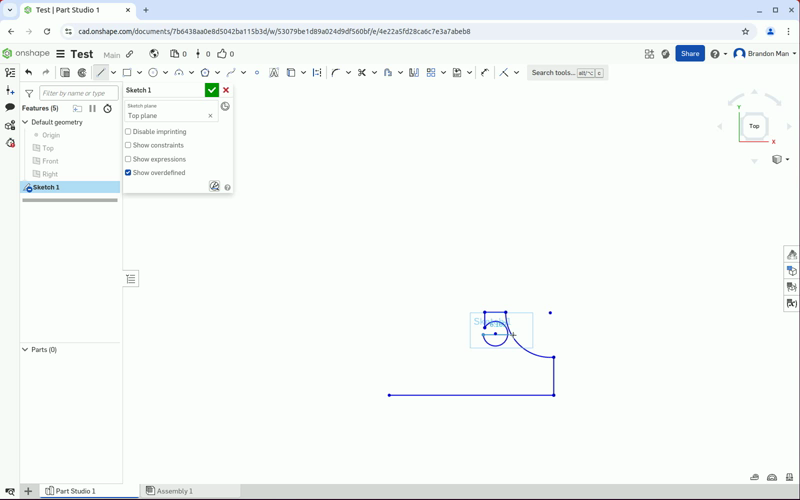
mouse_move(483, 312)
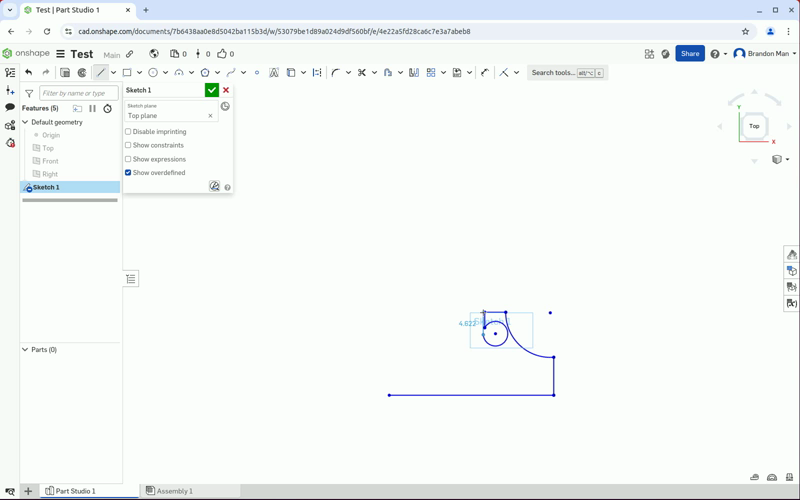
scroll(6)
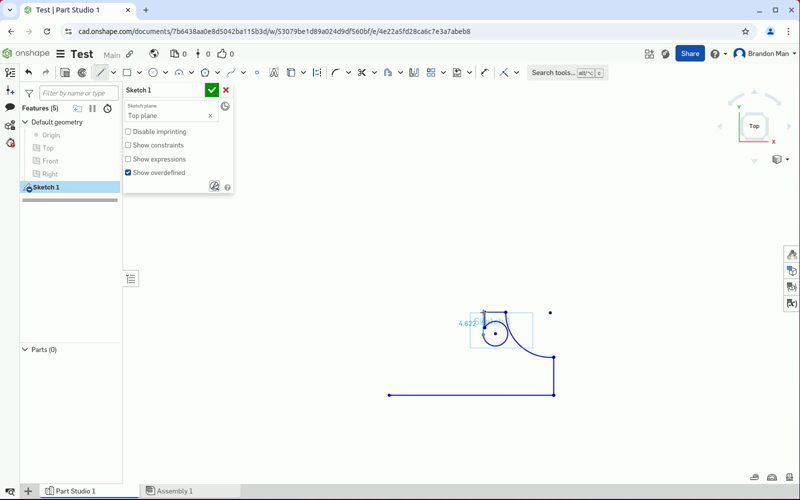
scroll(6)
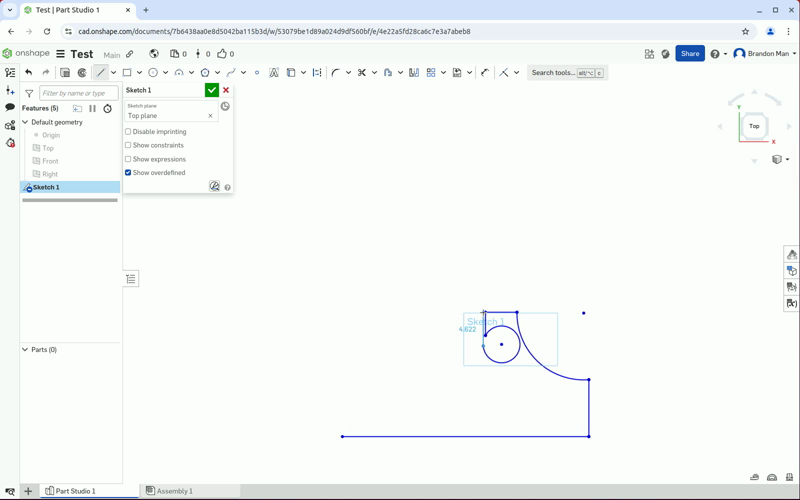
scroll(6)
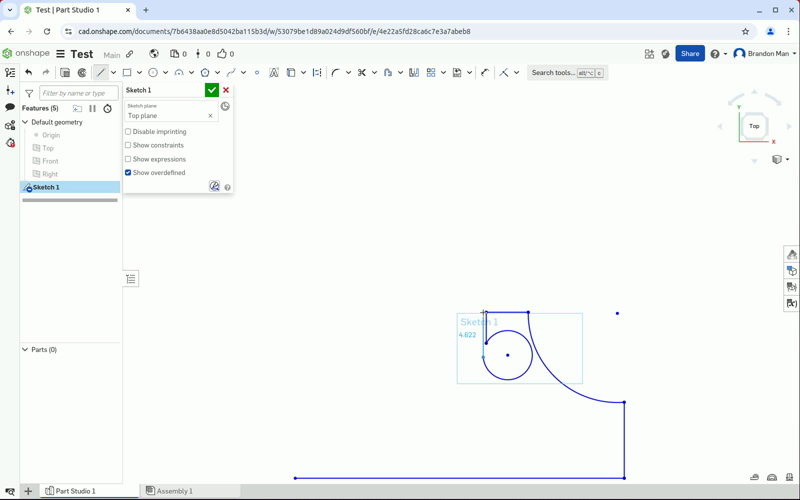
scroll(6)
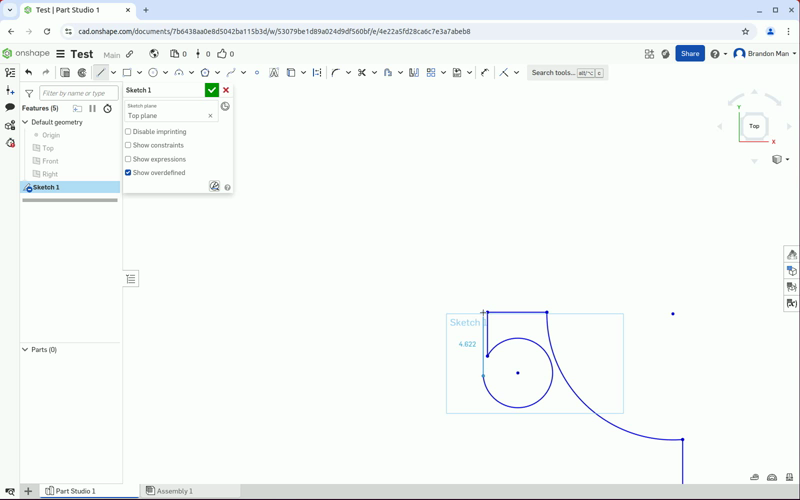
scroll(6)
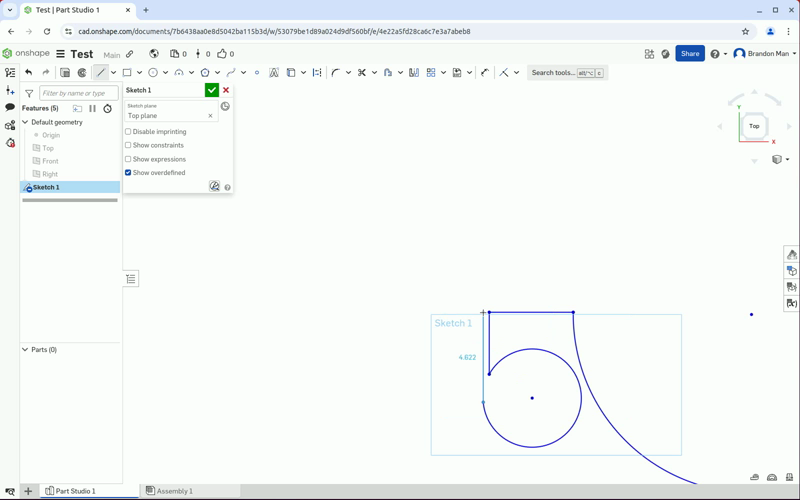
scroll(6)
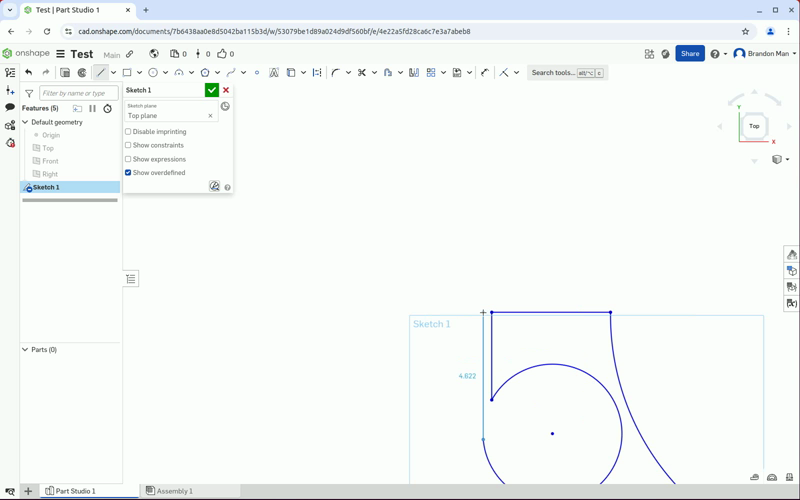
scroll(6)
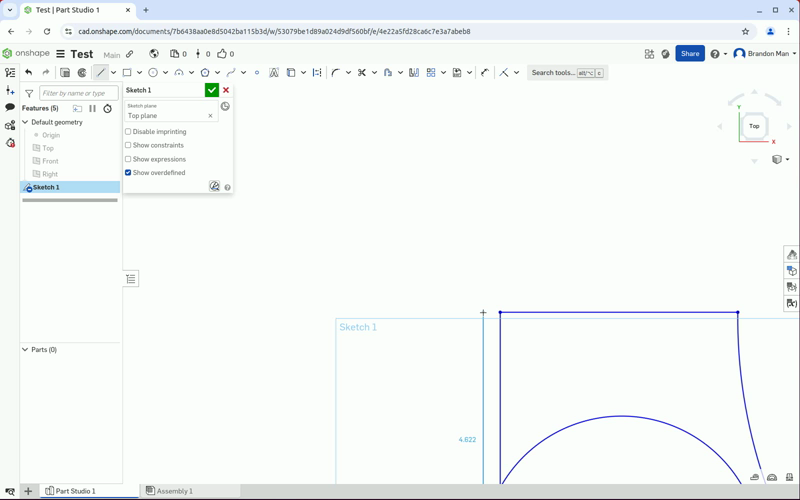
click(483, 312)
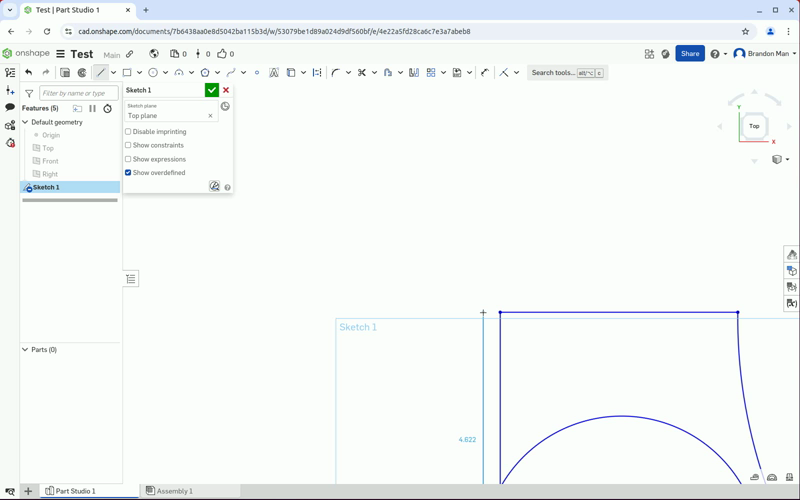
scroll(-6)
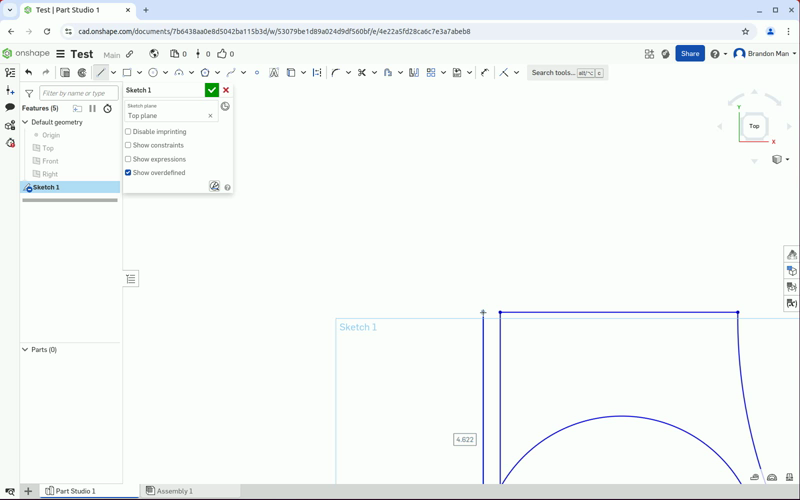
scroll(-6)
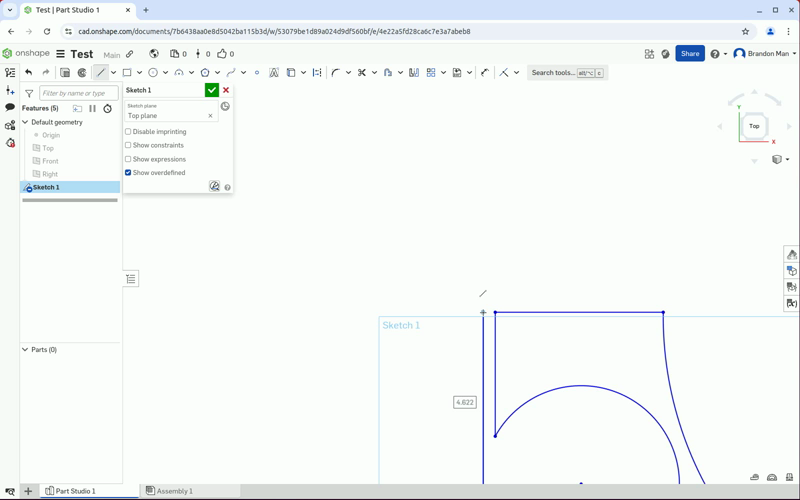
scroll(-6)
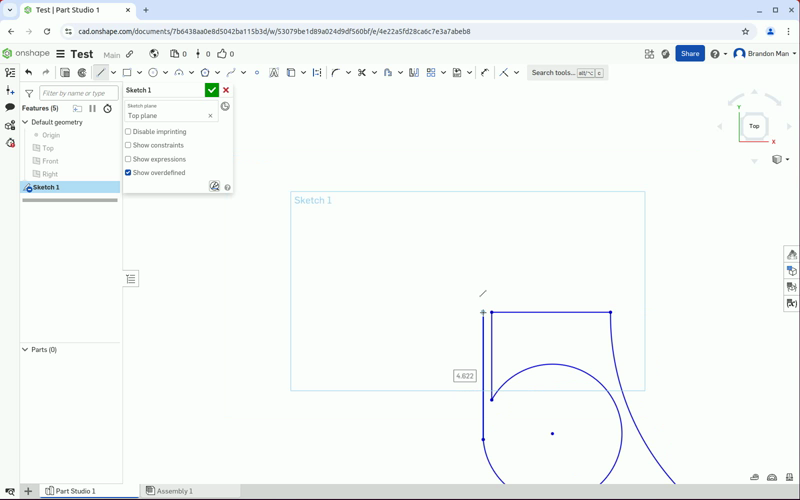
scroll(-6)
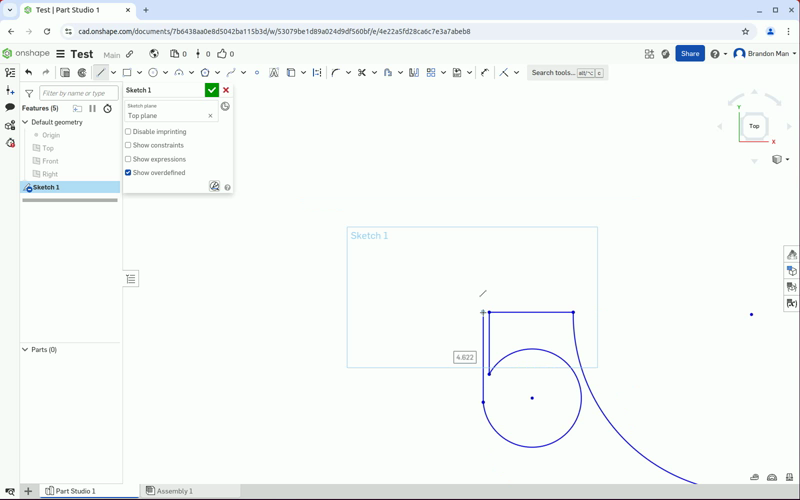
scroll(-6)
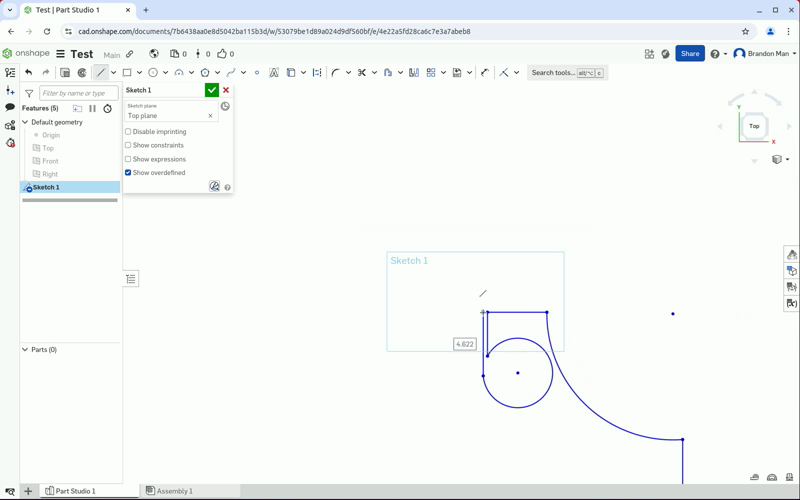
scroll(-6)
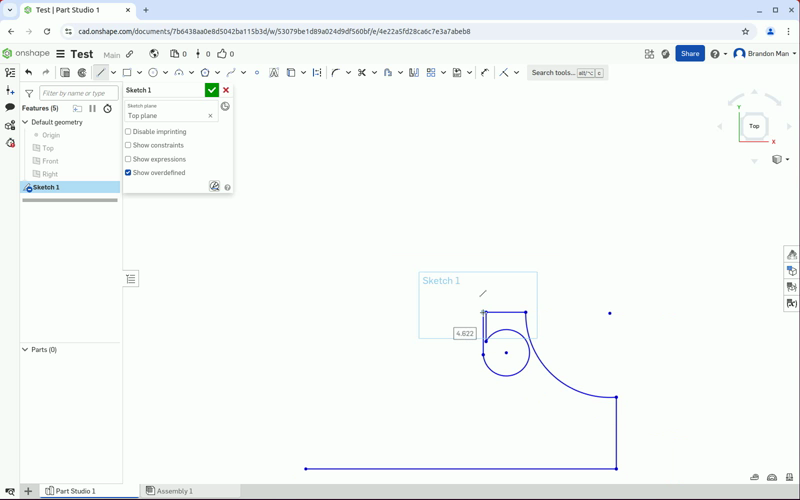
scroll(-6)
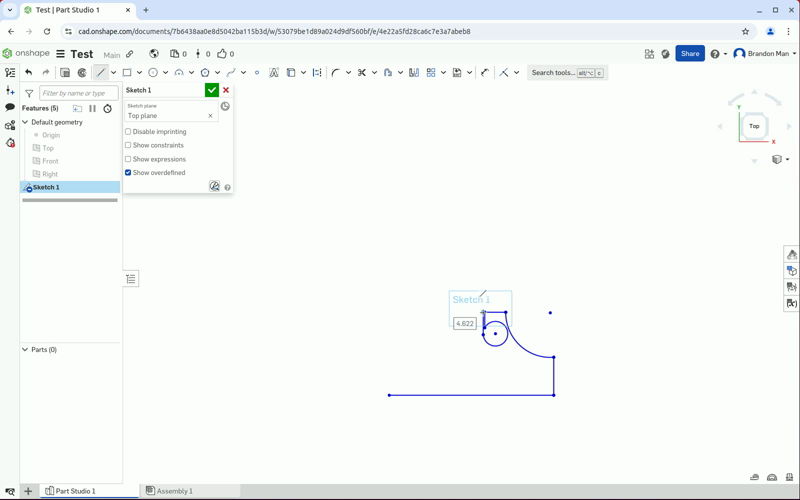
key_up(shift)
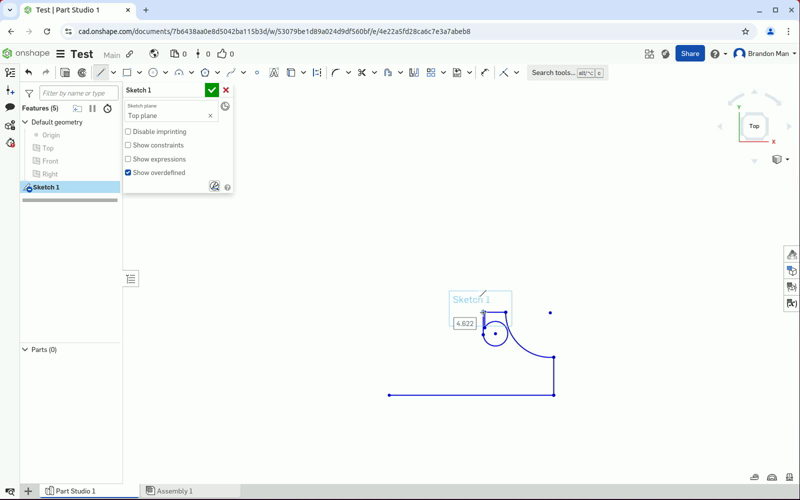
key_down(shift)
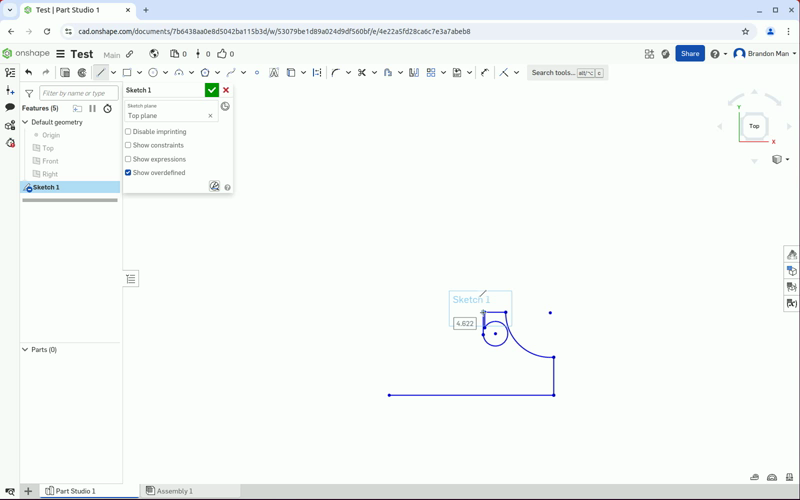
mouse_move(513, 312)
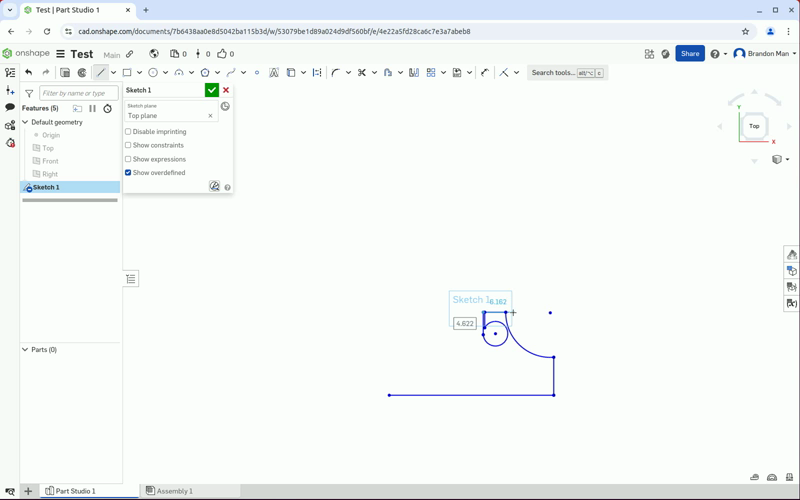
mouse_move(432, 312)
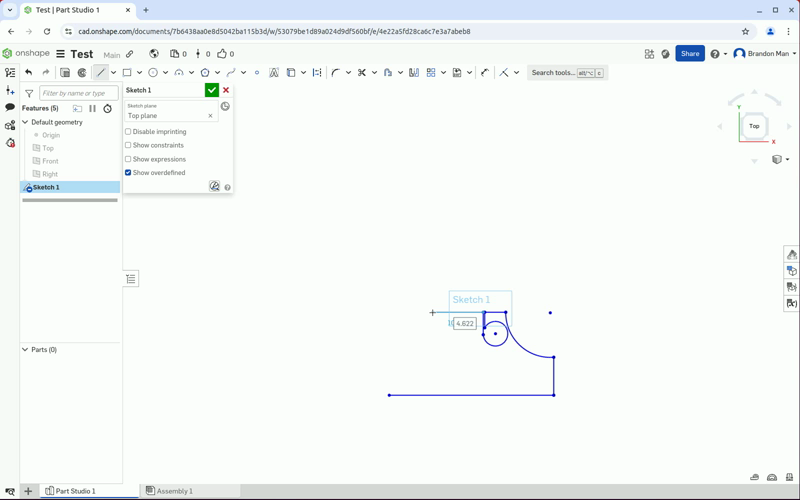
click(432, 312)
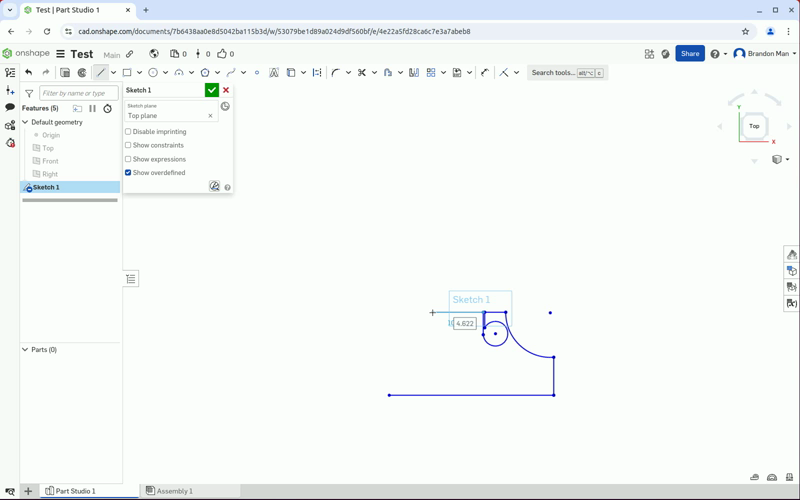
key_up(shift)
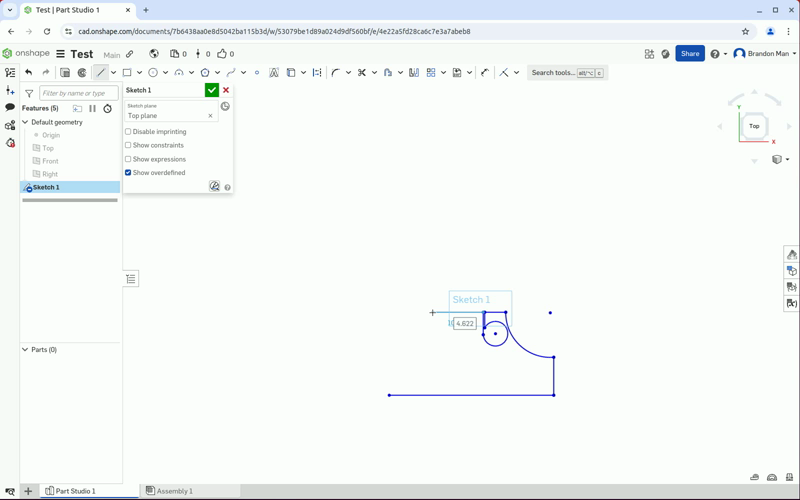
key(esc)
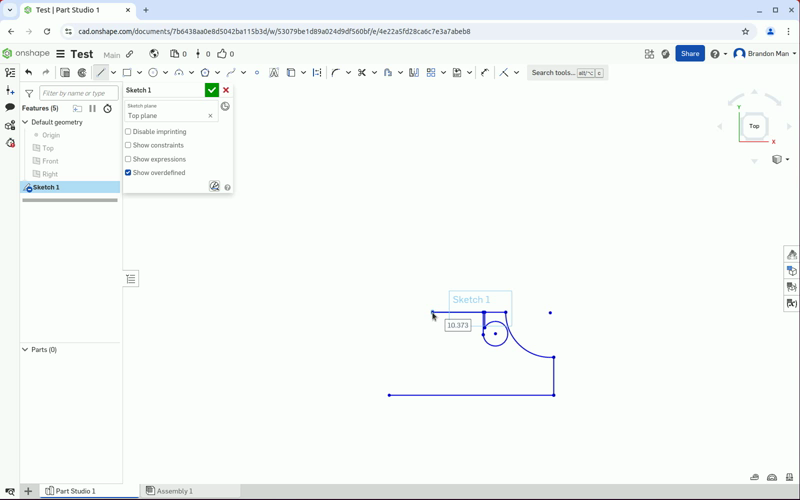
key(a)
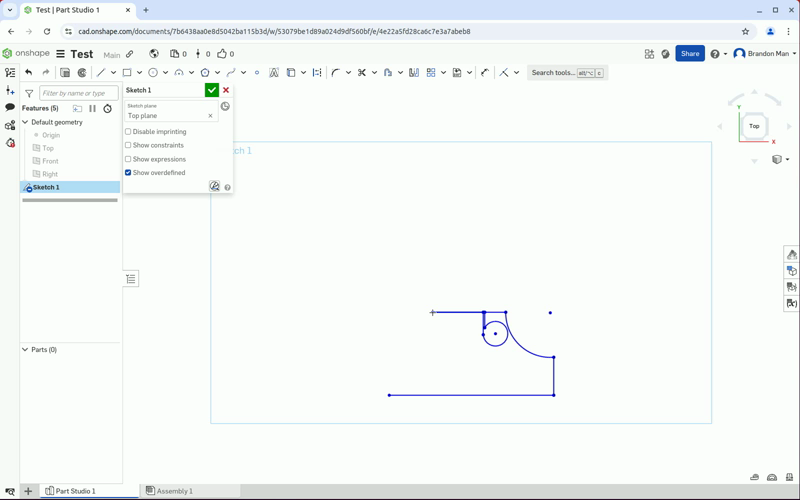
mouse_move(432, 312)
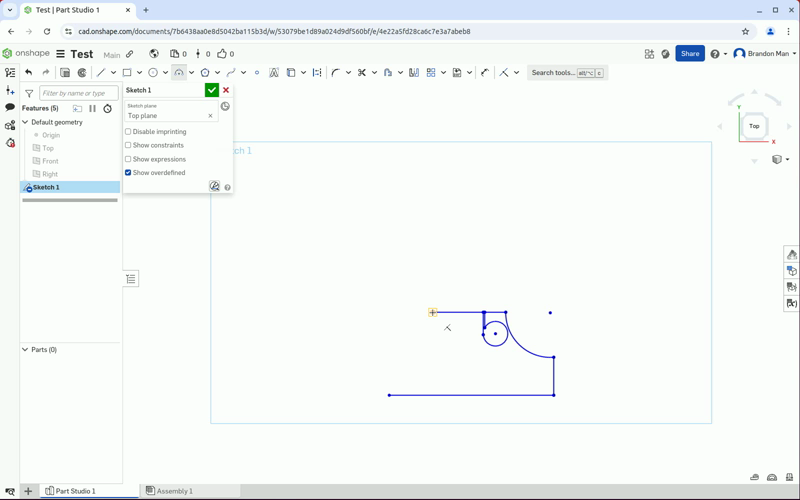
click(432, 312)
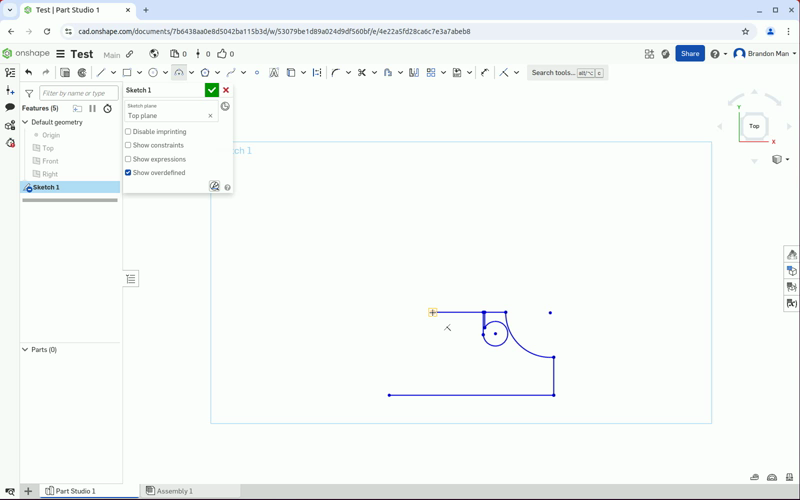
key_down(shift)
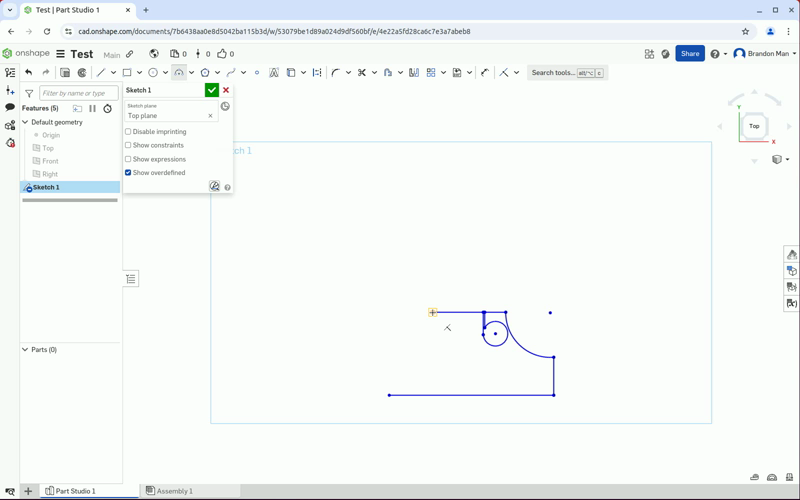
mouse_move(427, 331)
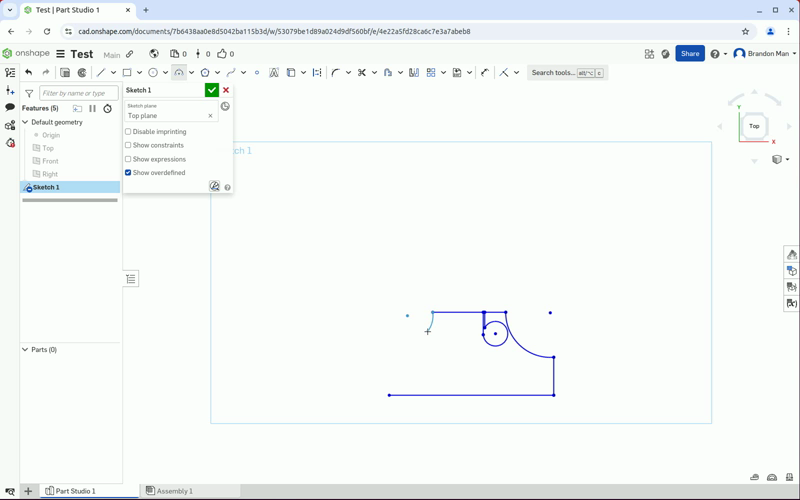
click(427, 331)
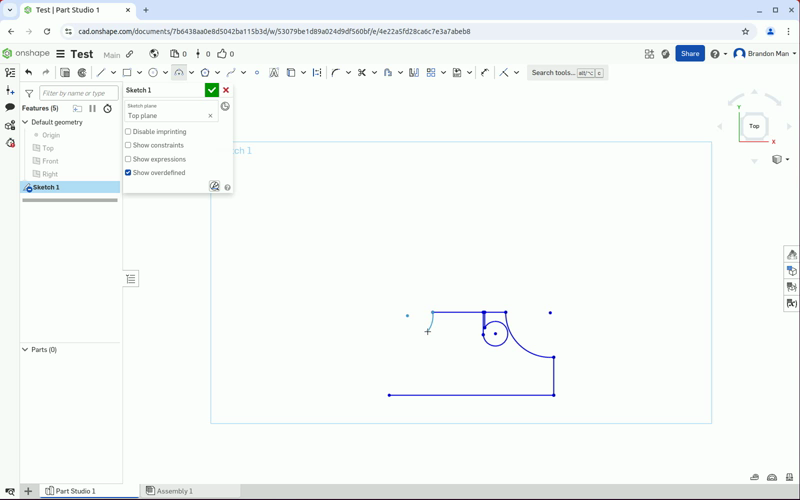
mouse_move(431, 321)
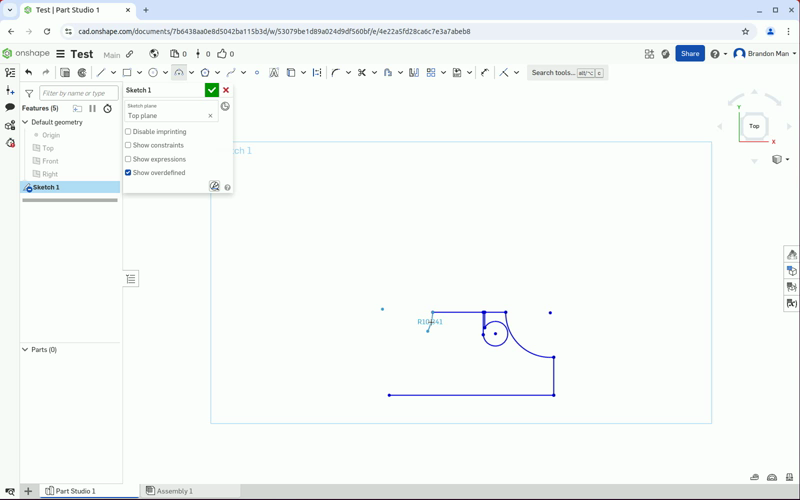
click(431, 321)
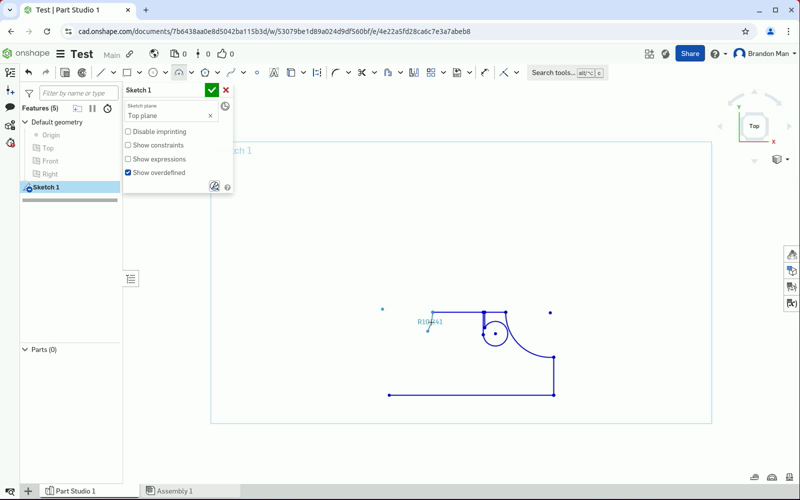
key_up(shift)
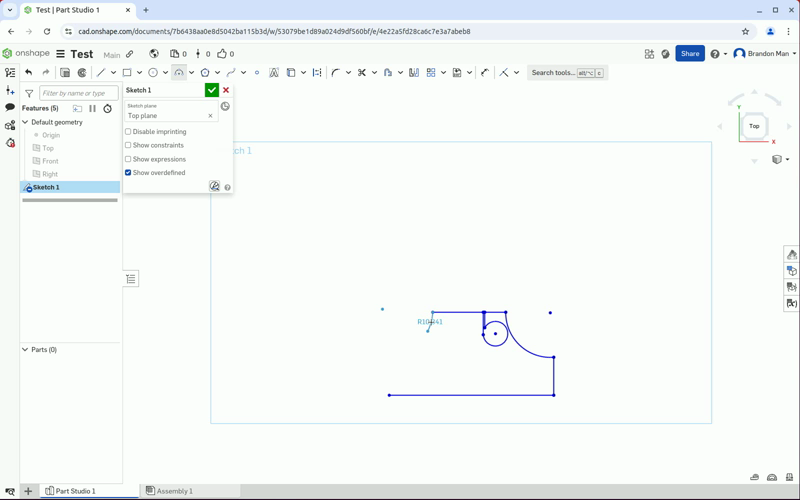
key(esc)
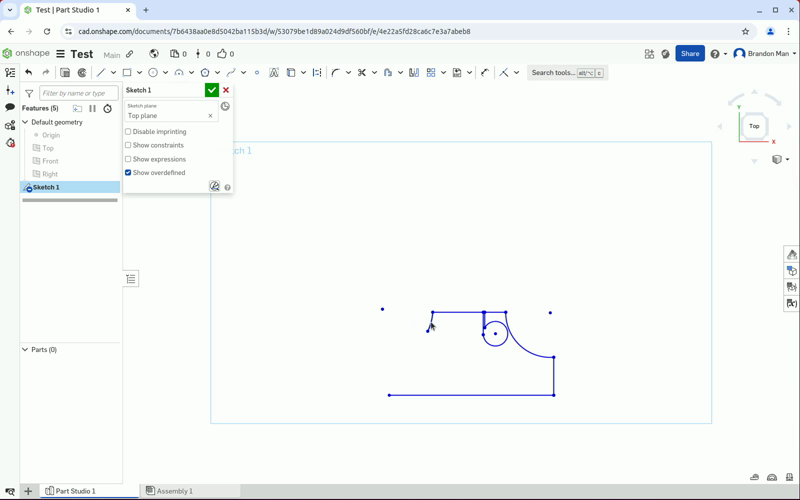
key(l)
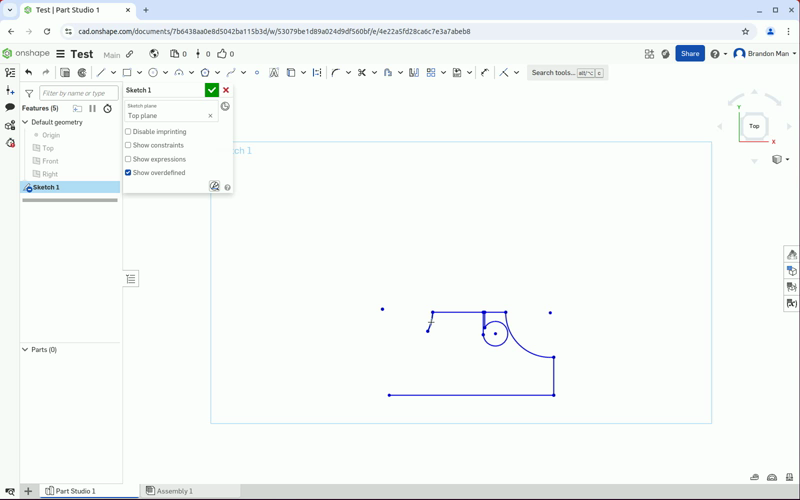
mouse_move(427, 331)
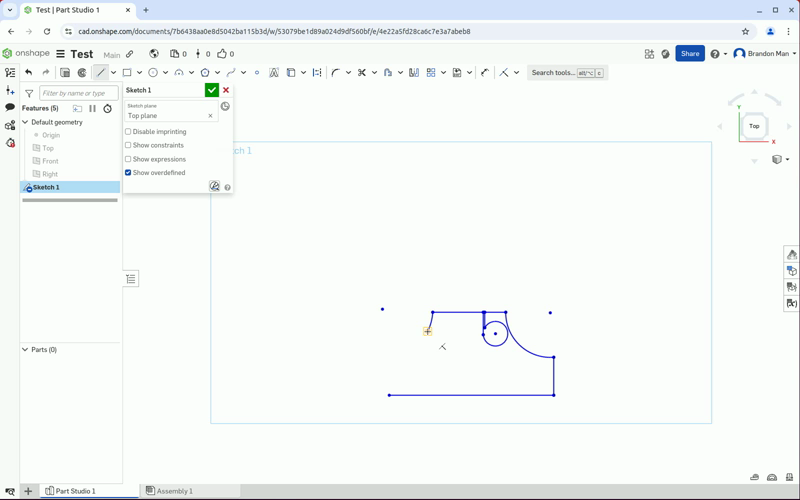
click(427, 331)
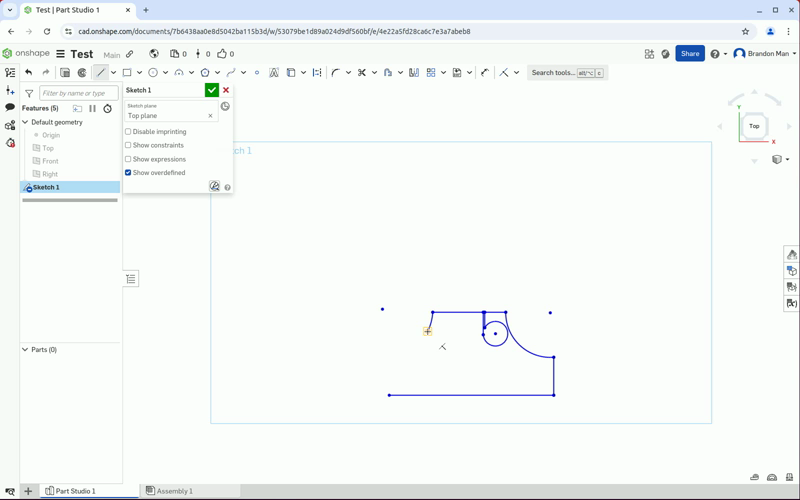
key_down(shift)
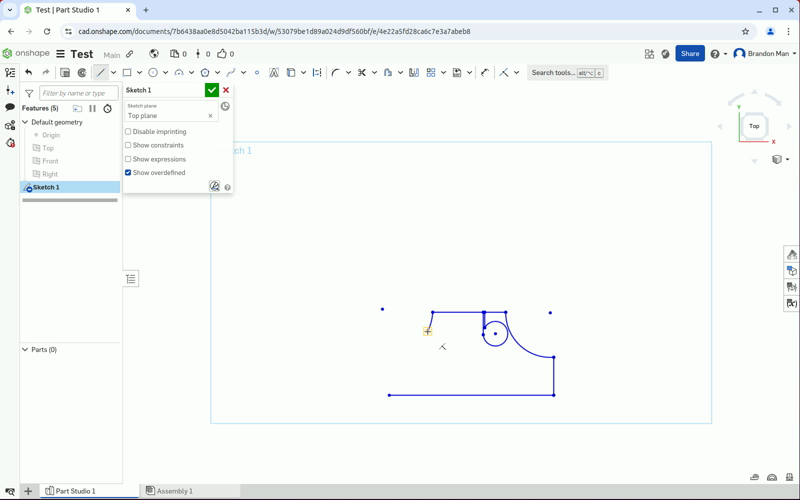
mouse_move(457, 331)
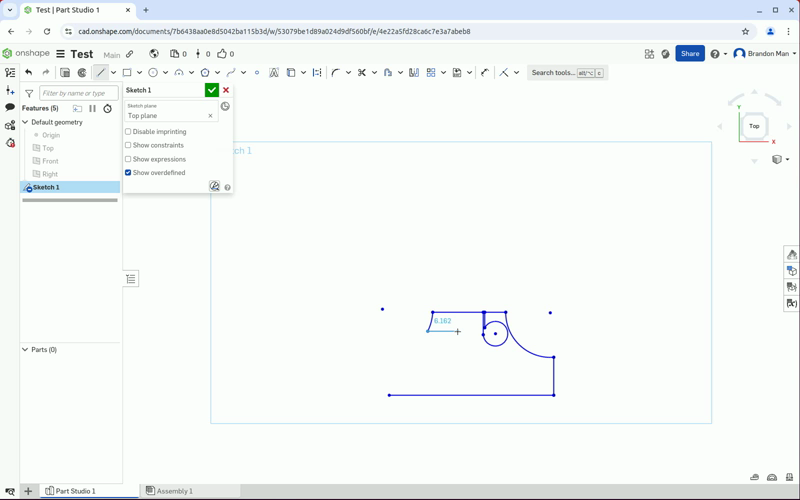
mouse_move(427, 372)
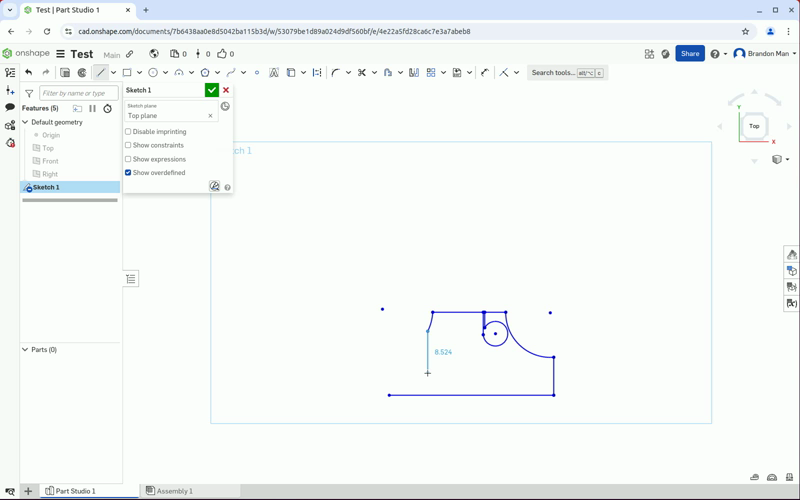
click(427, 372)
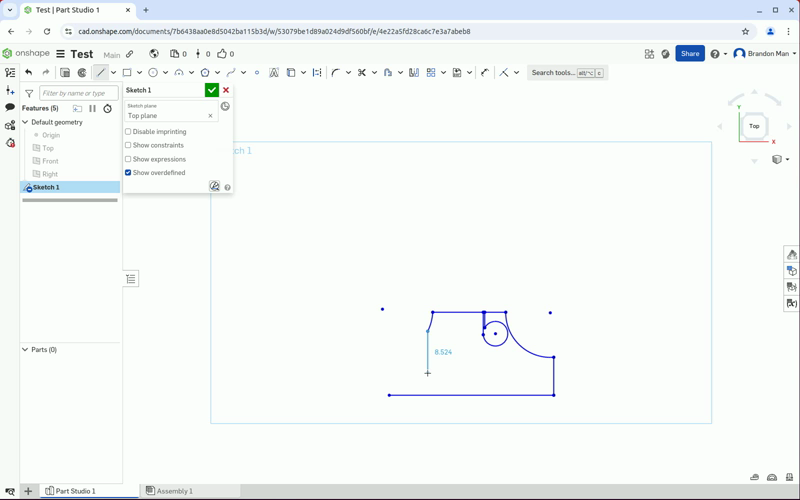
key_up(shift)
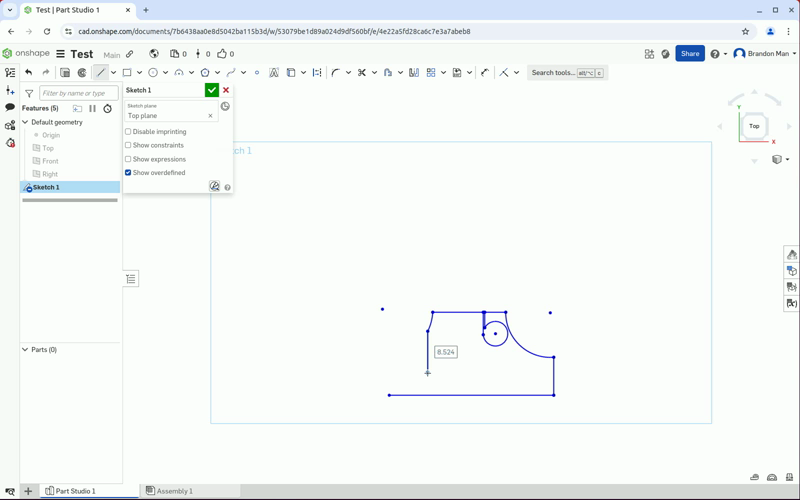
key_down(shift)
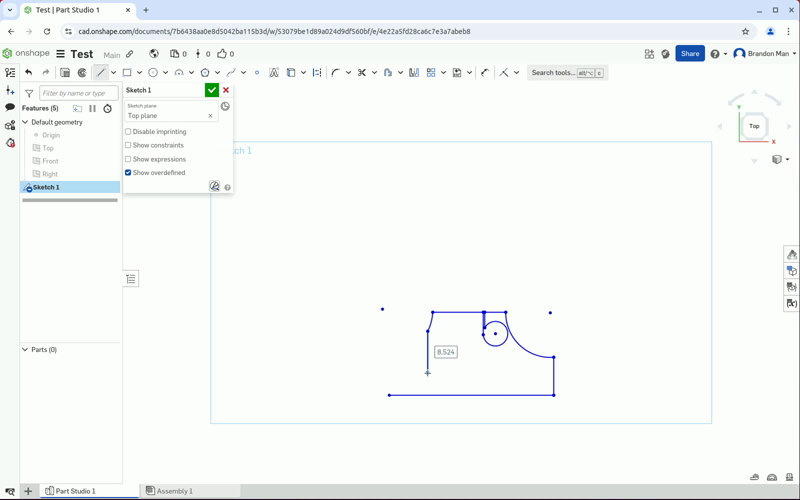
mouse_move(457, 372)
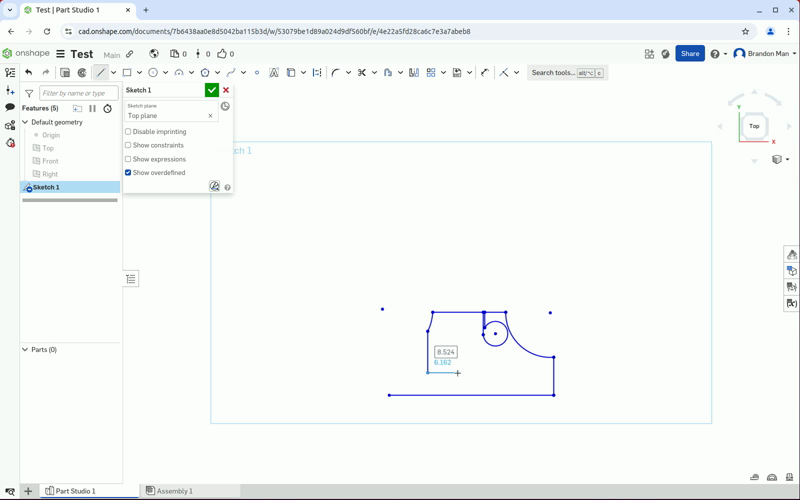
mouse_move(389, 372)
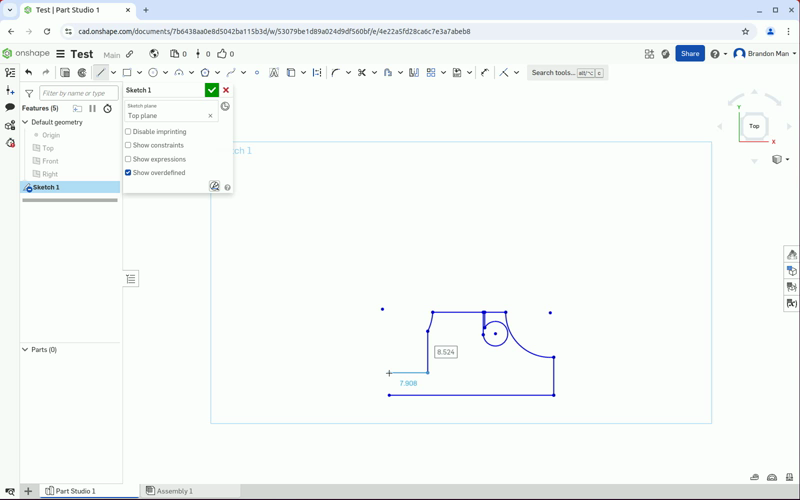
click(389, 372)
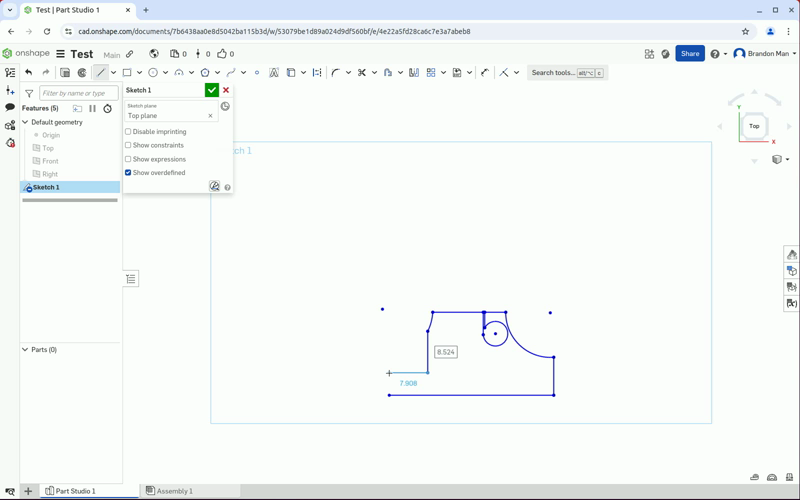
key_up(shift)
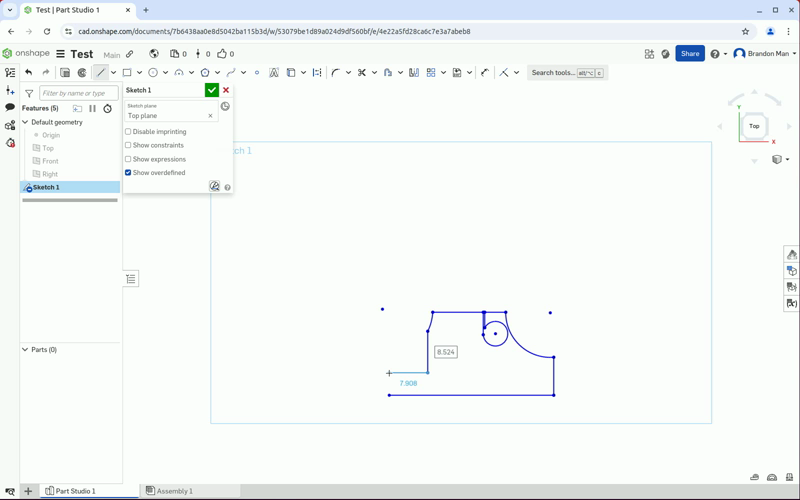
mouse_move(419, 372)
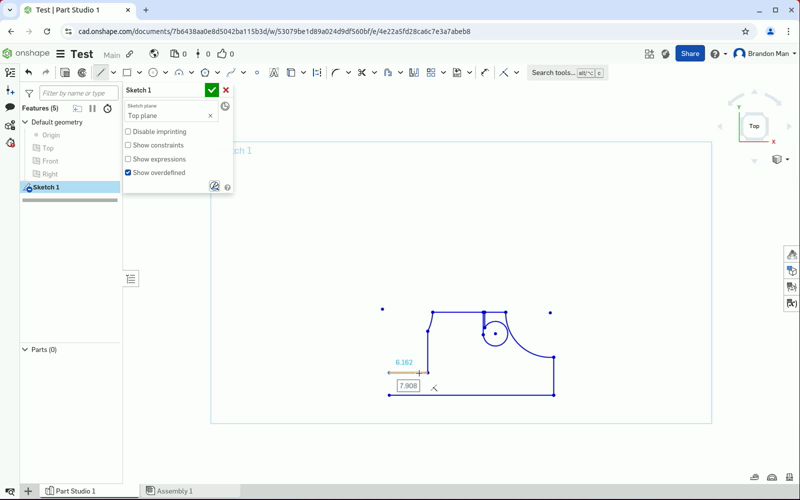
key_down(shift)
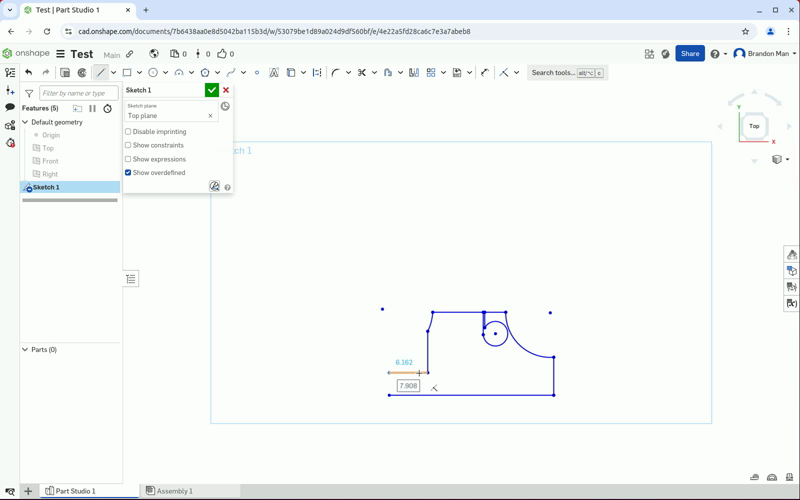
mouse_move(389, 395)
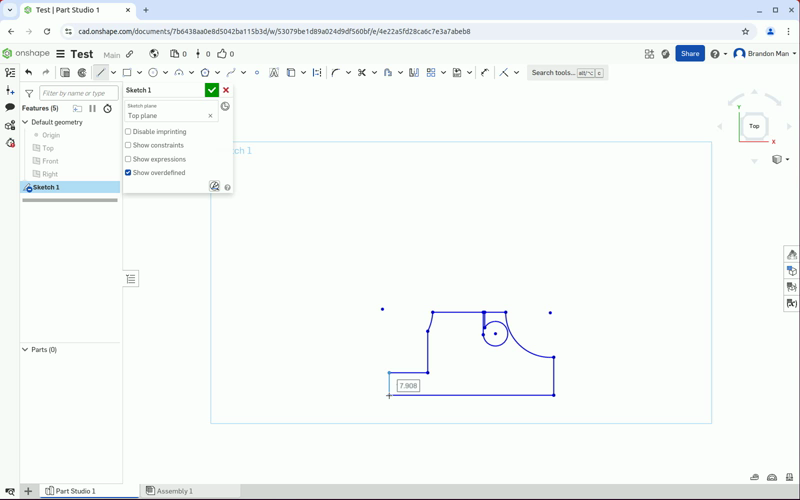
key_up(shift)
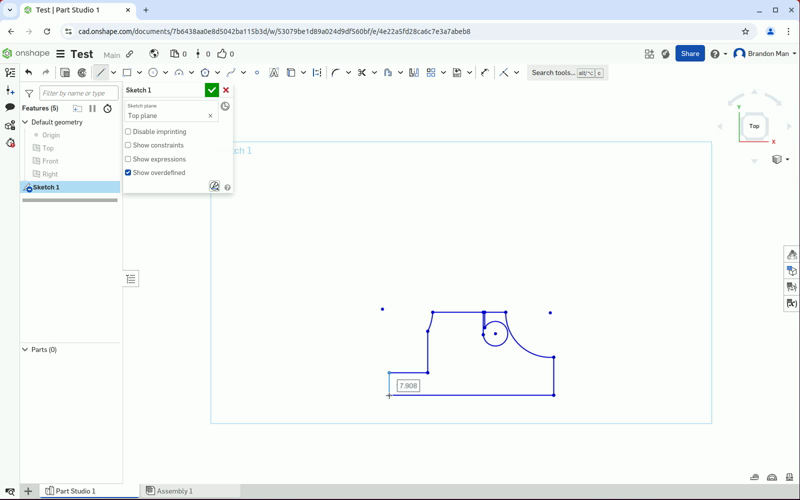
click(389, 395)
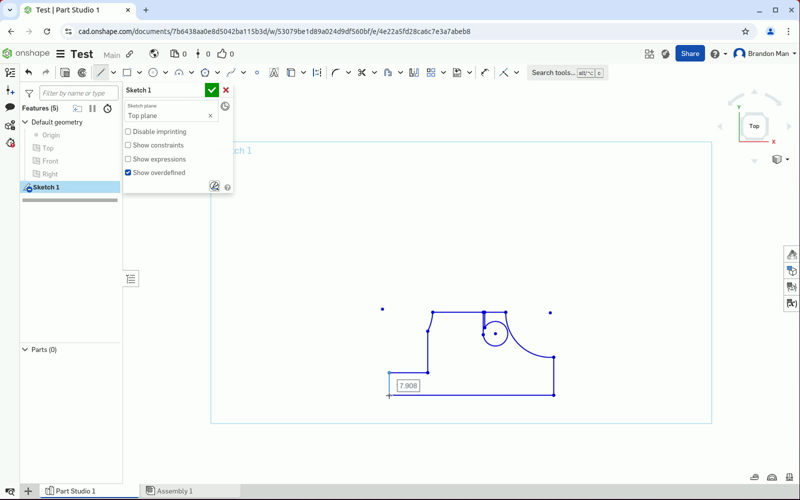
key(esc)
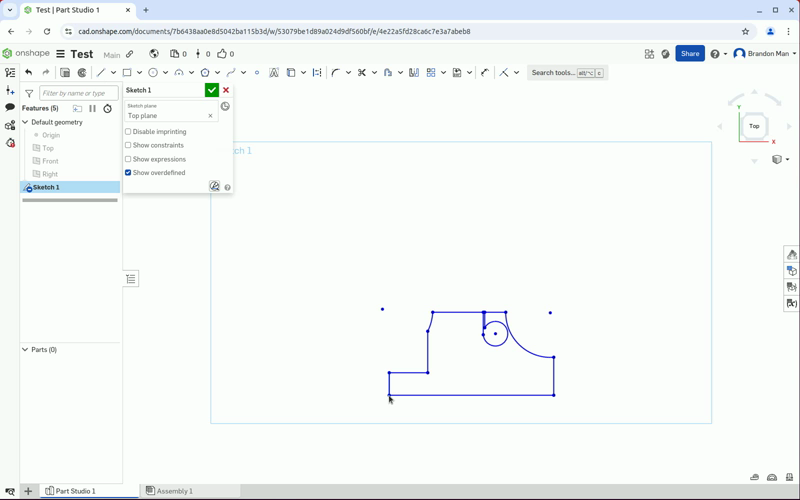
mouse_move(532, 370)
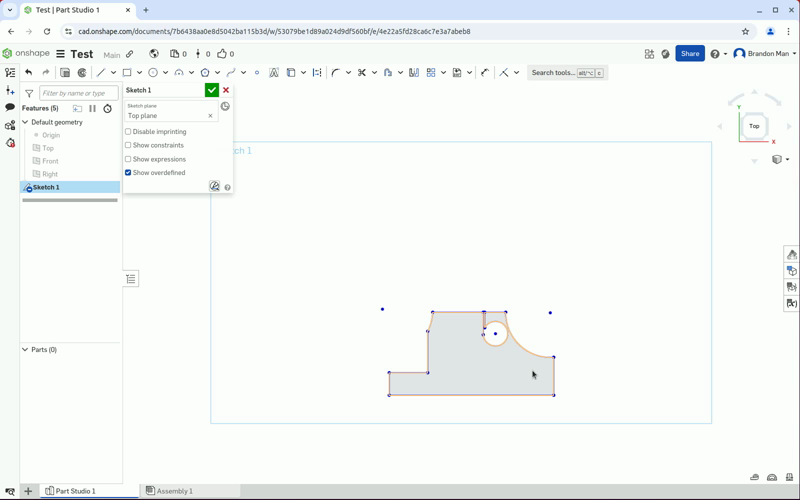
click(532, 370)
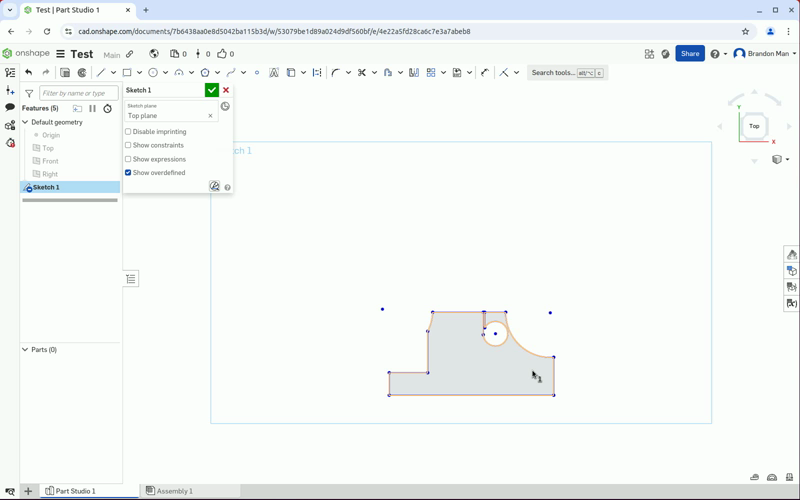
mouse_move(73, 352)
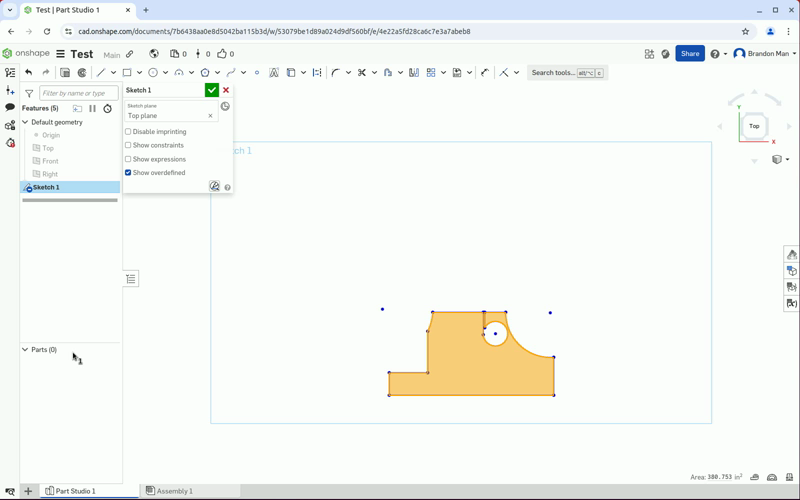
key(shift+y)
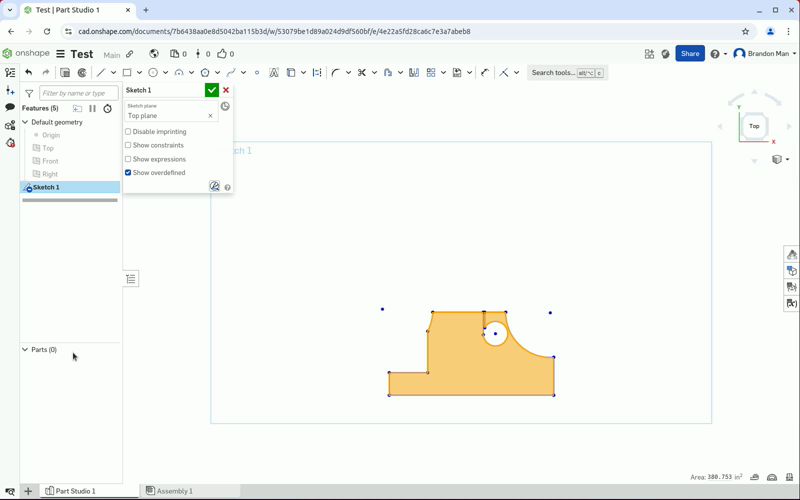
key(shift+e)
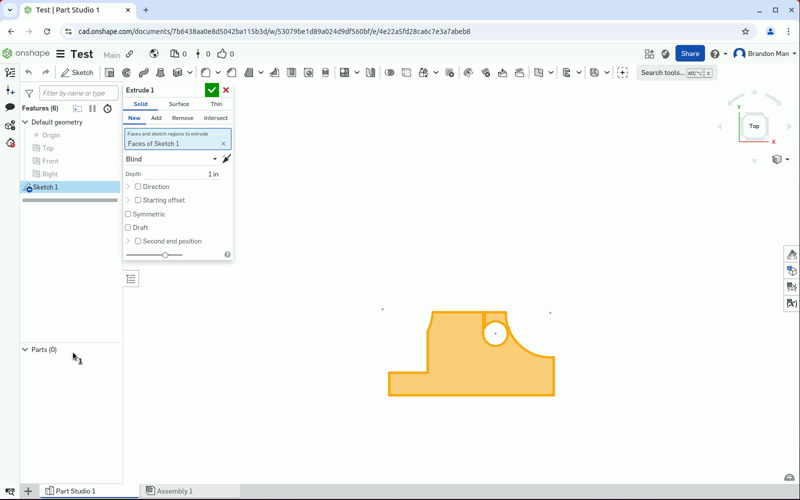
mouse_move(143, 106)
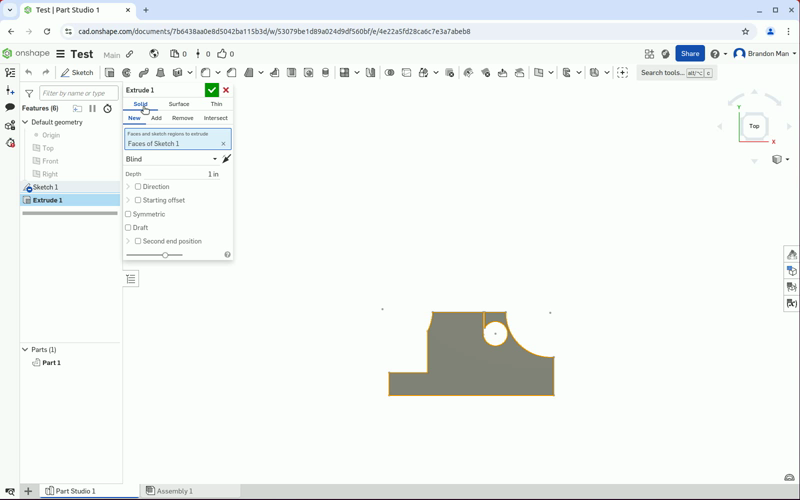
click(143, 106)
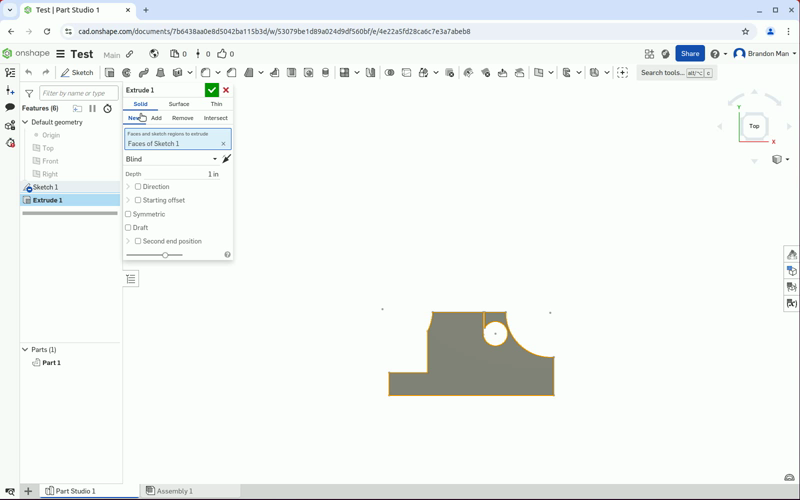
mouse_move(137, 120)
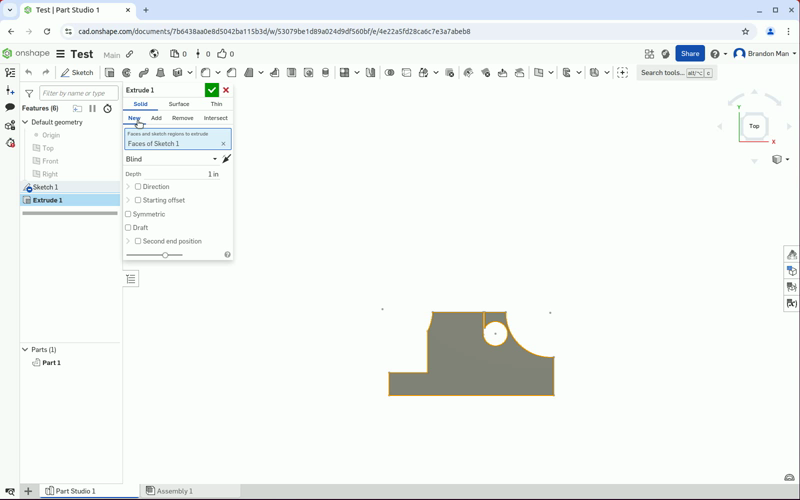
click(137, 120)
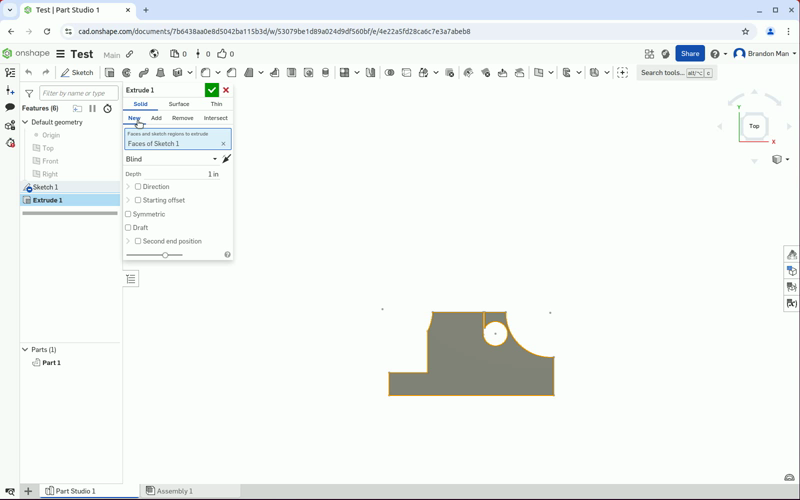
key(tab, 4)
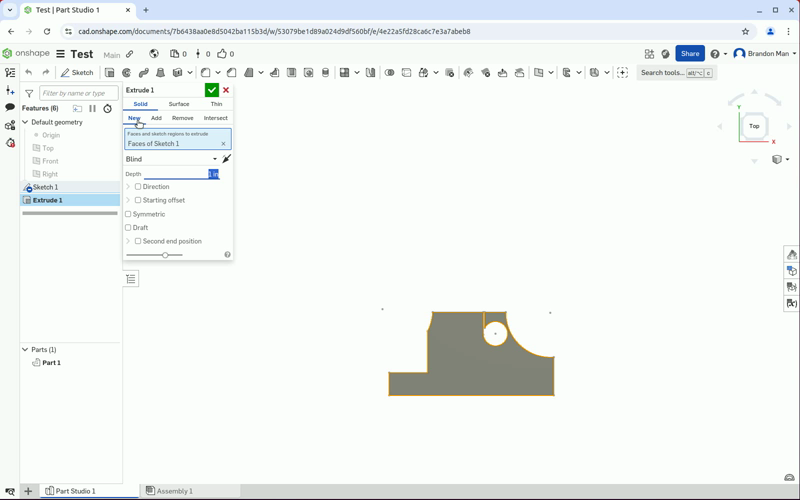
text(8.906)
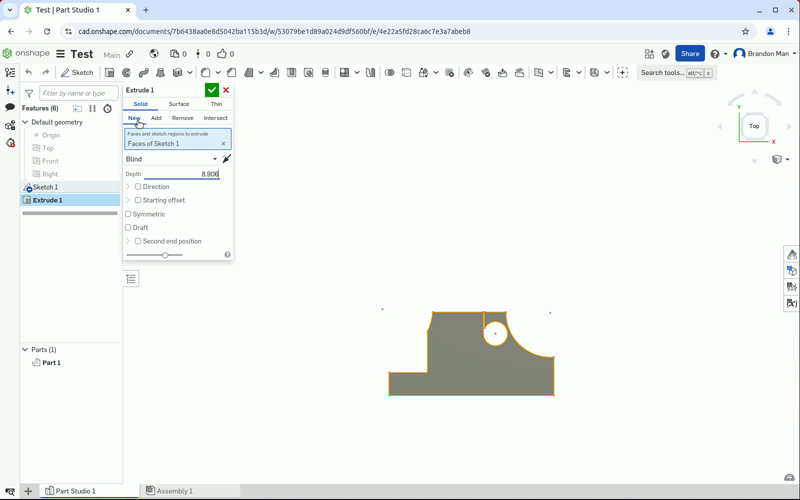
key(enter)
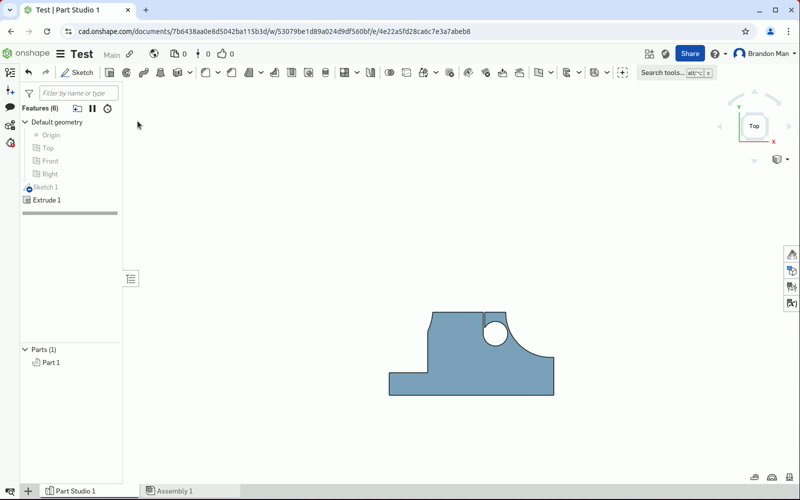
key(shift+h)
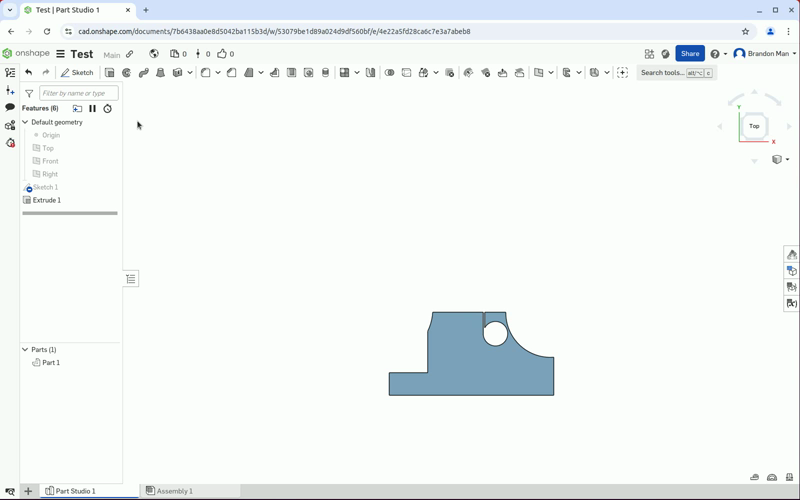
key(shift+h)
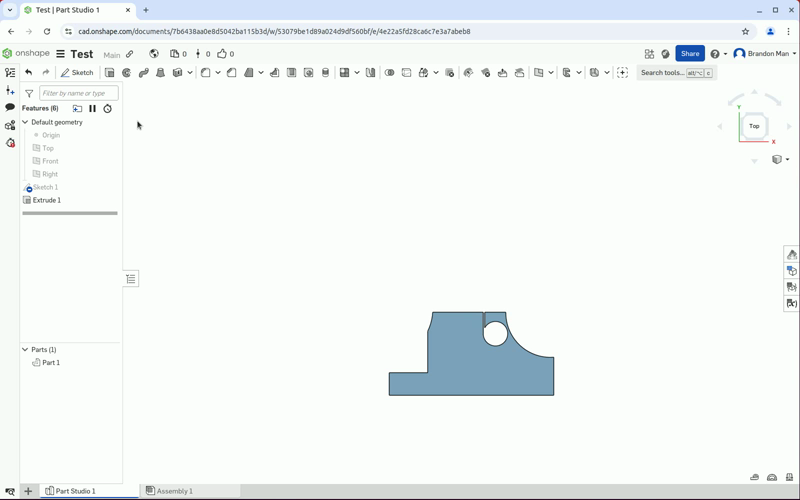
mouse_move(73, 189)
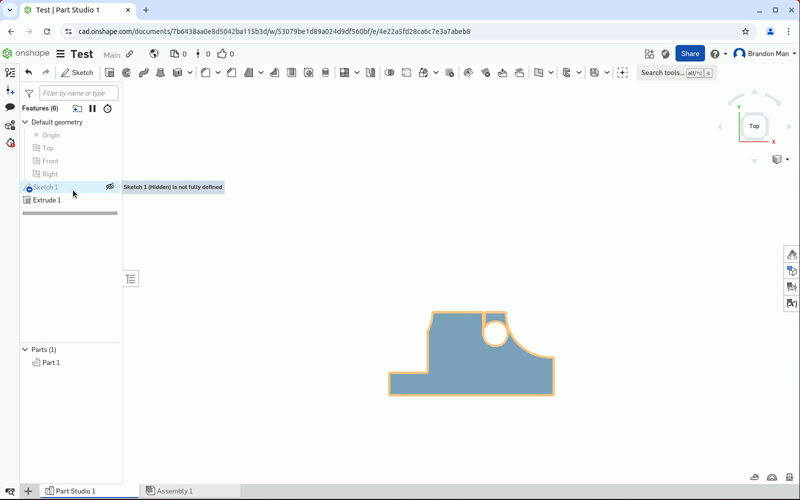
click(73, 189)
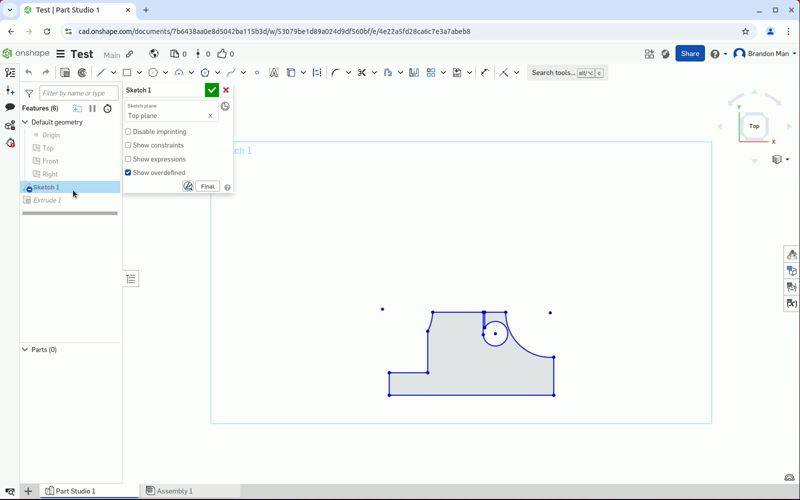
mouse_move(229, 92)
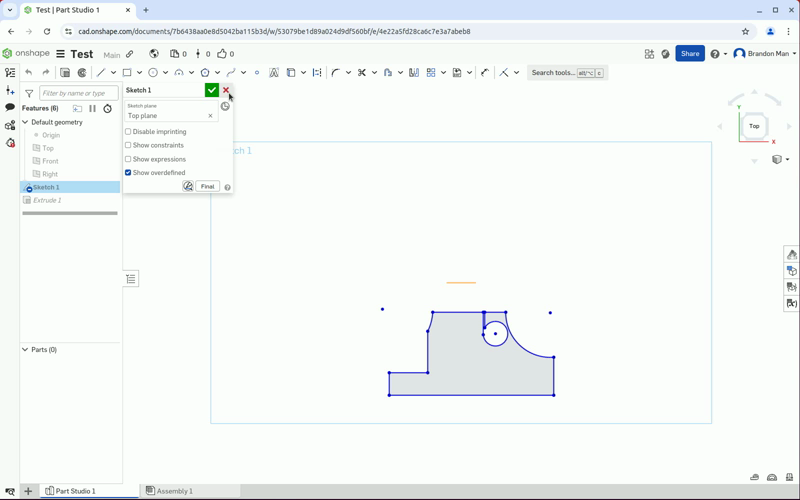
click(229, 92)
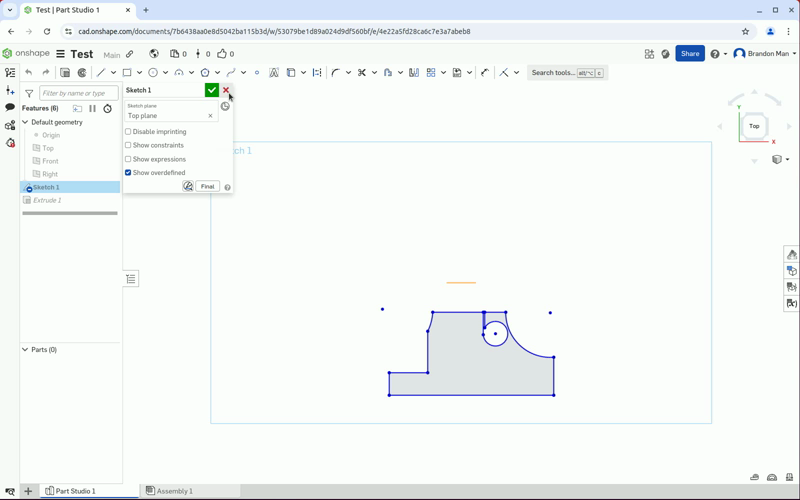
key(shift+s)
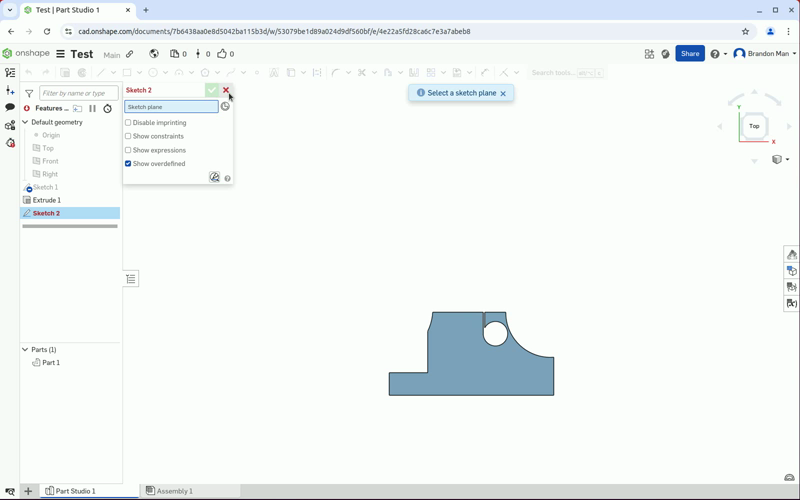
mouse_move(73, 150)
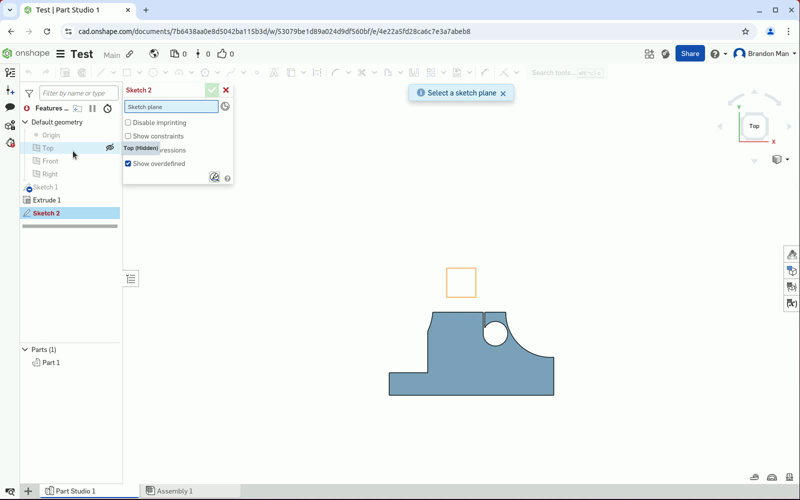
click(73, 150)
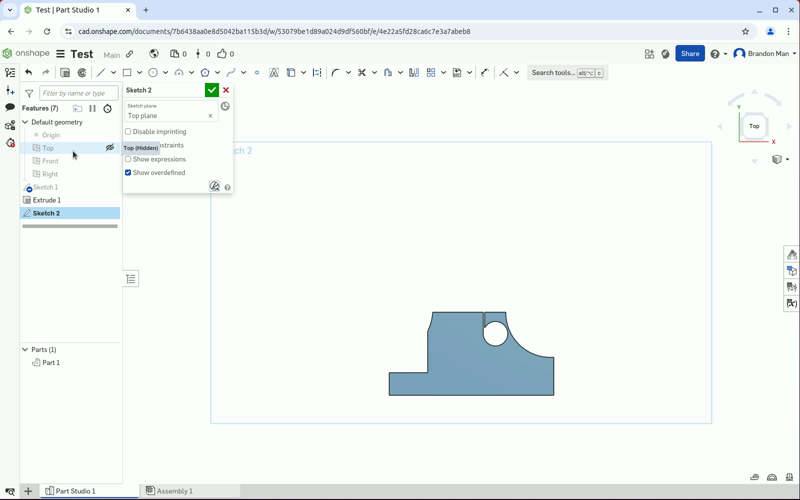
mouse_move(73, 352)
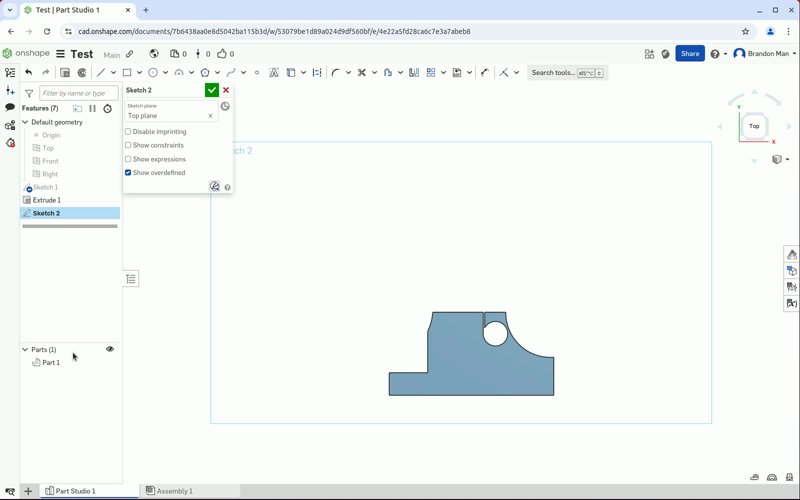
key(y)
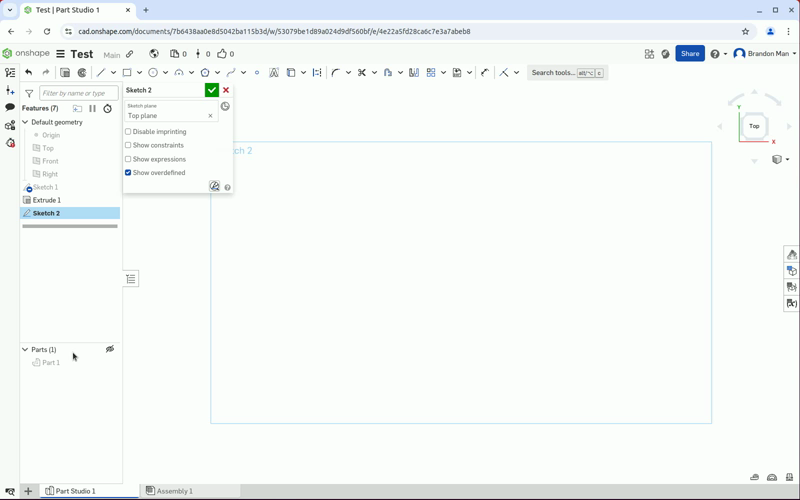
key(l)
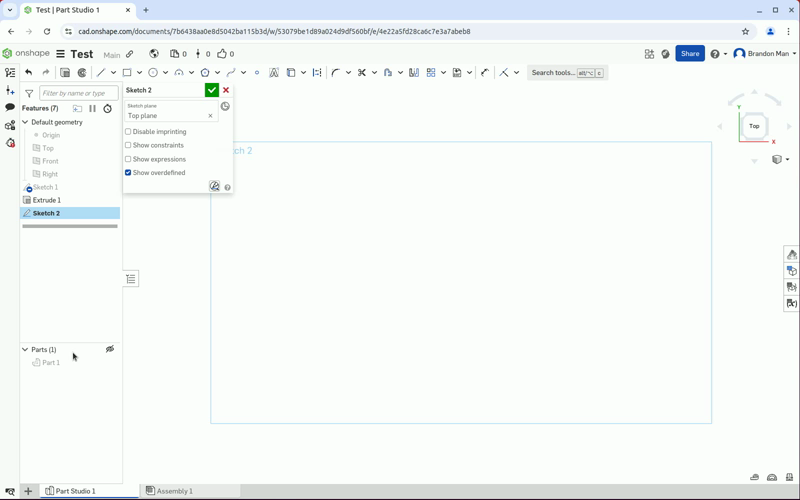
key_down(shift)
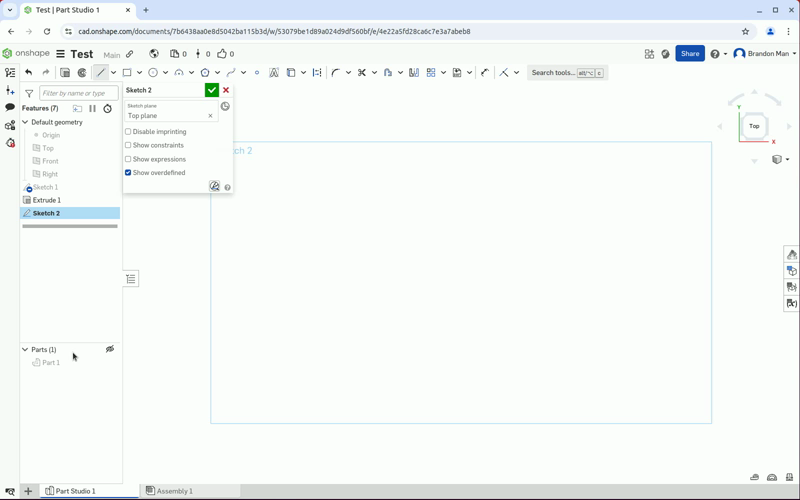
mouse_move(432, 311)
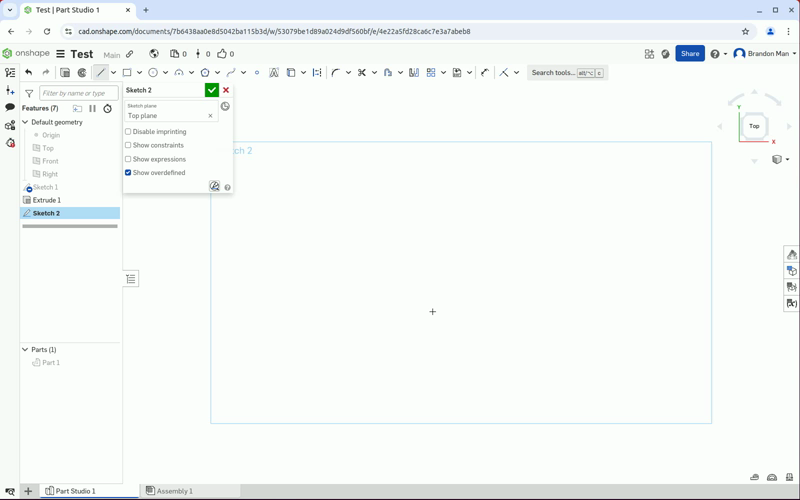
click(432, 311)
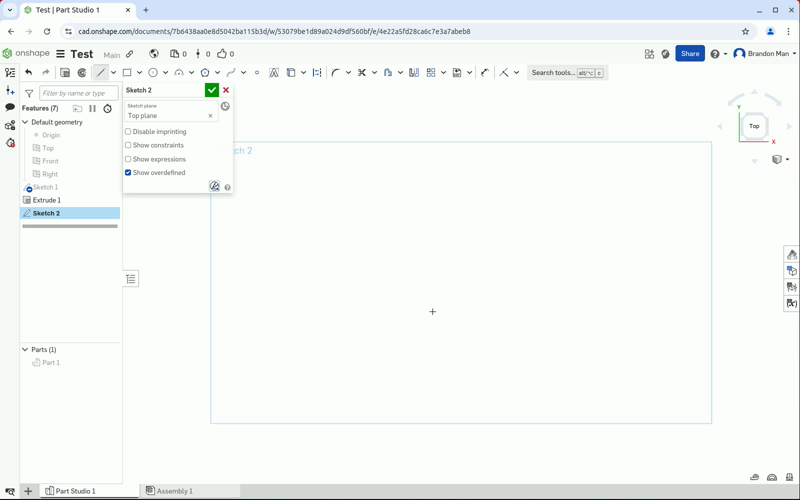
key_up(shift)
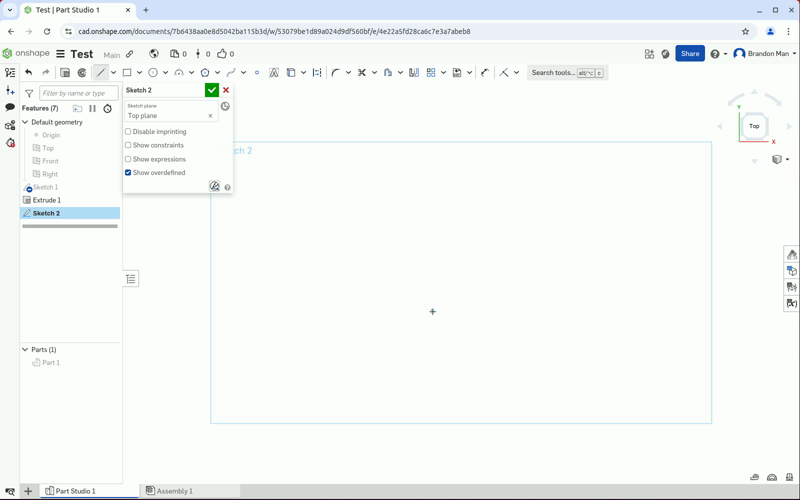
key_down(shift)
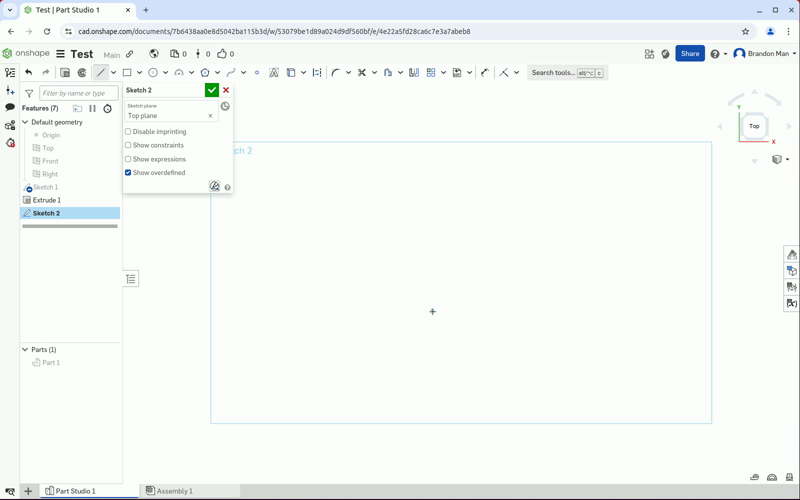
mouse_move(462, 311)
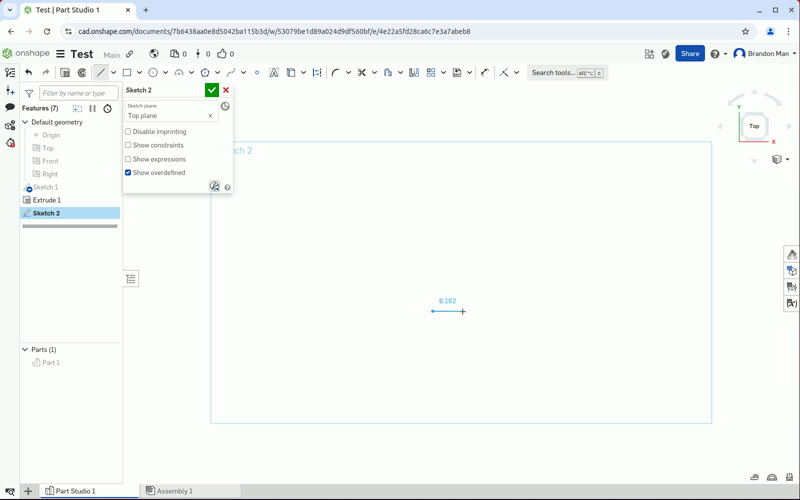
mouse_move(483, 311)
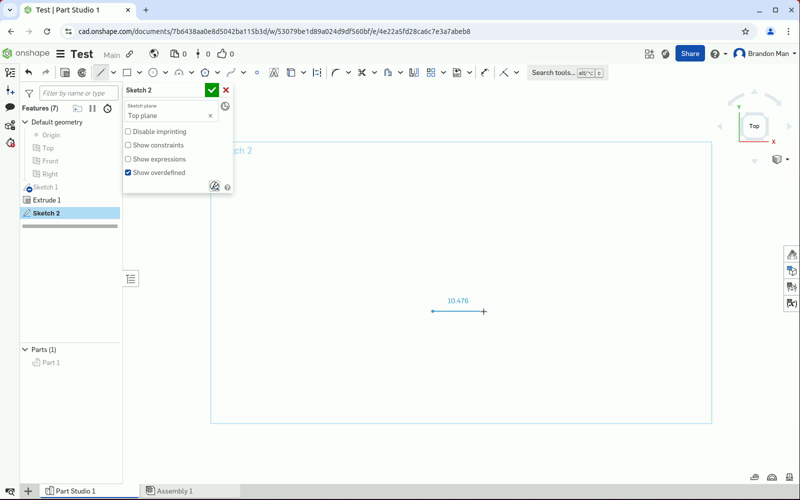
click(483, 311)
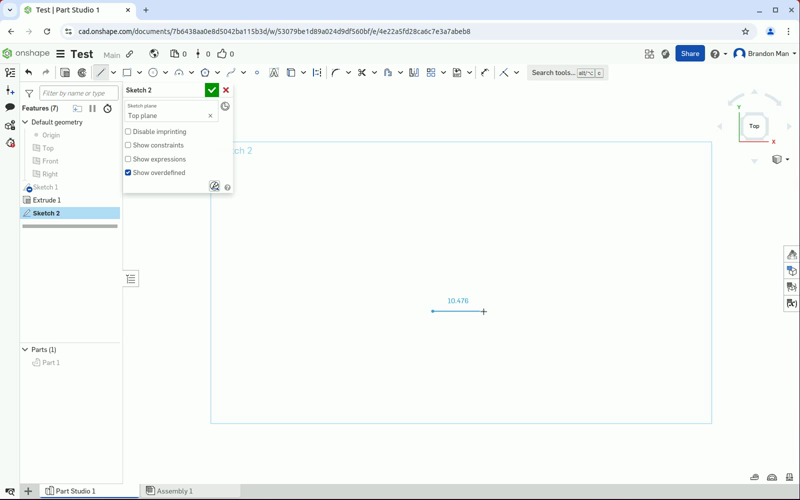
key_up(shift)
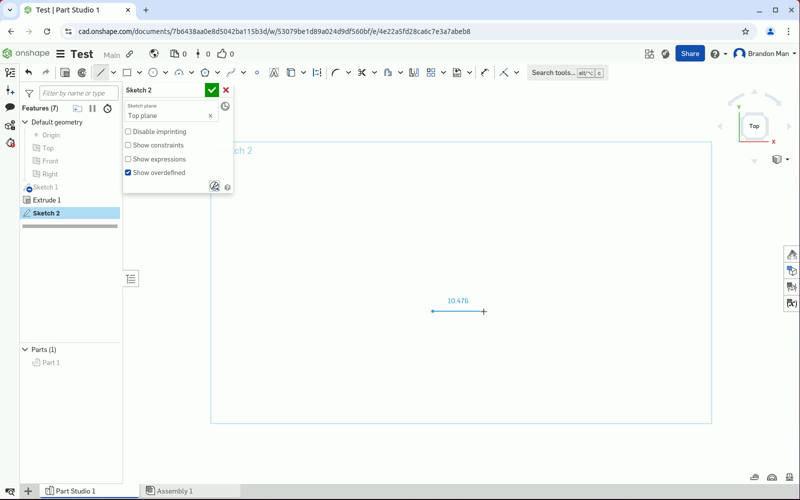
key_down(shift)
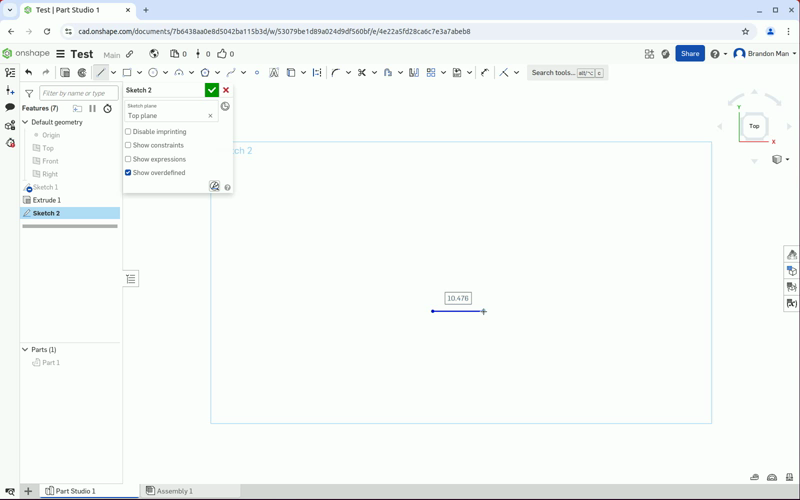
mouse_move(483, 247)
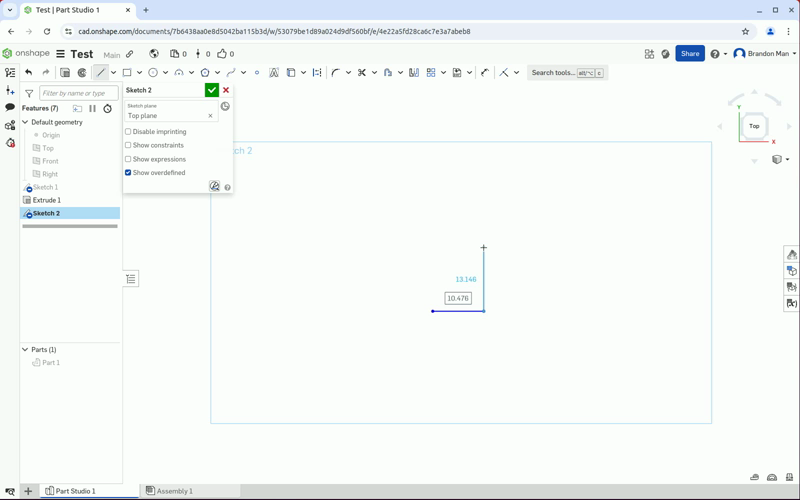
click(483, 247)
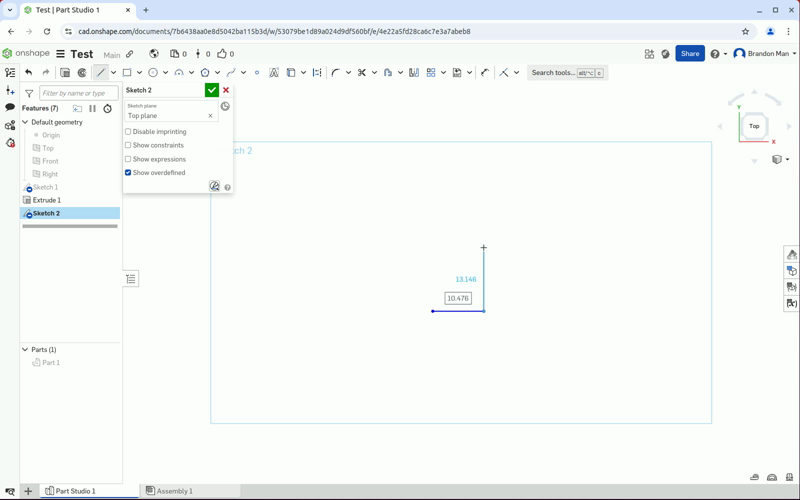
key_up(shift)
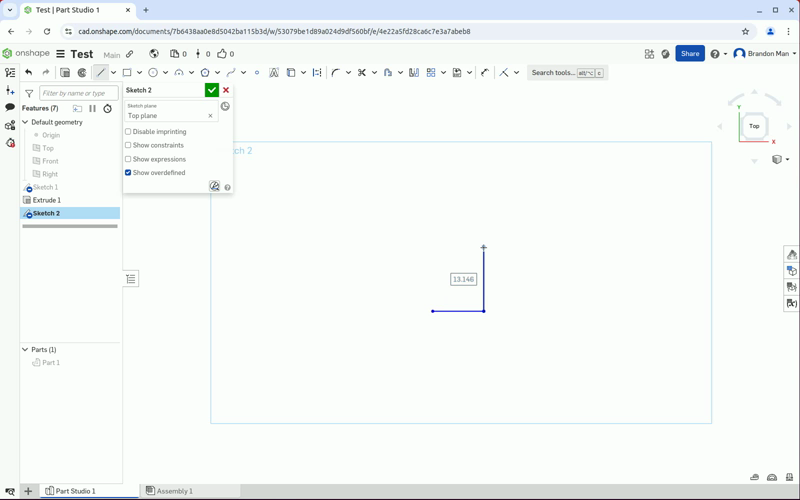
key_down(shift)
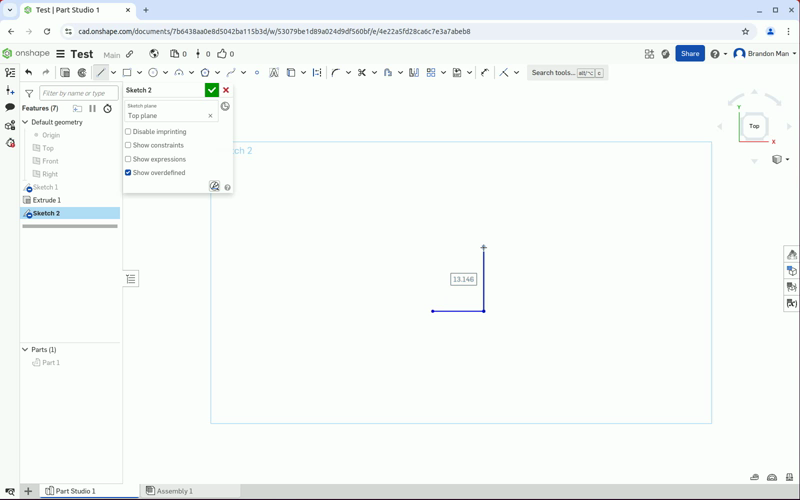
mouse_move(513, 247)
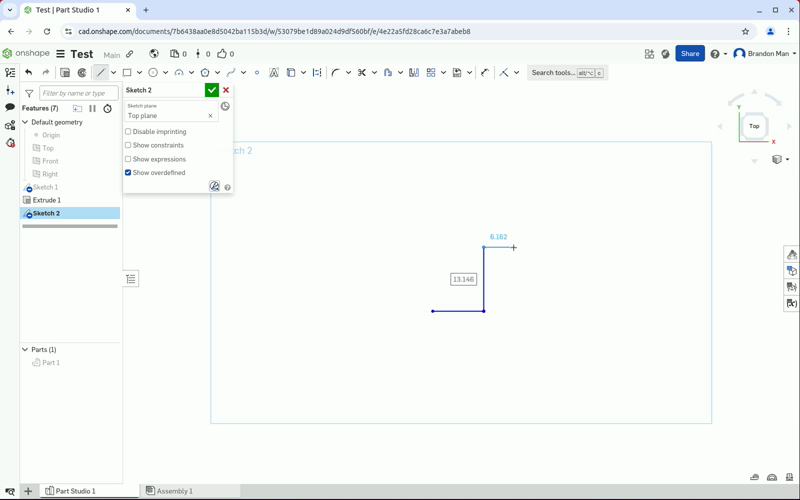
mouse_move(432, 247)
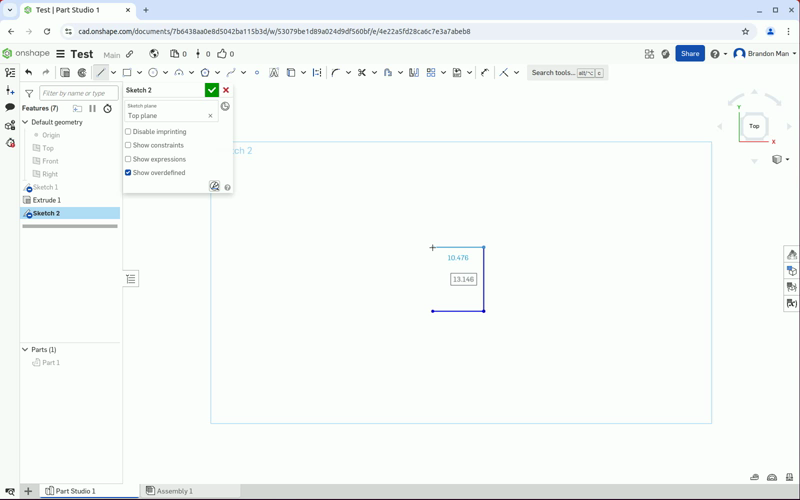
click(432, 247)
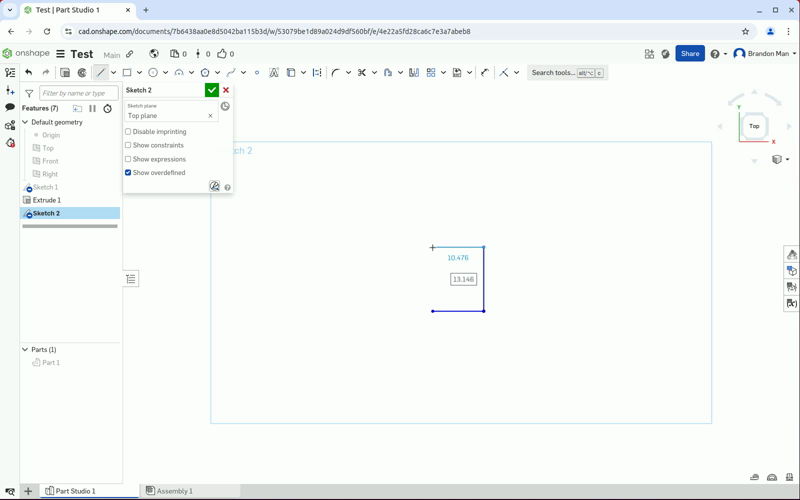
key_up(shift)
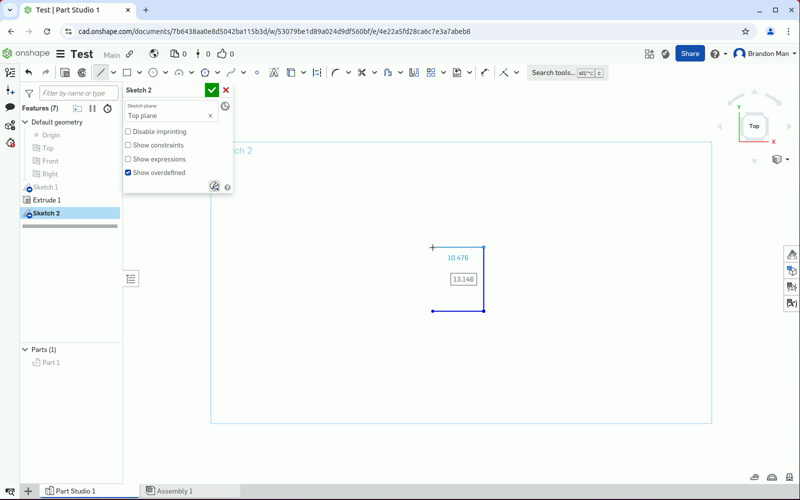
key_down(shift)
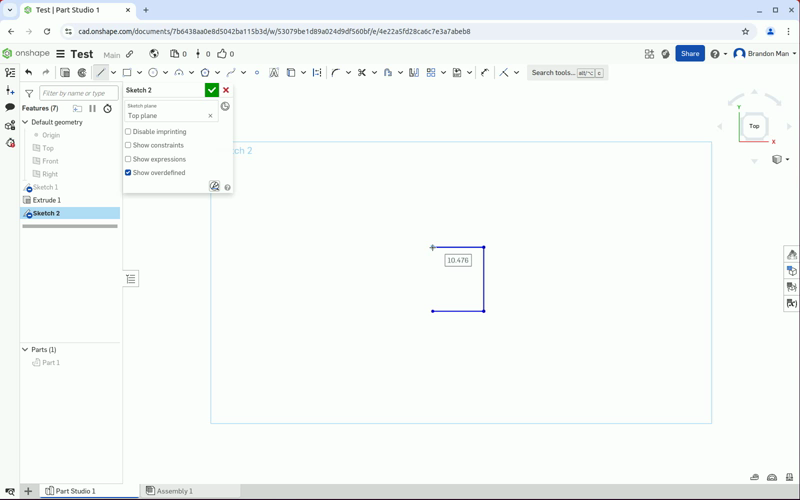
mouse_move(432, 311)
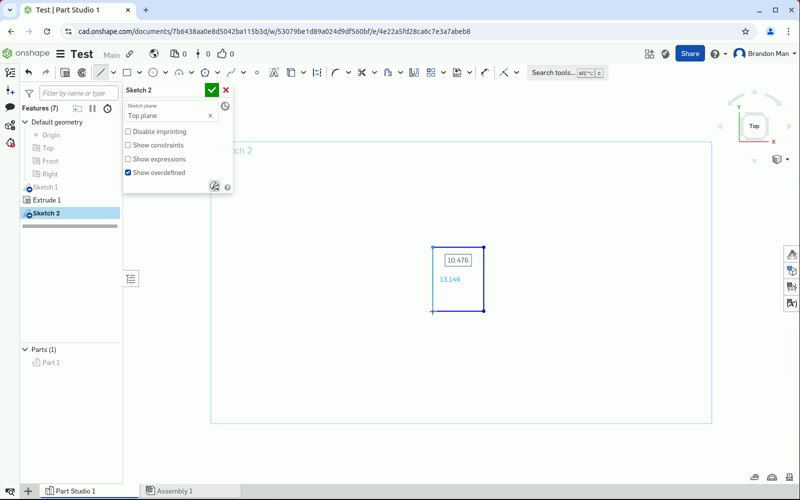
key_up(shift)
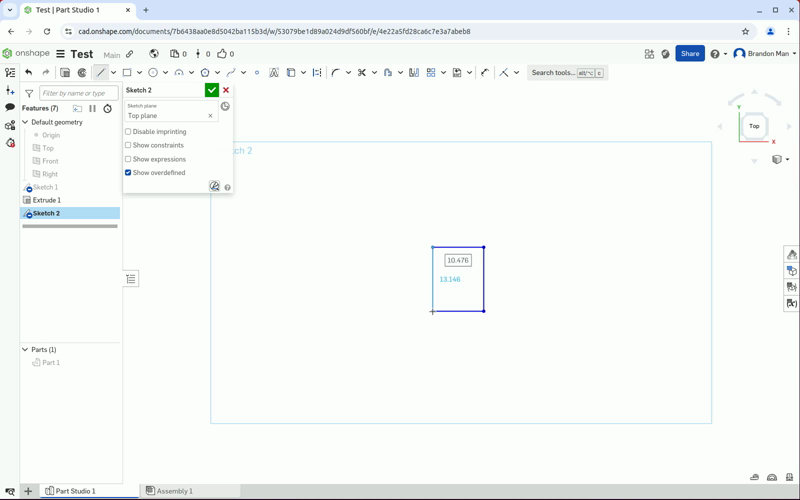
click(432, 311)
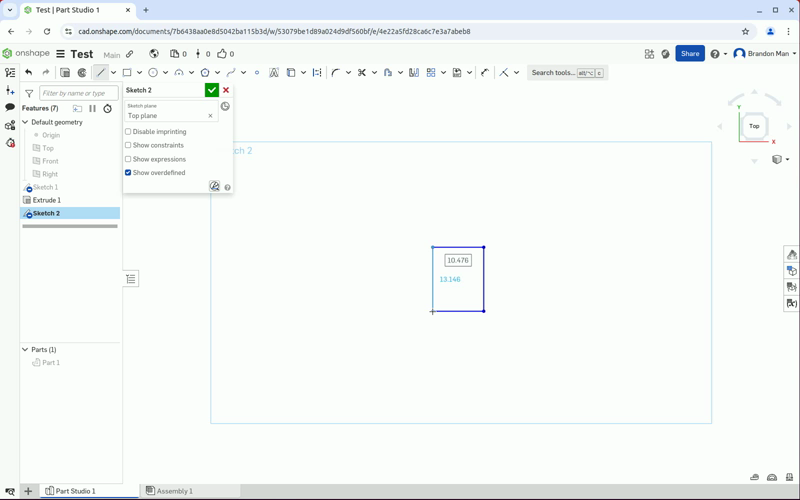
key(esc)
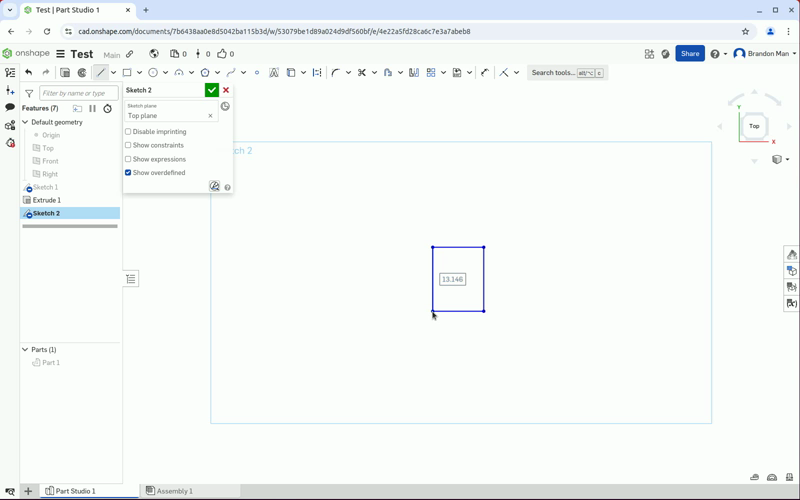
key(c)
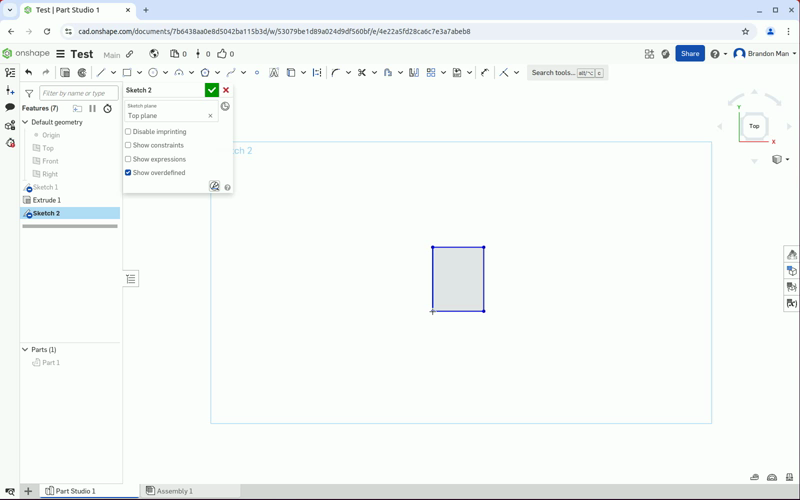
key_down(shift)
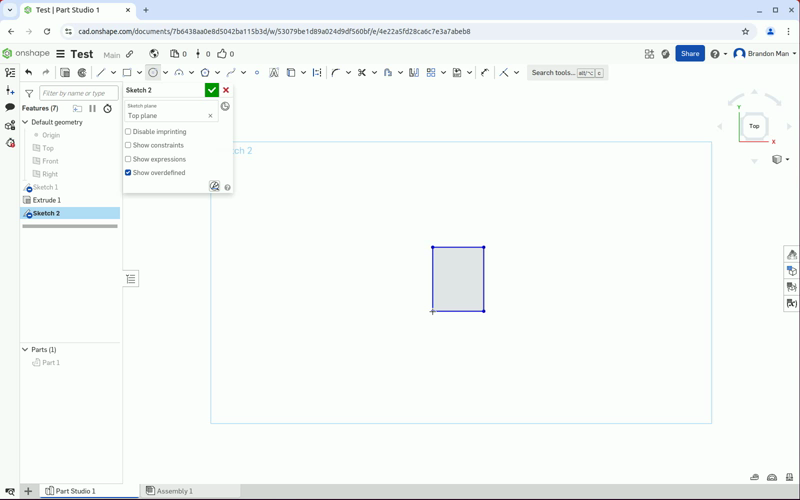
mouse_move(461, 282)
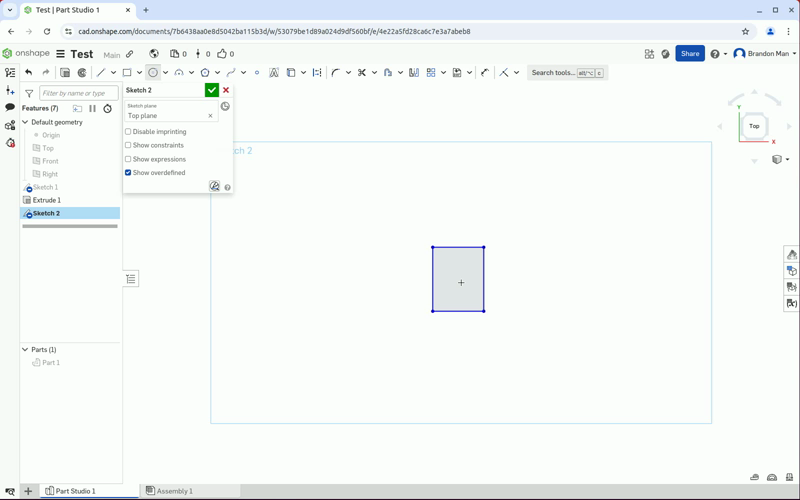
click(461, 282)
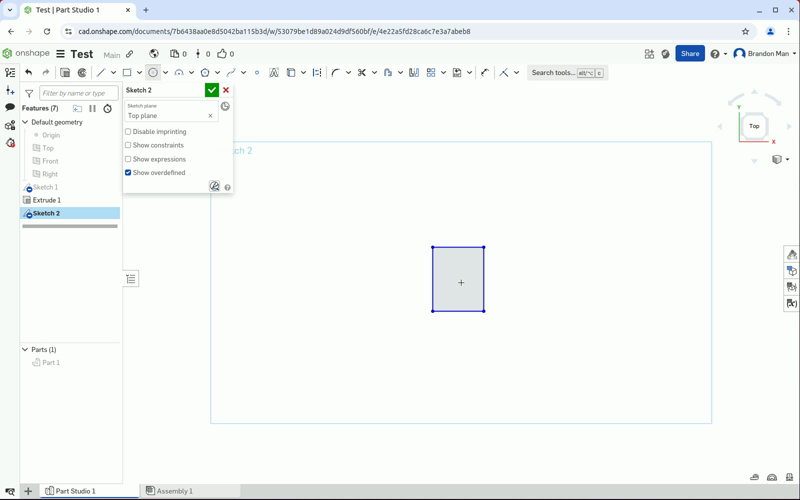
key_up(shift)
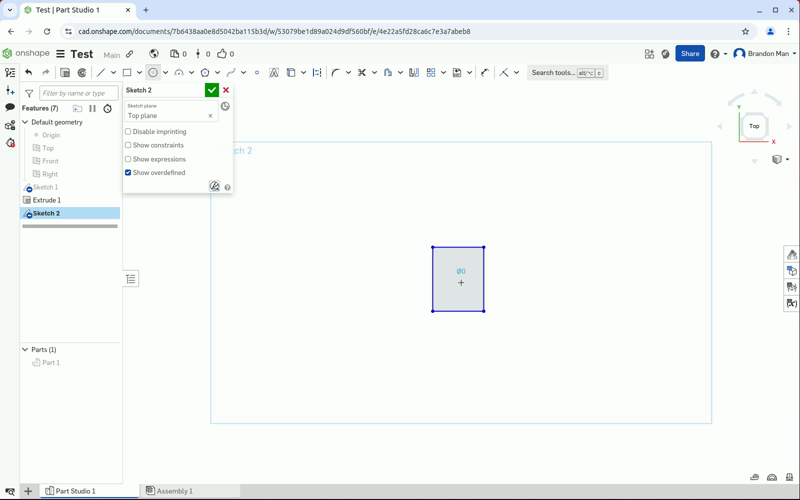
mouse_move(477, 282)
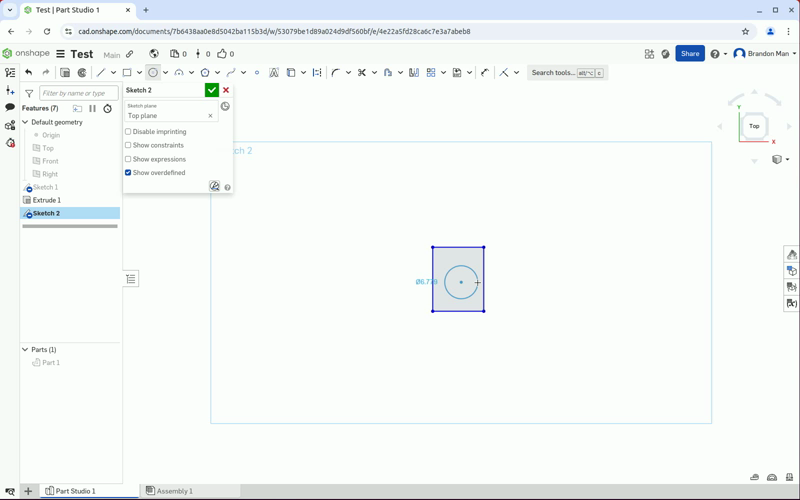
click(477, 282)
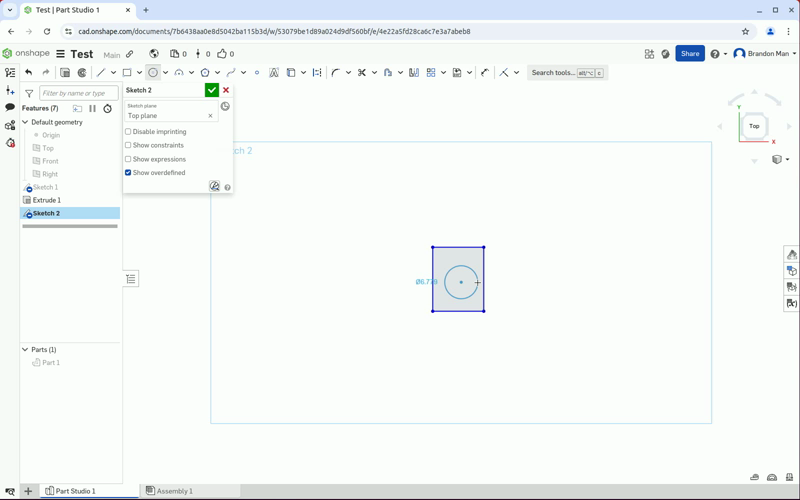
key(esc)
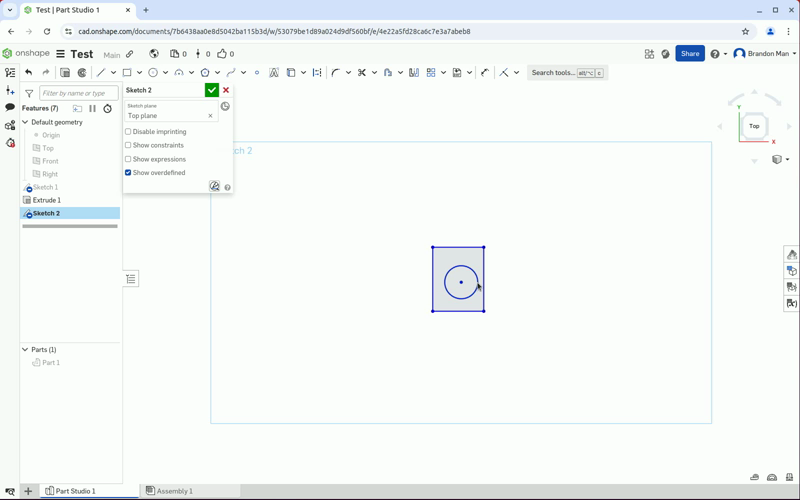
mouse_move(477, 271)
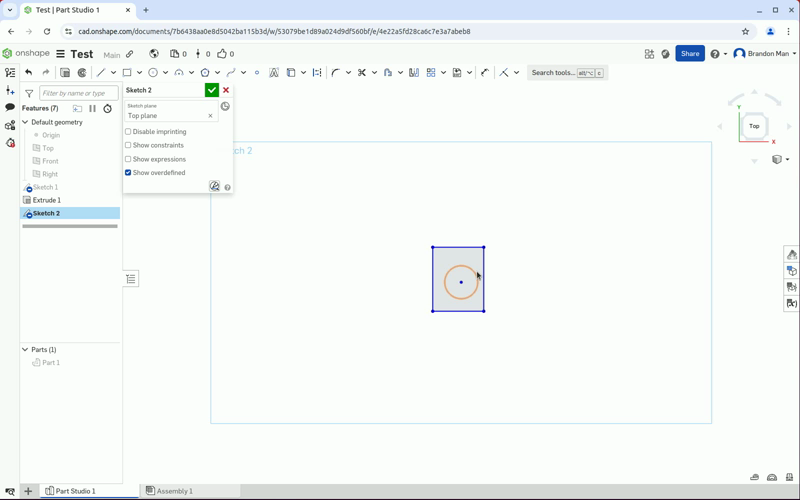
click(477, 271)
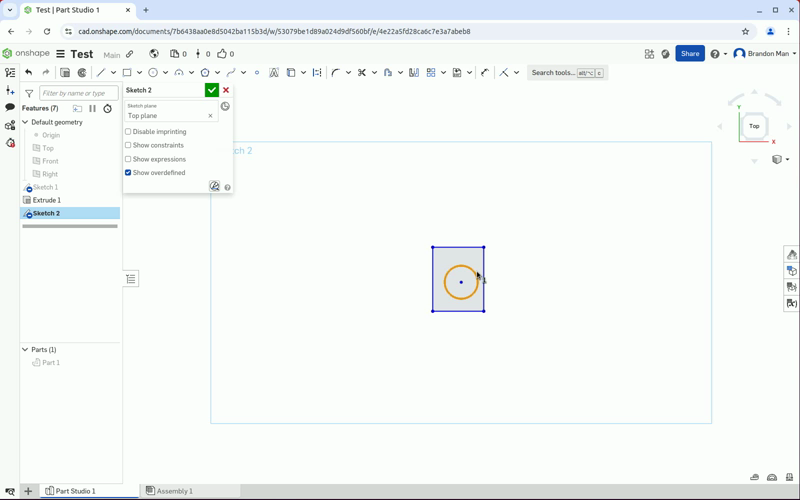
mouse_move(73, 352)
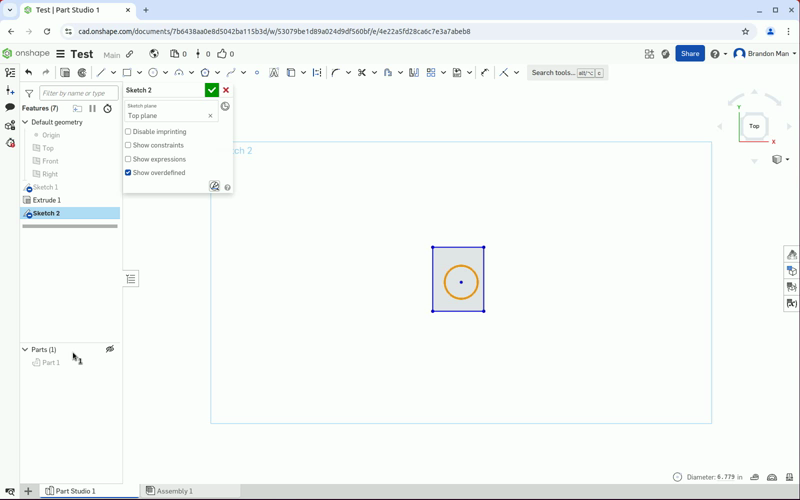
key(shift+y)
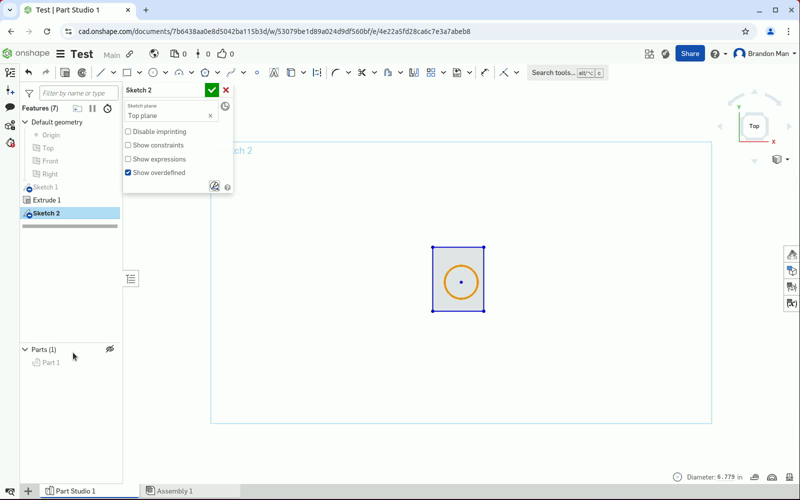
key(shift+e)
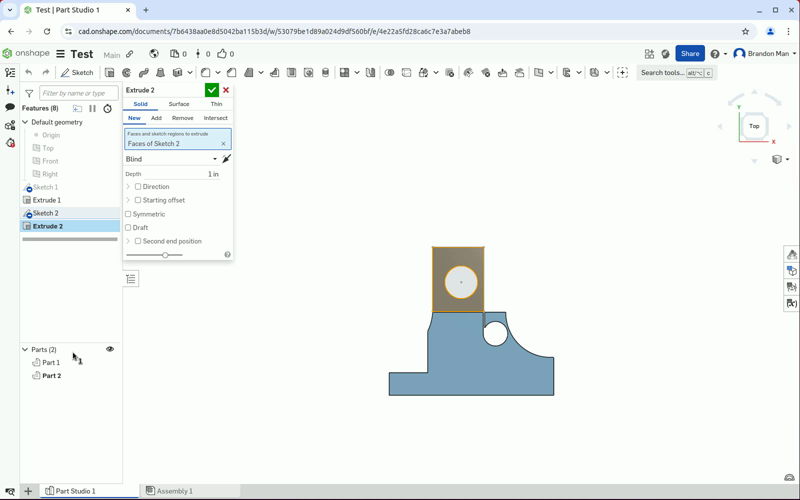
mouse_move(143, 106)
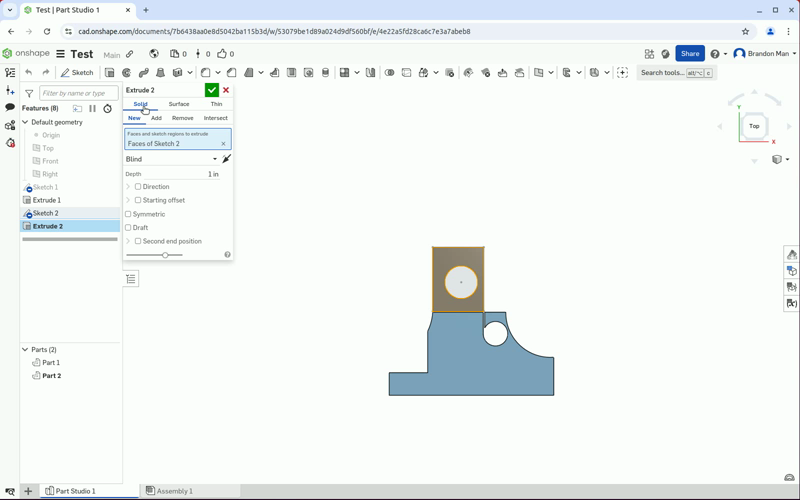
click(143, 106)
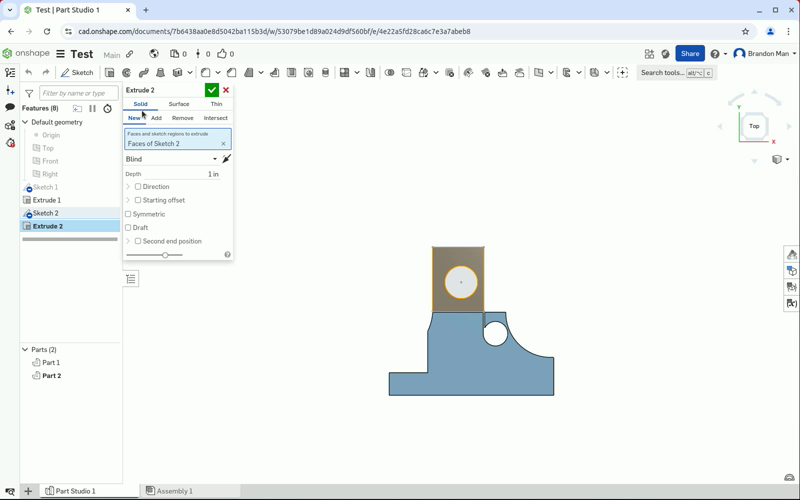
mouse_move(137, 120)
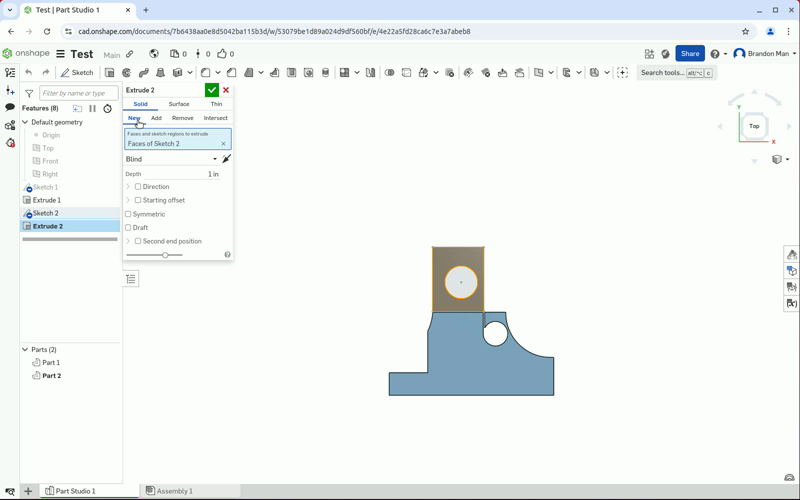
click(137, 120)
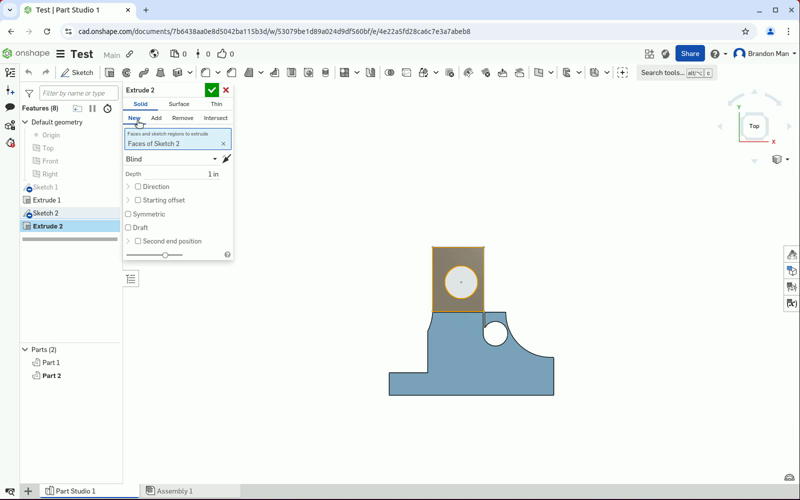
key(tab, 4)
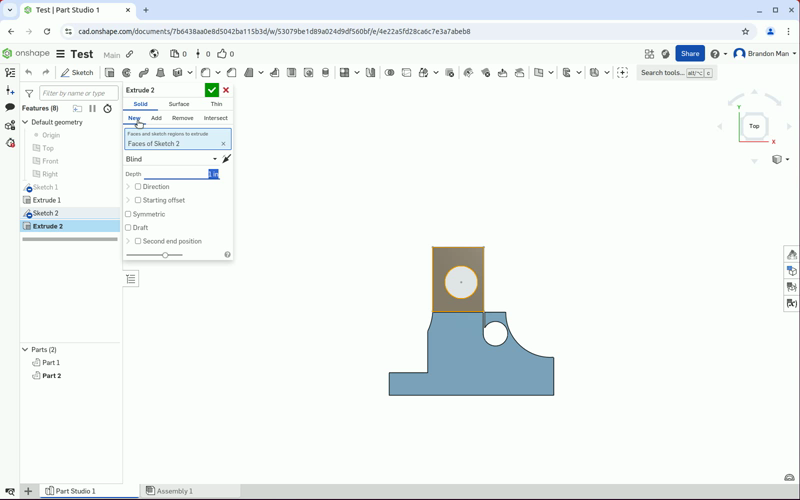
text(10.591)
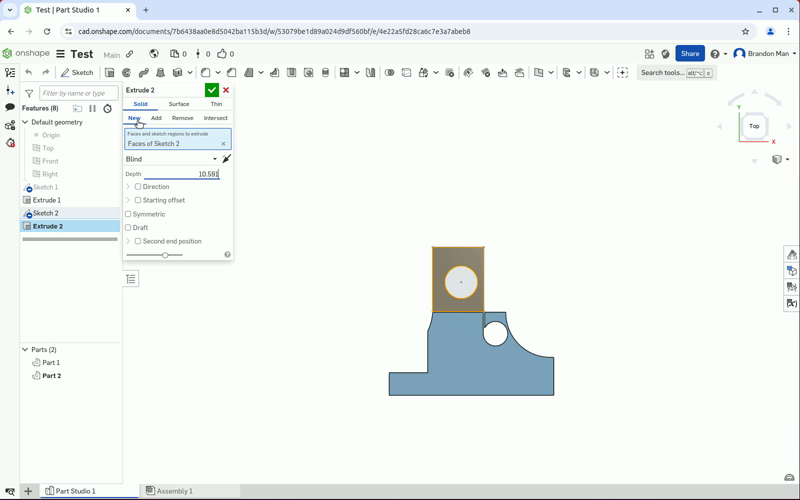
key(enter)
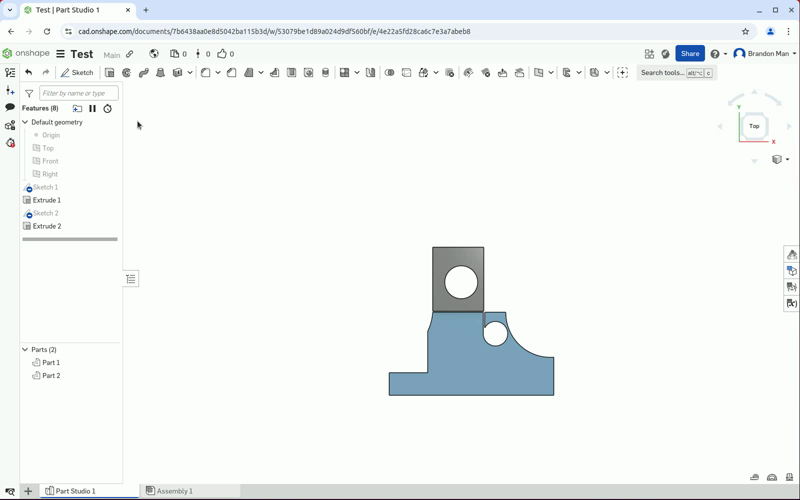
key(shift+h)
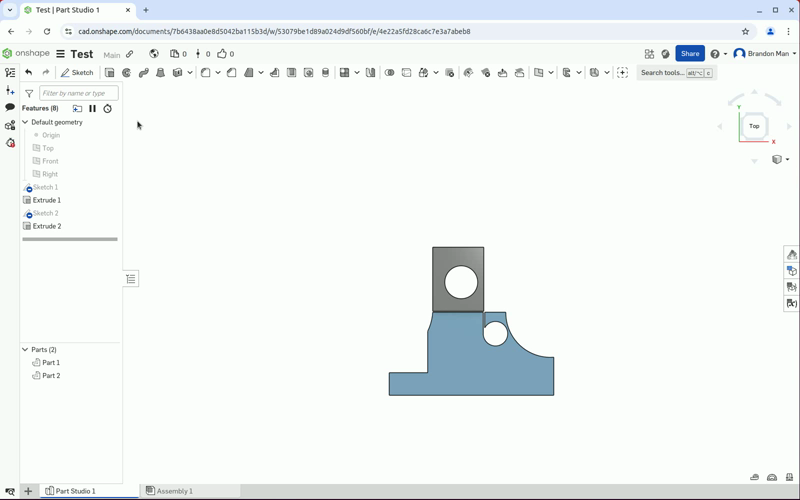
key(shift+h)
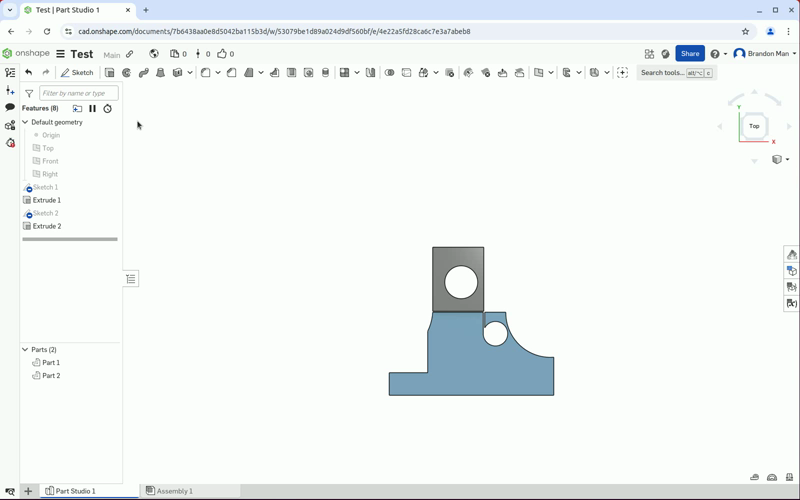
mouse_move(73, 189)
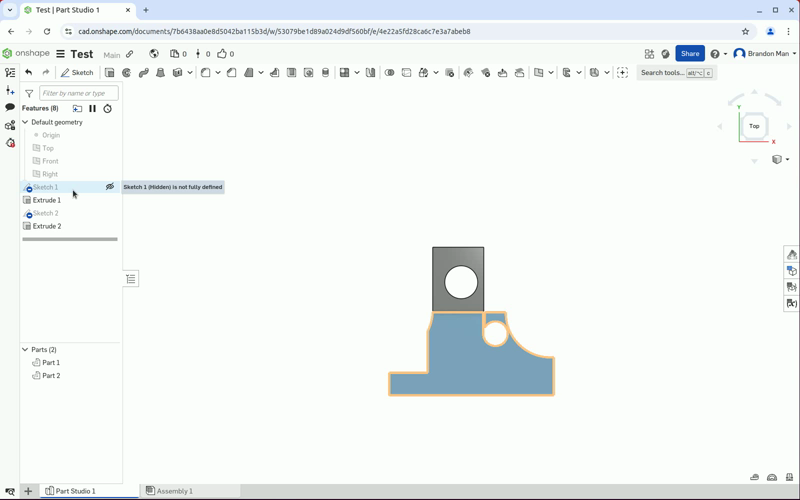
click(73, 189)
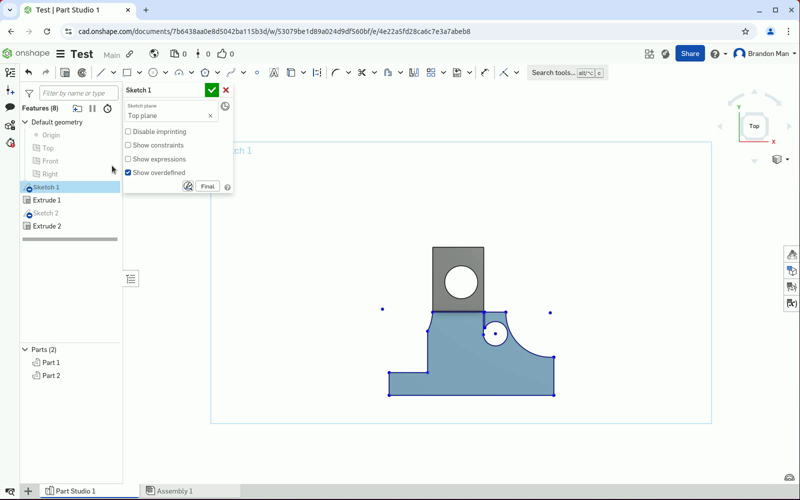
mouse_move(229, 92)
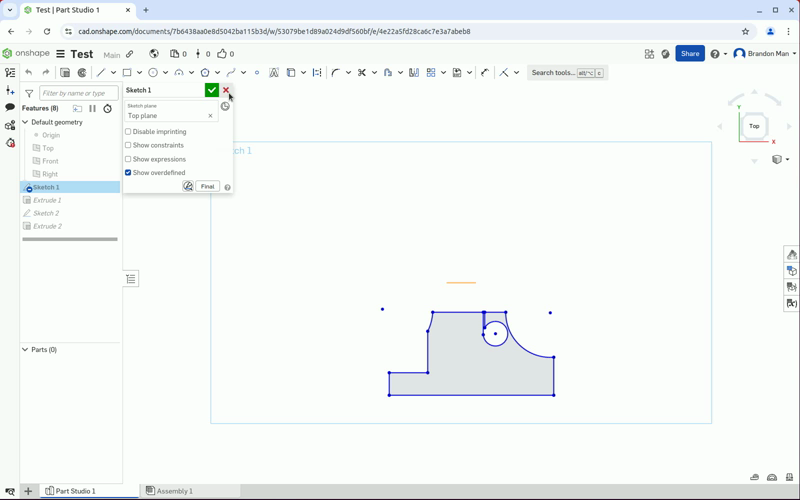
click(229, 92)
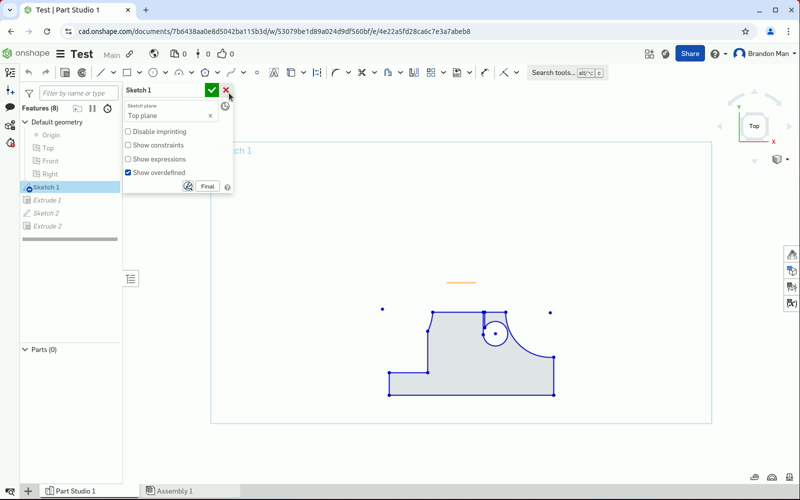
key(shift+s)
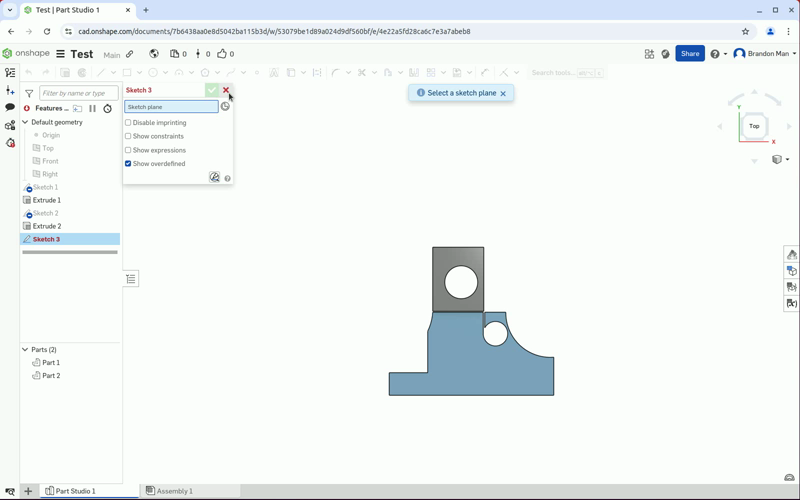
mouse_move(73, 150)
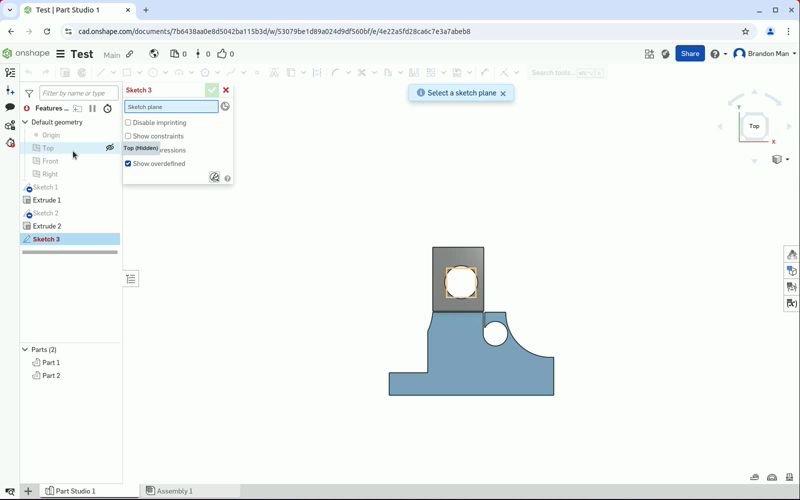
click(73, 150)
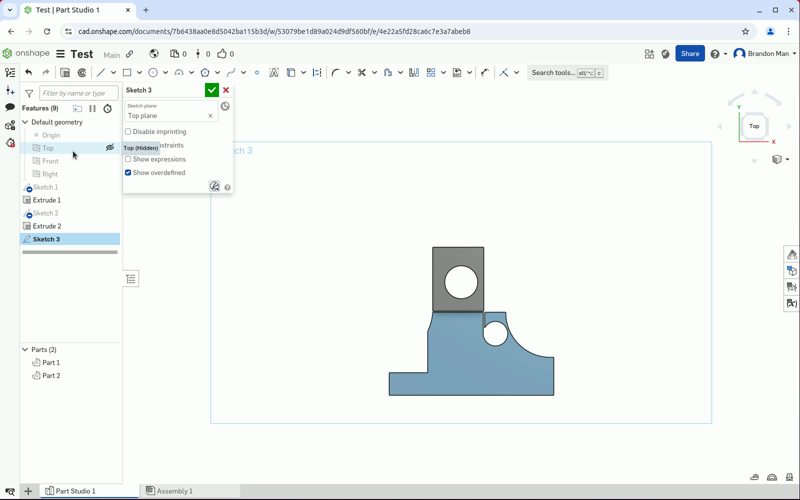
mouse_move(73, 352)
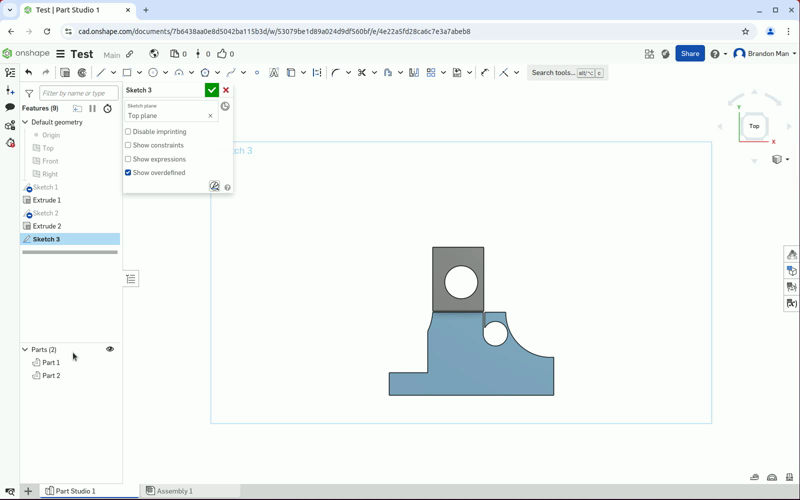
key(y)
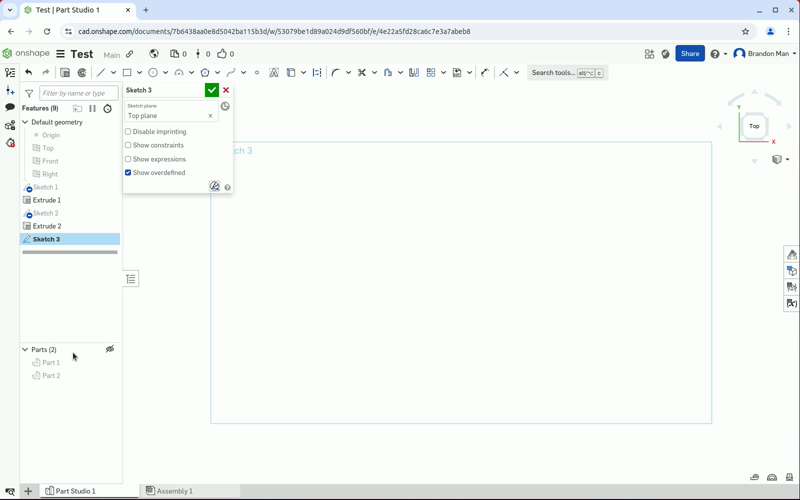
key(l)
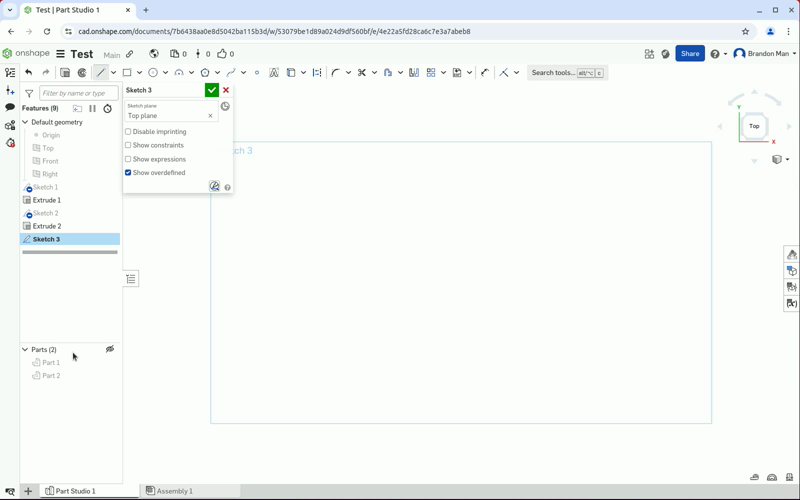
key_down(shift)
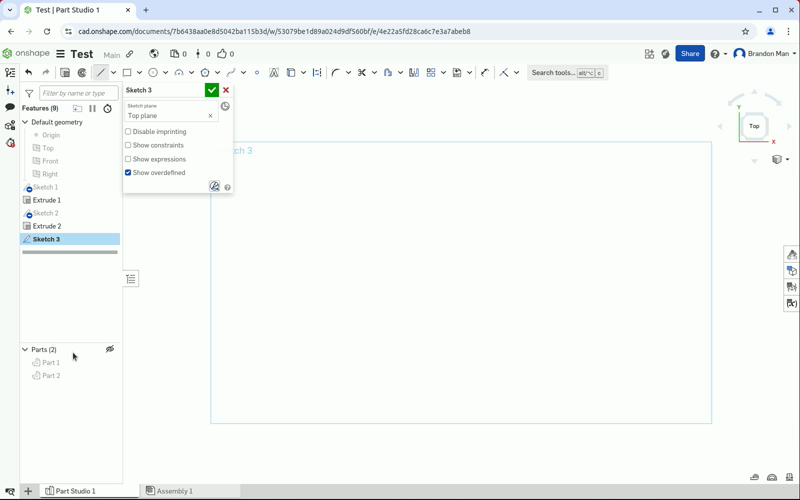
mouse_move(484, 311)
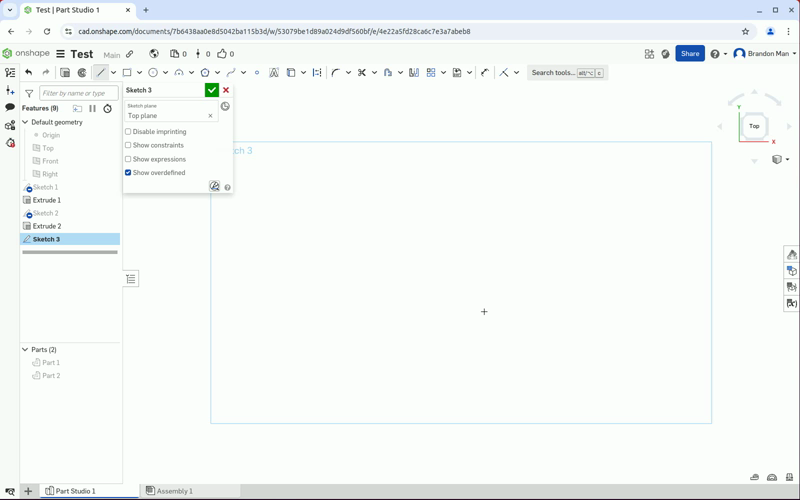
click(484, 311)
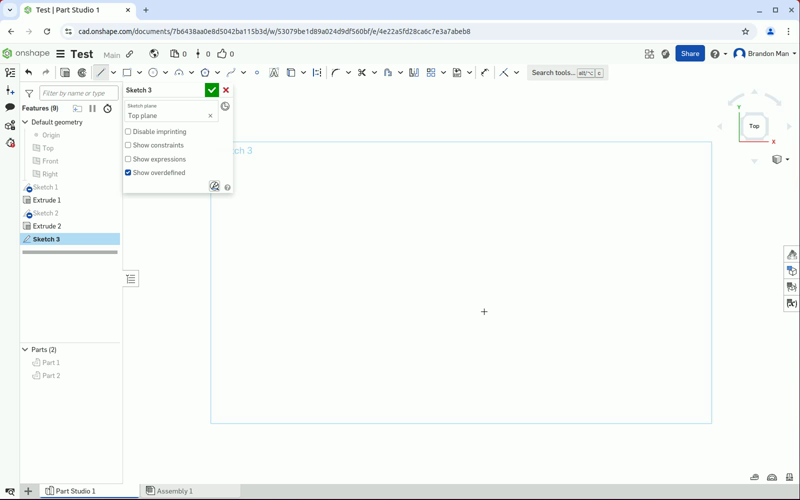
key_up(shift)
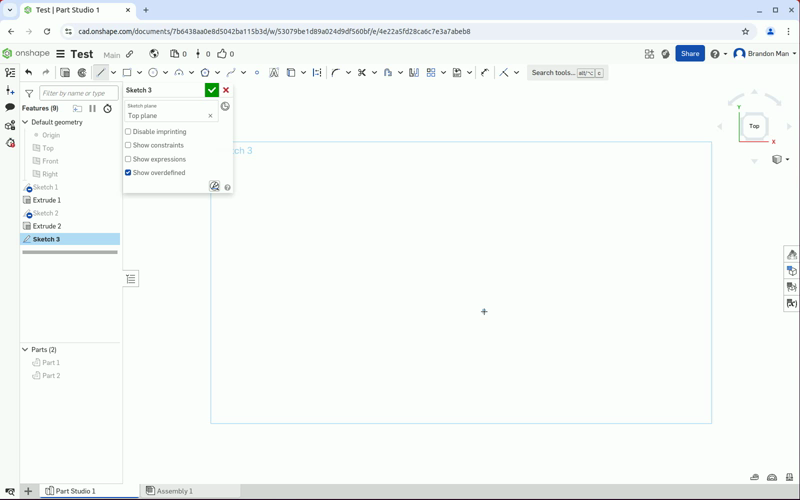
key_down(shift)
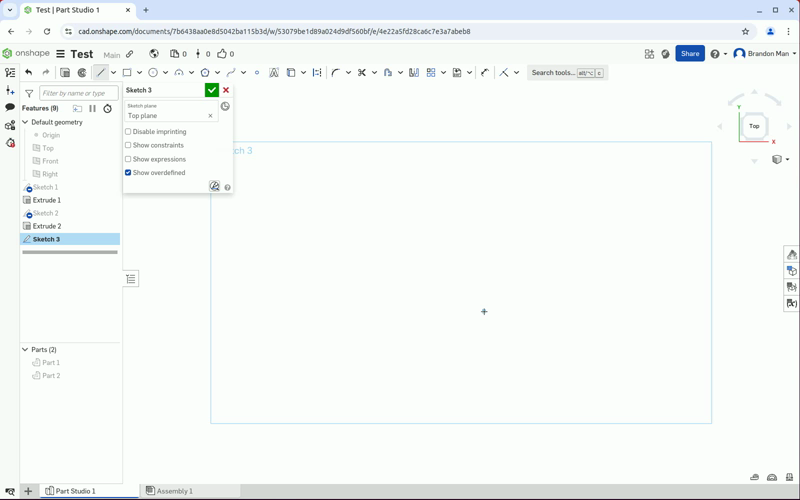
mouse_move(514, 311)
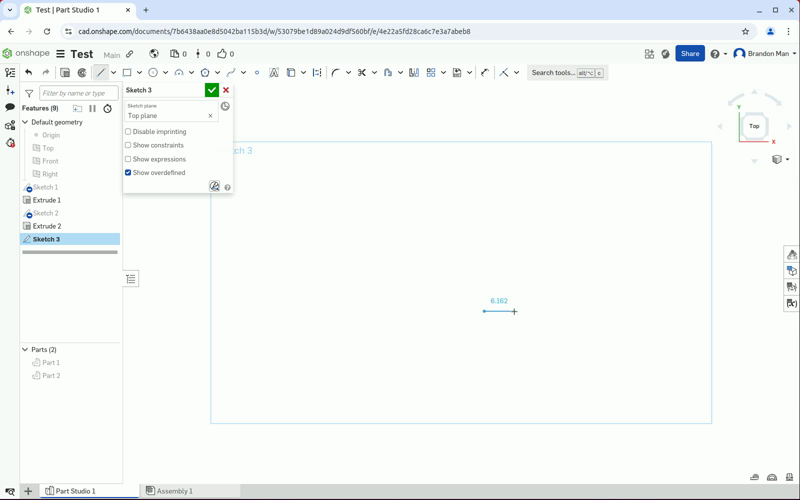
mouse_move(505, 311)
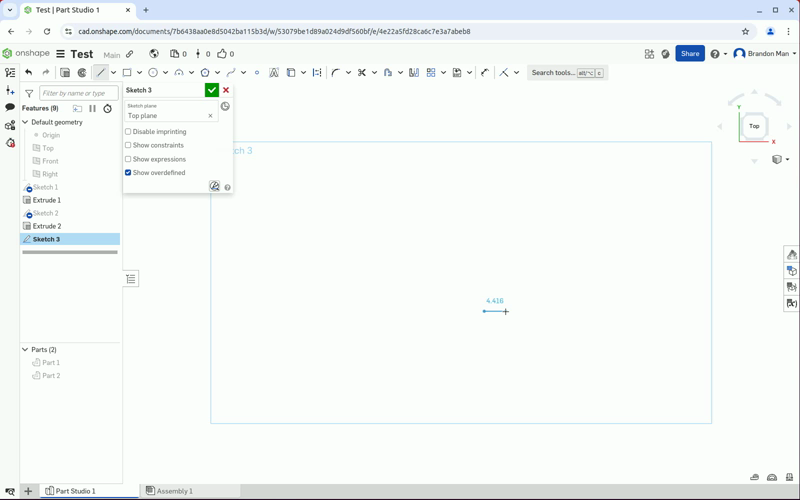
click(505, 311)
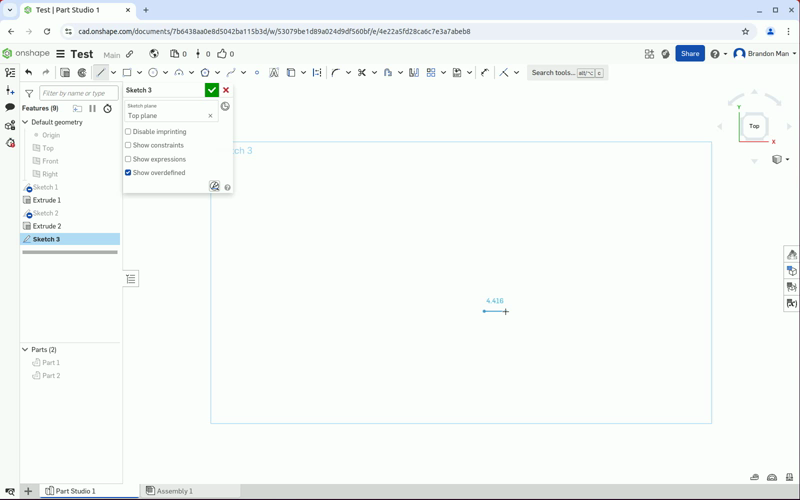
key_up(shift)
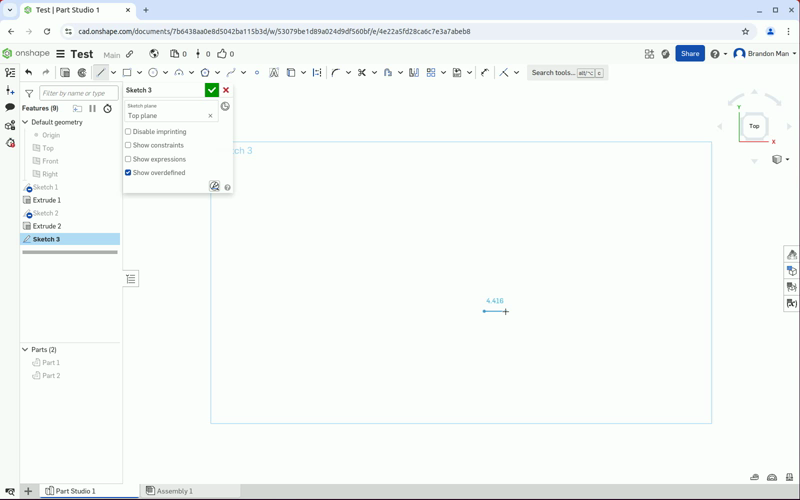
key_down(shift)
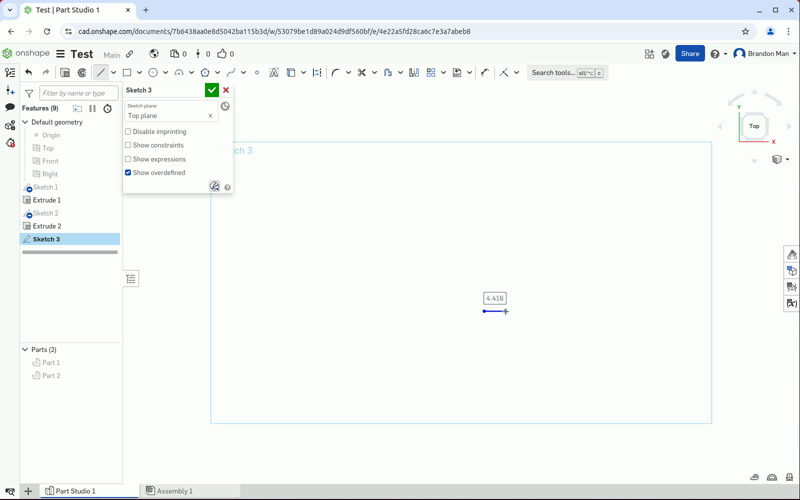
mouse_move(505, 247)
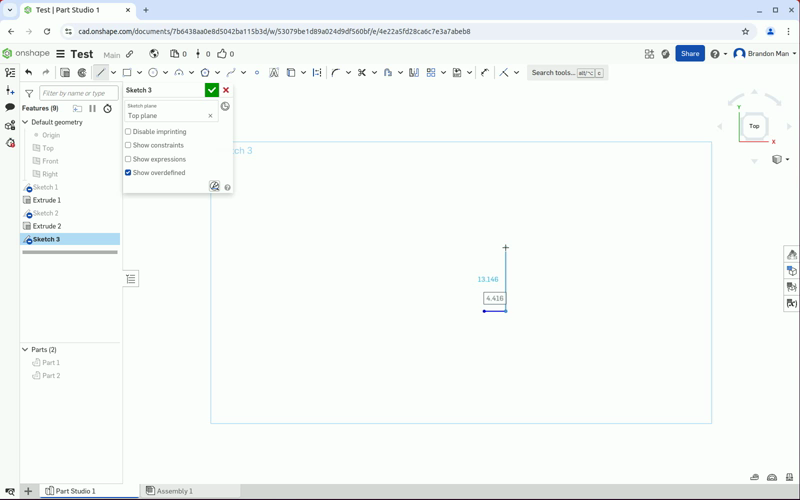
click(505, 247)
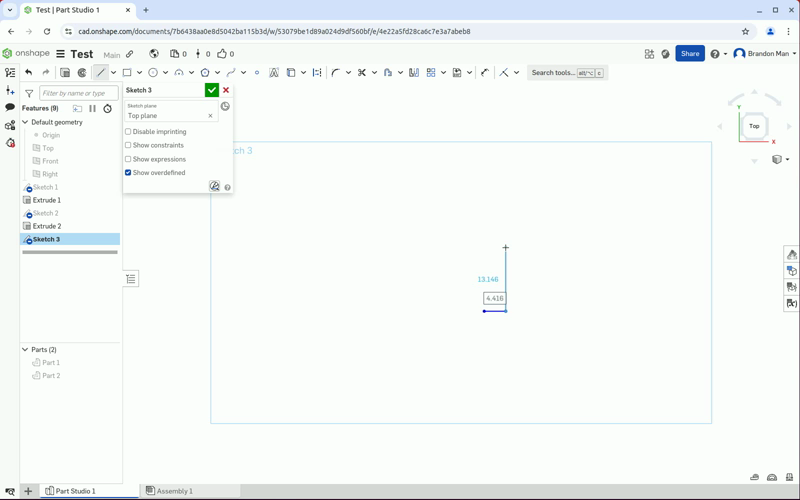
key_up(shift)
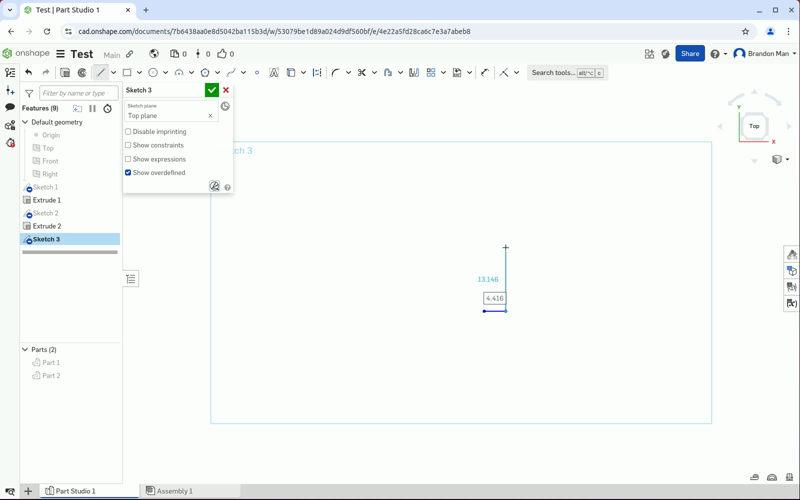
key_down(shift)
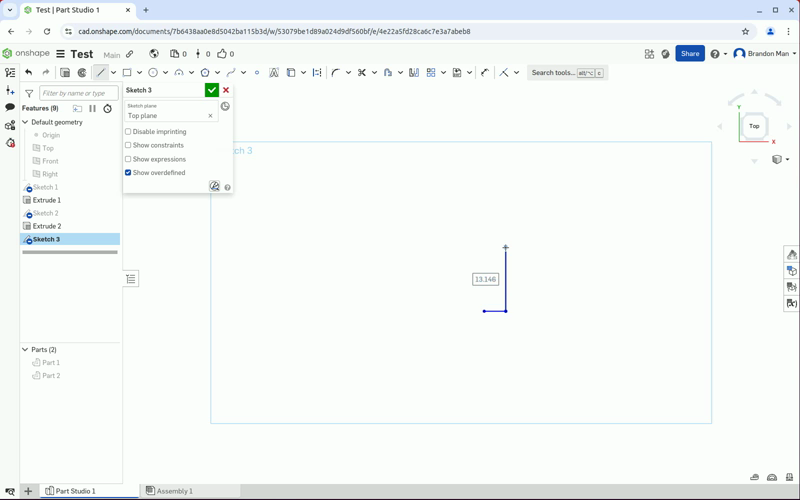
mouse_move(535, 247)
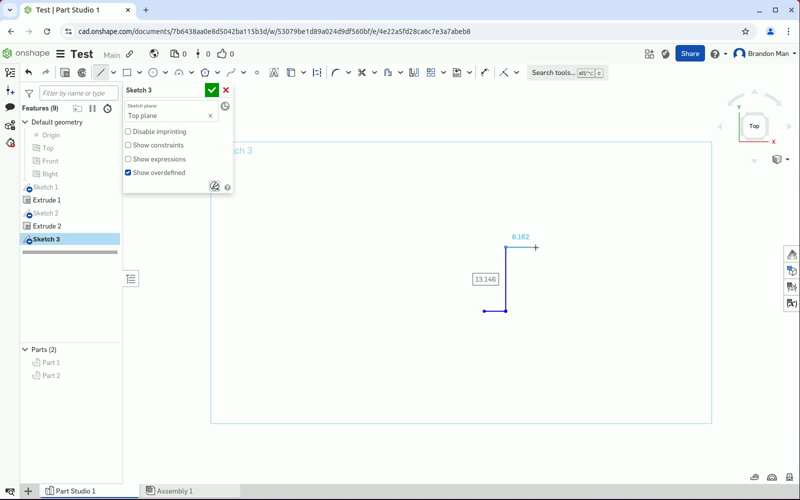
mouse_move(484, 247)
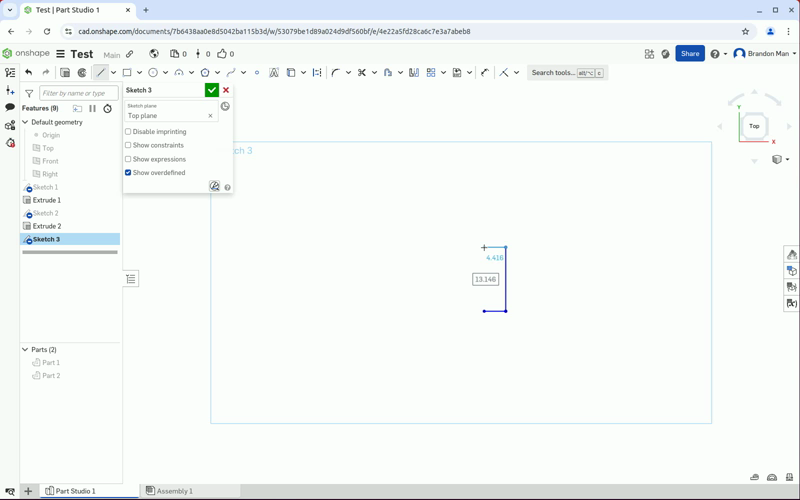
click(484, 247)
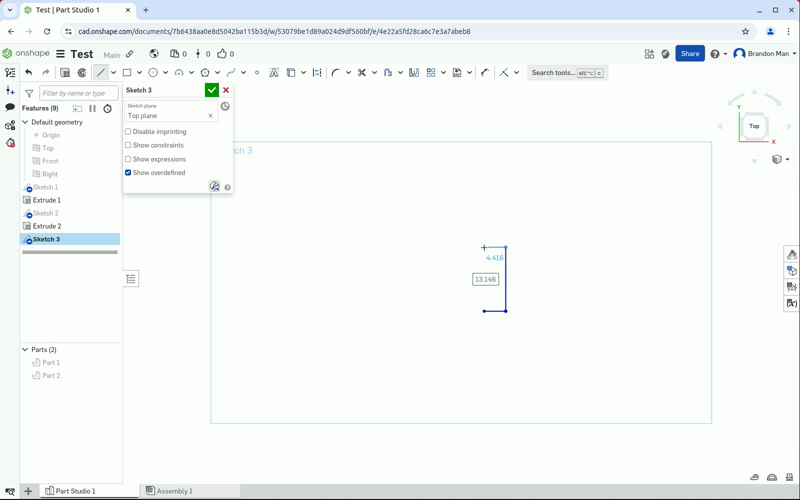
key_up(shift)
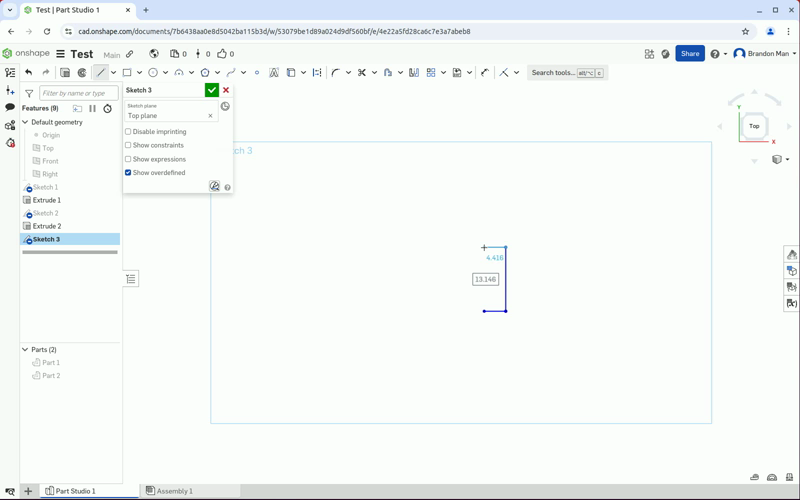
key_down(shift)
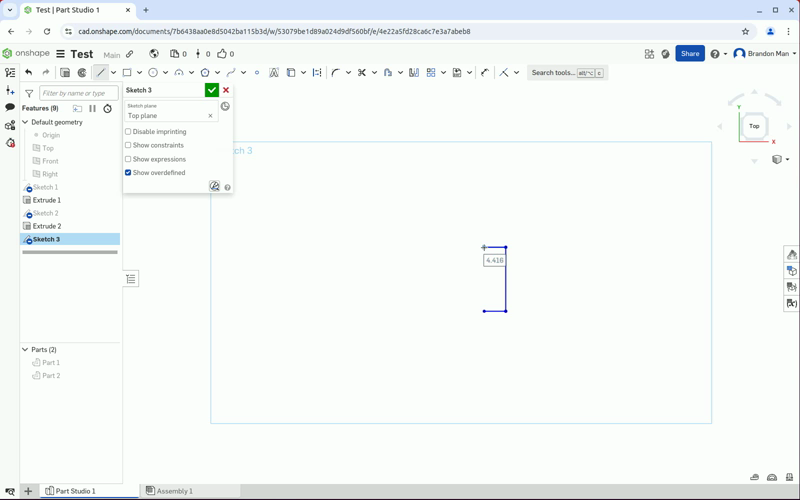
mouse_move(484, 311)
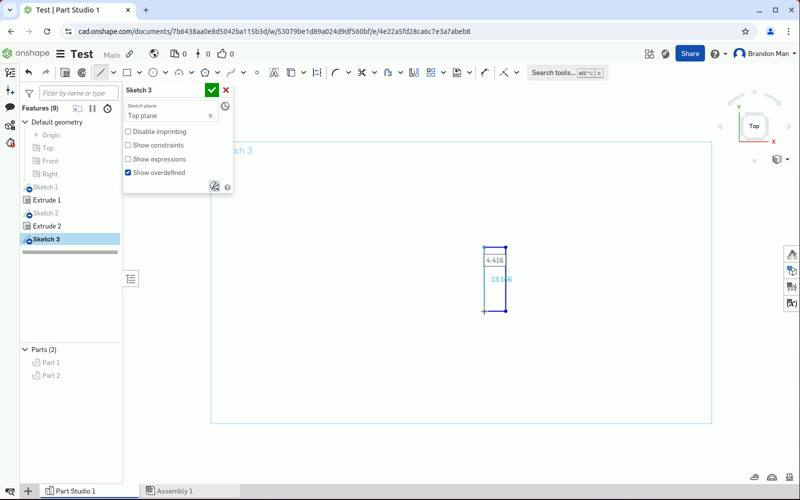
key_up(shift)
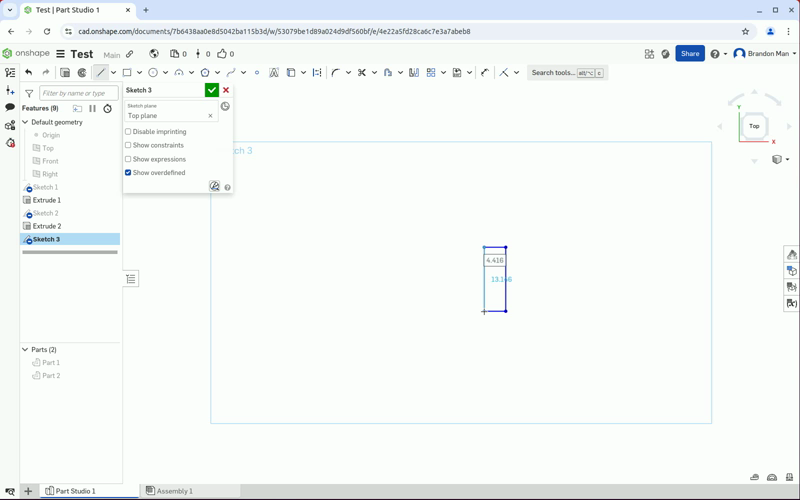
click(484, 311)
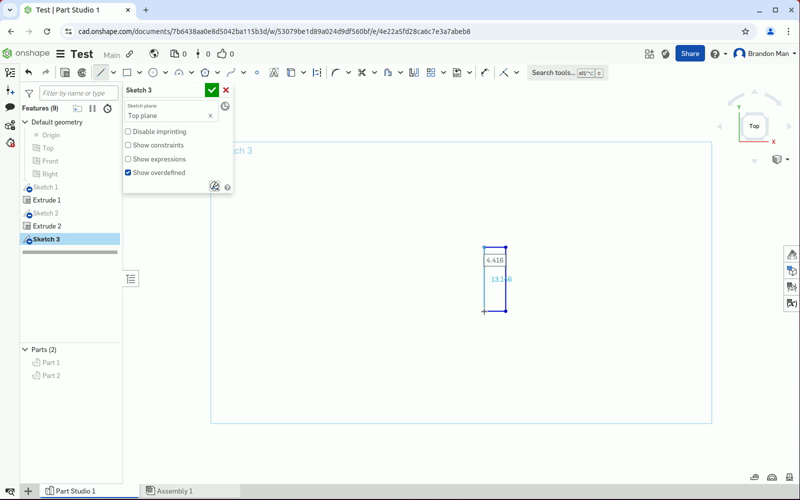
key(esc)
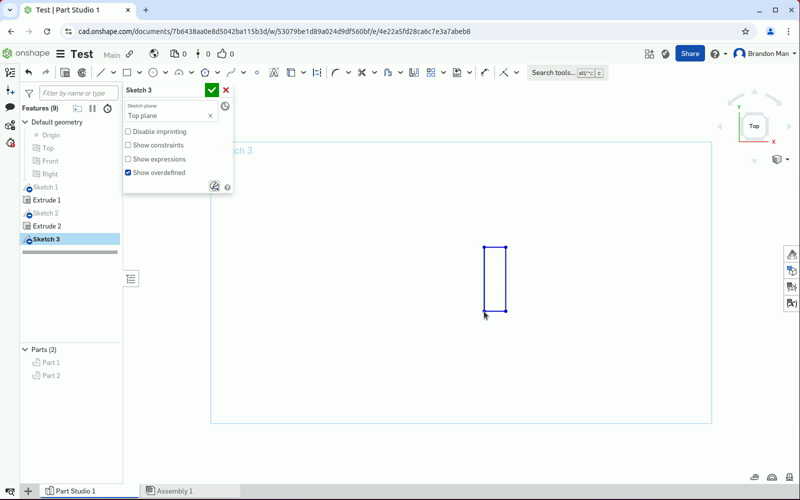
mouse_move(495, 305)
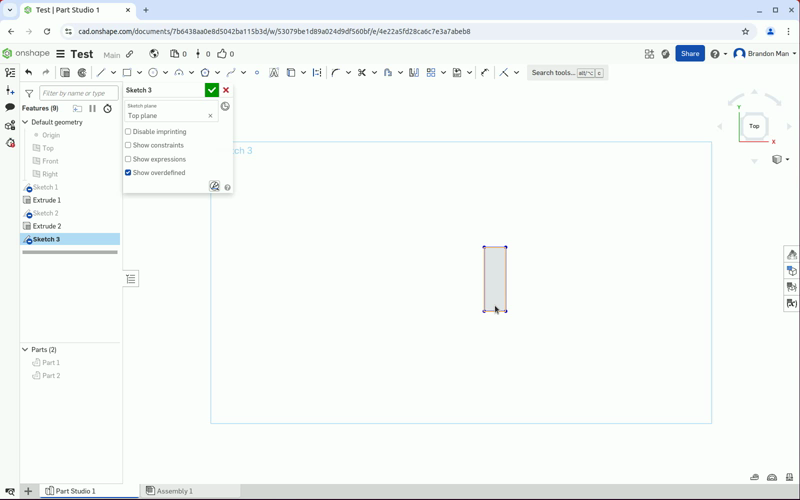
scroll(6)
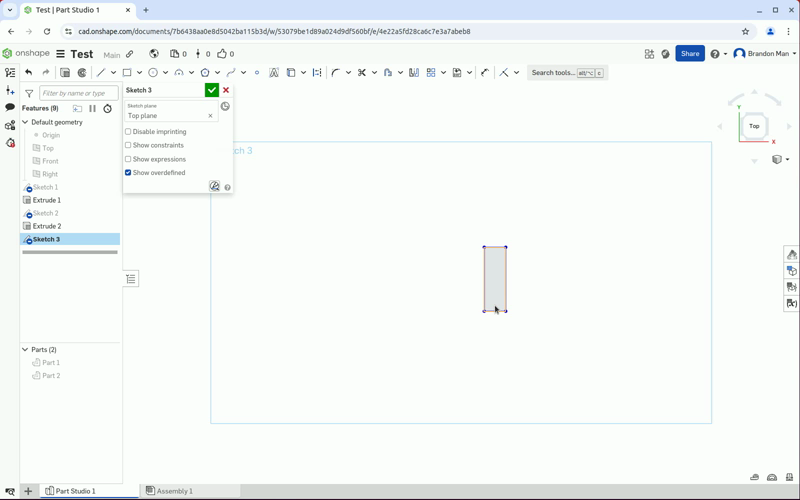
scroll(6)
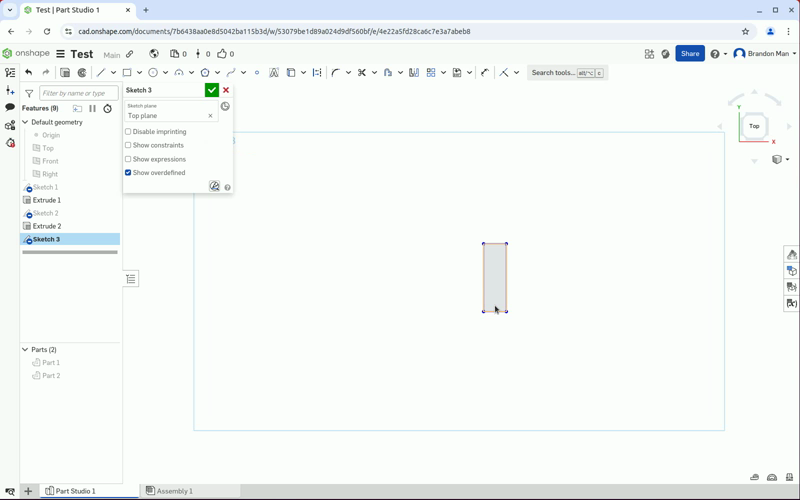
scroll(6)
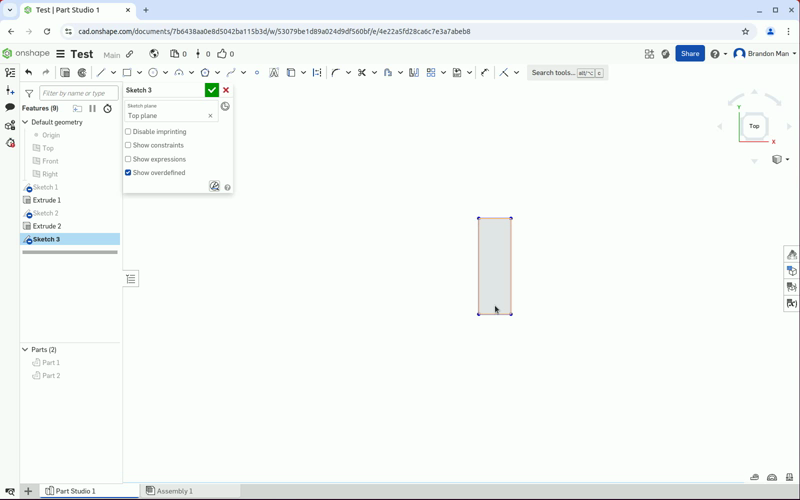
scroll(6)
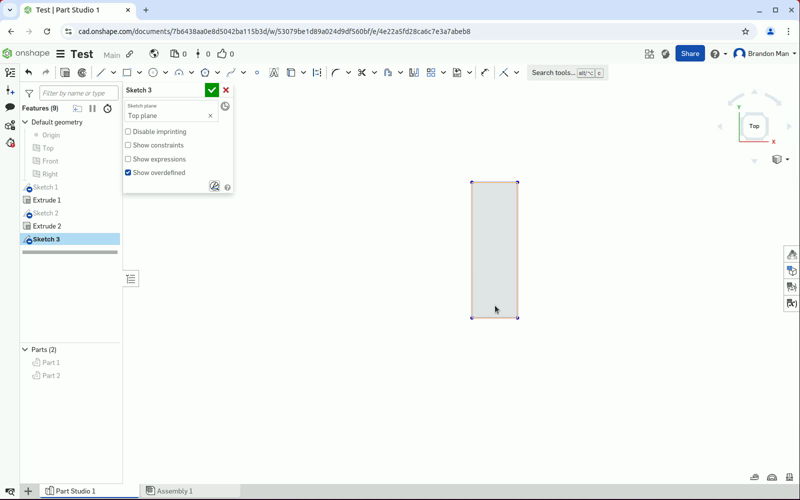
scroll(6)
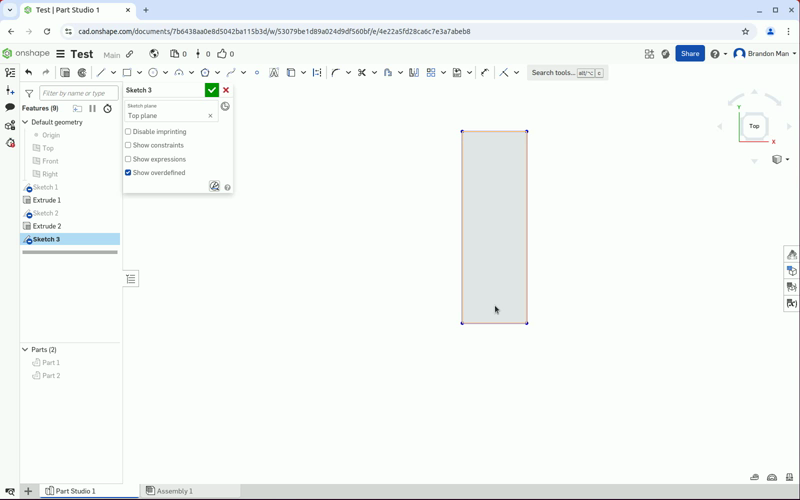
scroll(6)
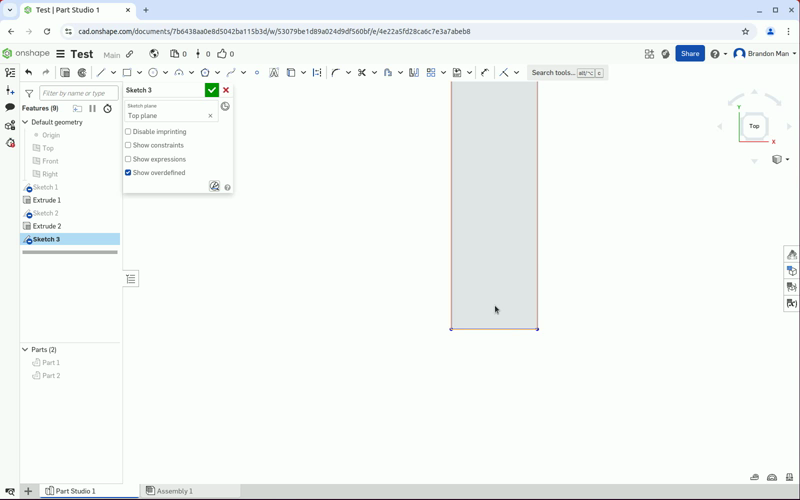
scroll(6)
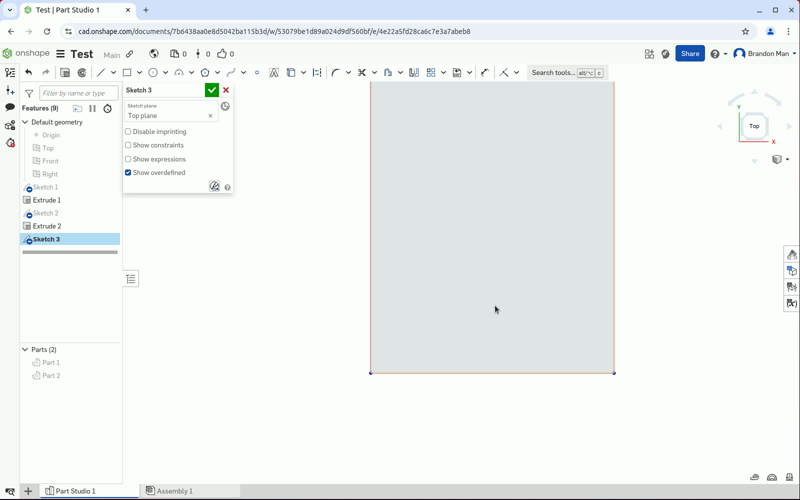
click(495, 305)
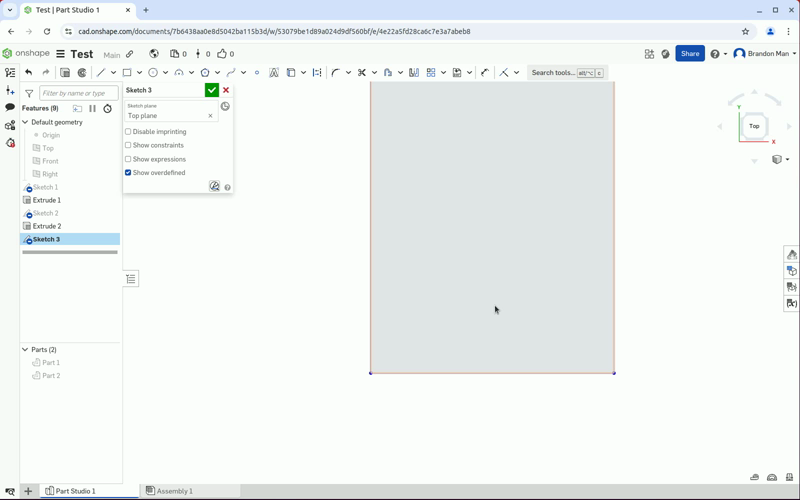
scroll(-6)
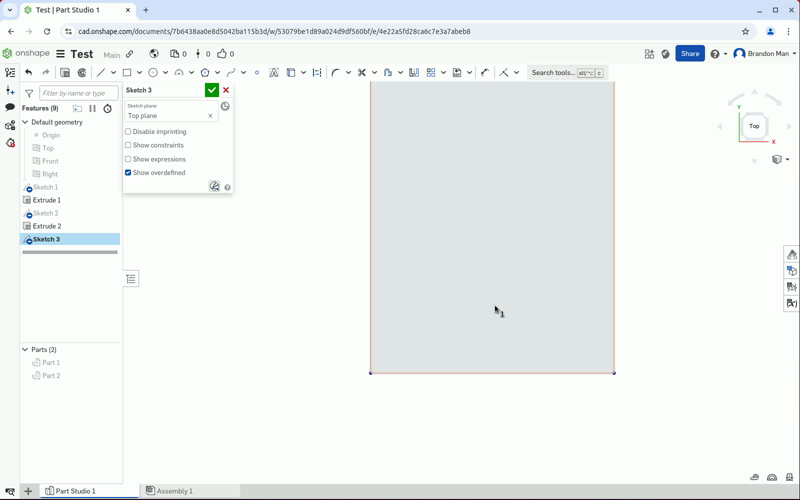
scroll(-6)
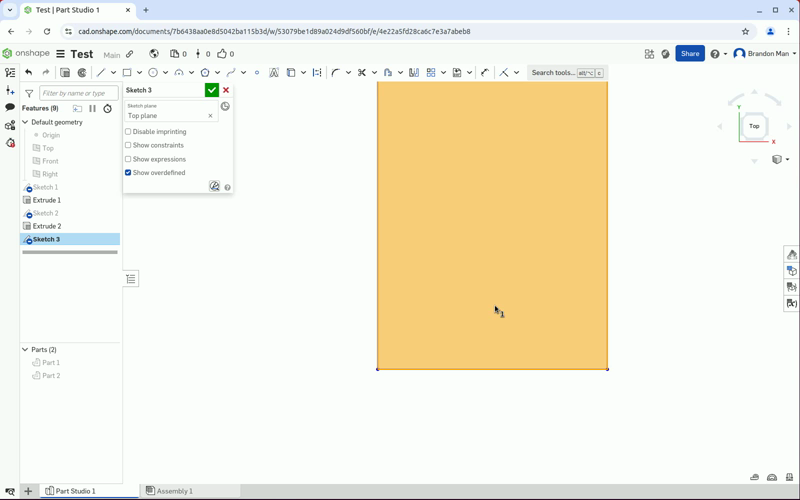
scroll(-6)
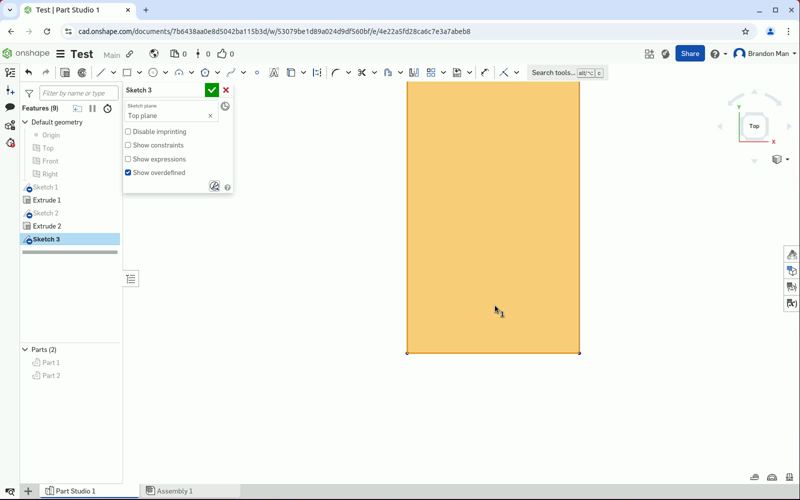
scroll(-6)
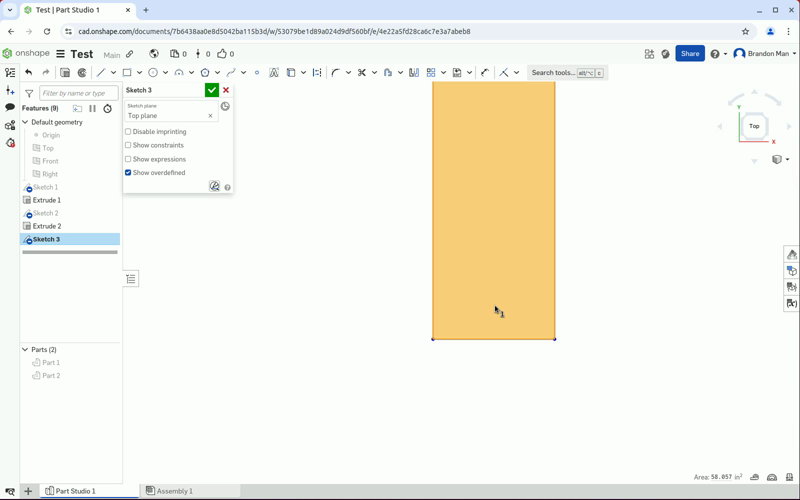
scroll(-6)
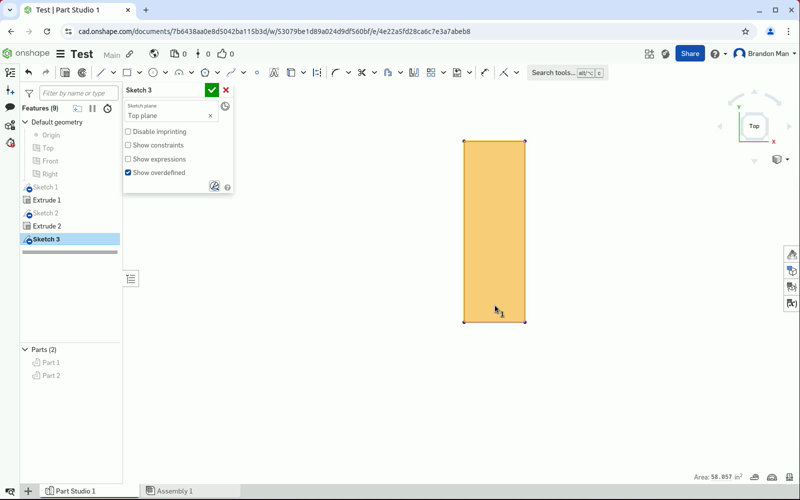
scroll(-6)
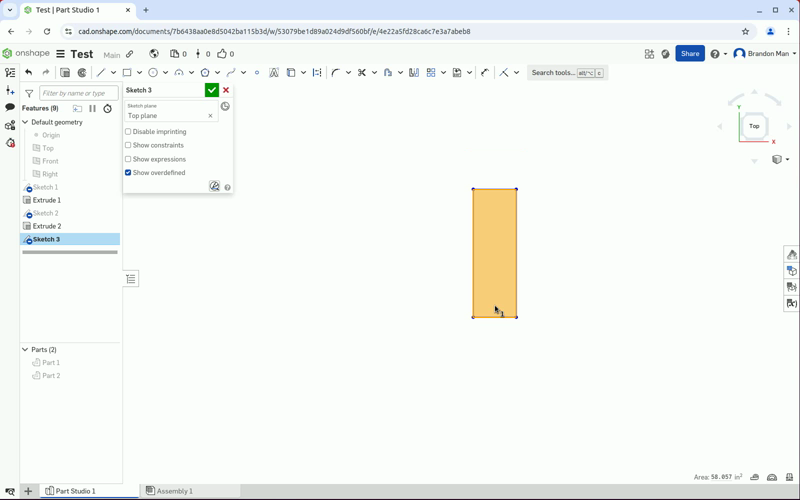
scroll(-6)
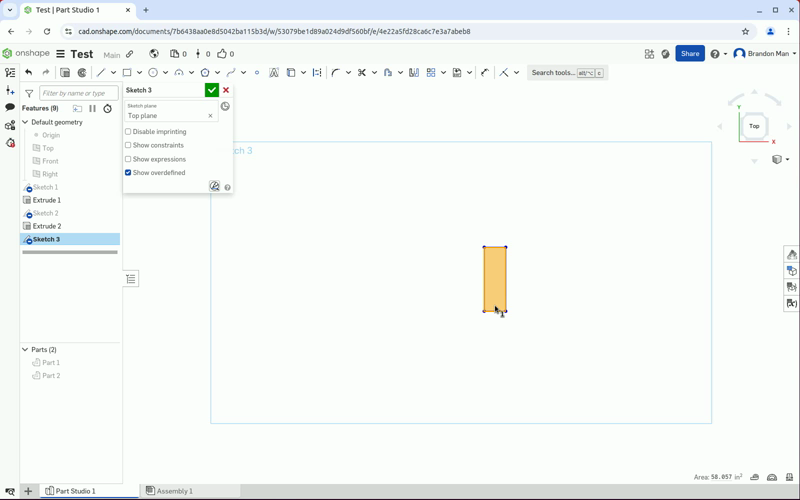
mouse_move(73, 352)
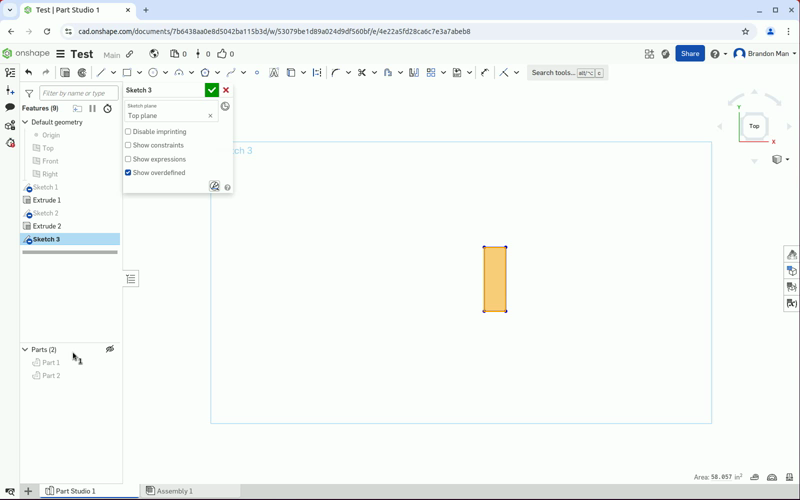
key(shift+y)
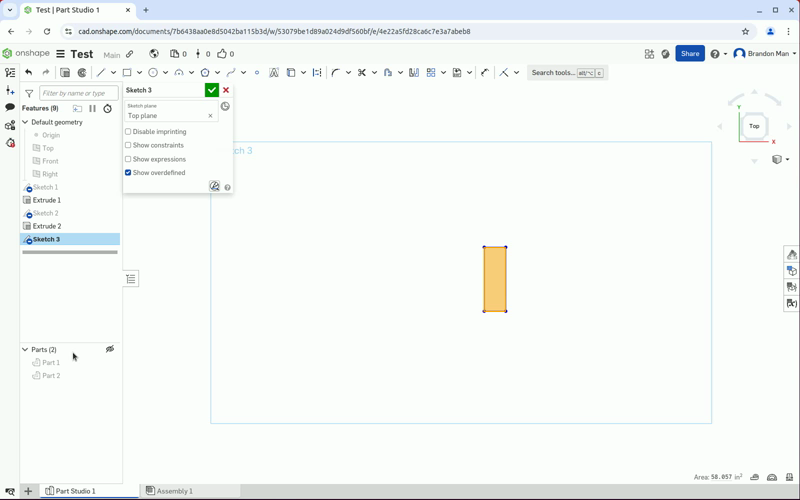
key(shift+e)
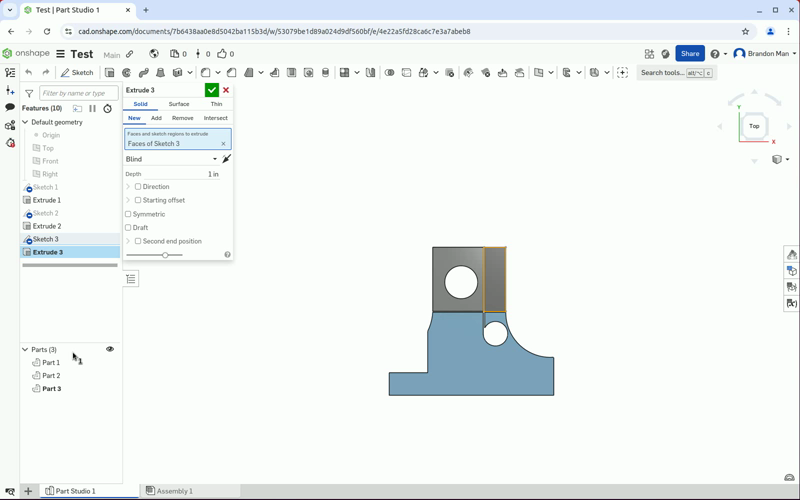
mouse_move(143, 106)
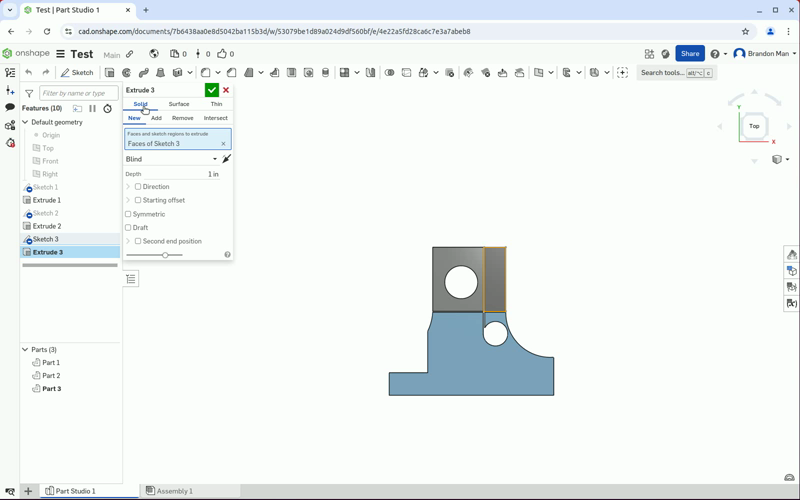
click(143, 106)
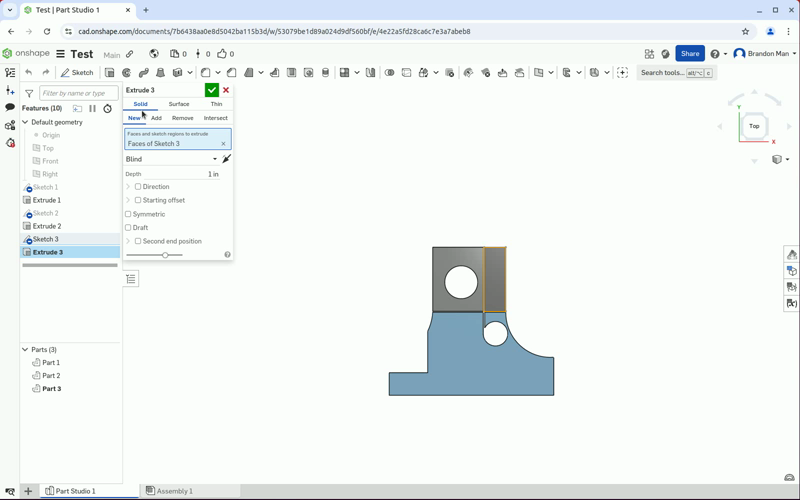
mouse_move(137, 120)
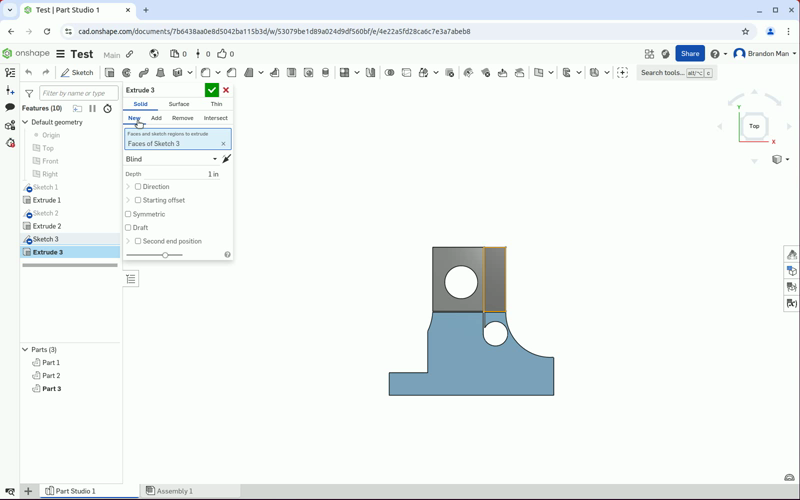
click(137, 120)
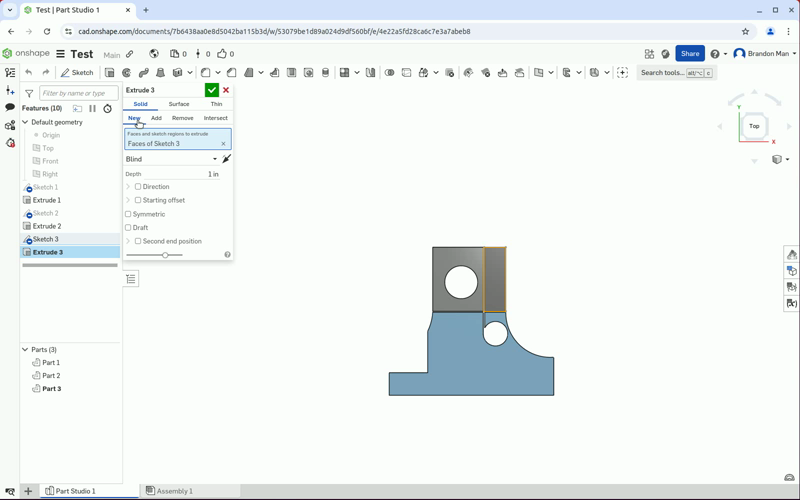
key(tab, 4)
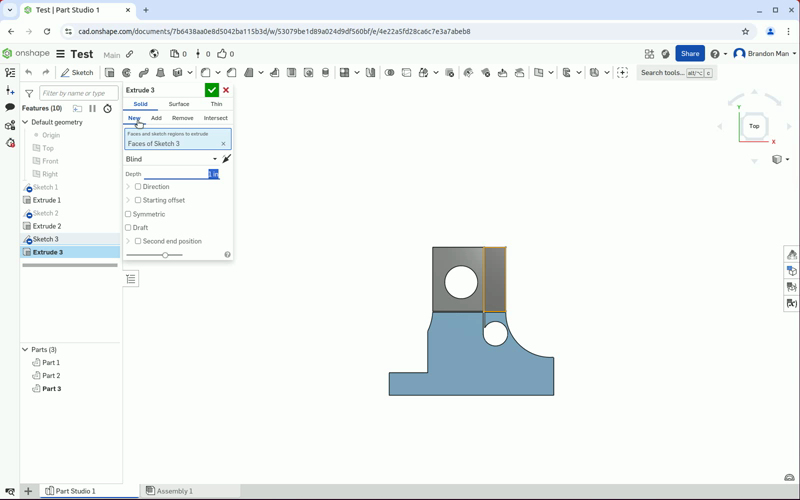
text(10.591)
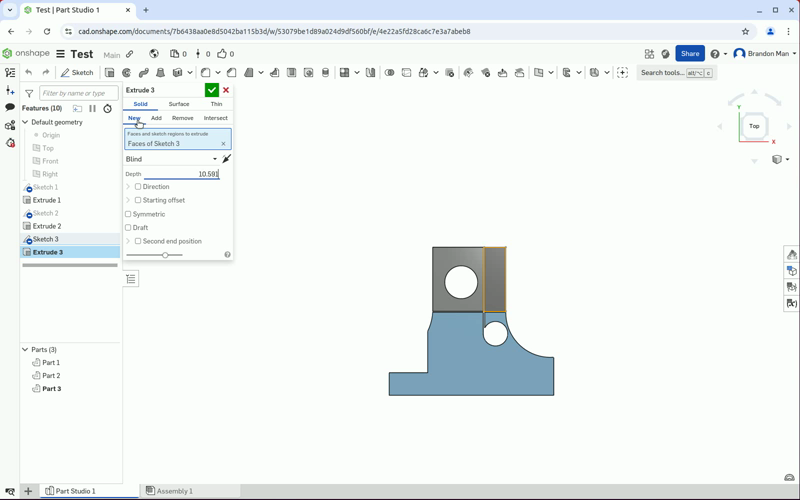
key(enter)
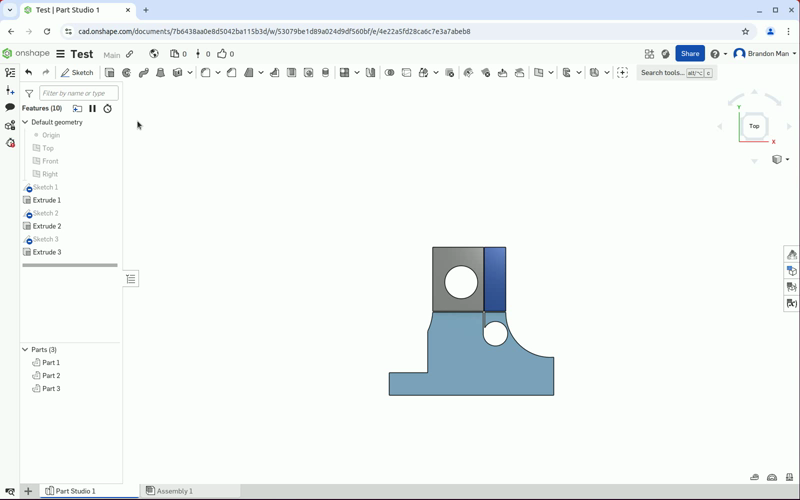
key(shift+h)
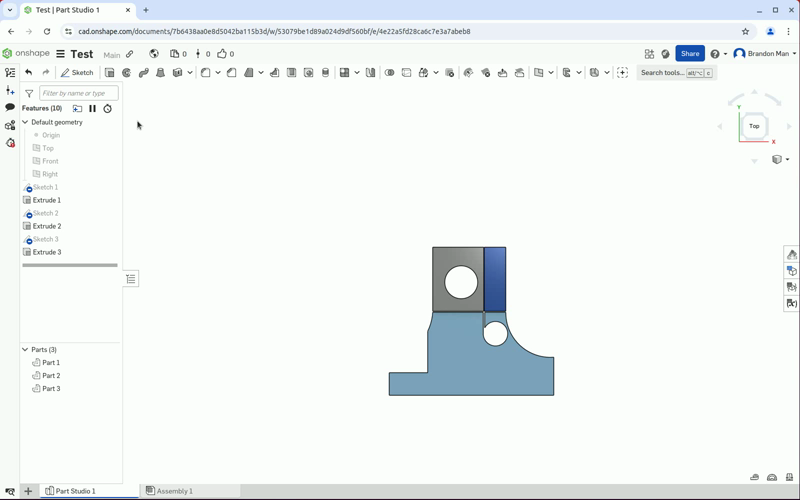
key(shift+h)
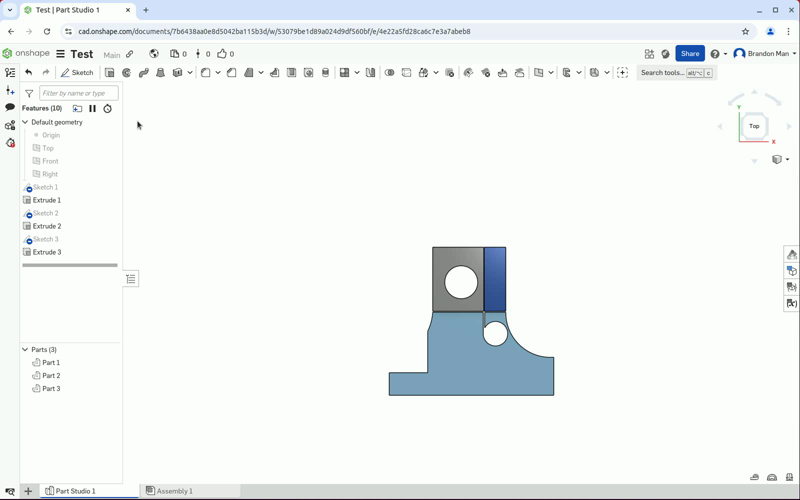
mouse_move(73, 189)
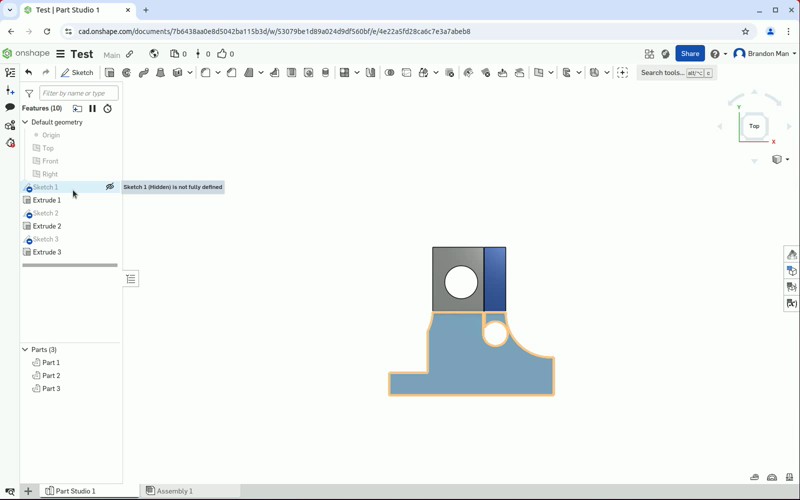
click(73, 189)
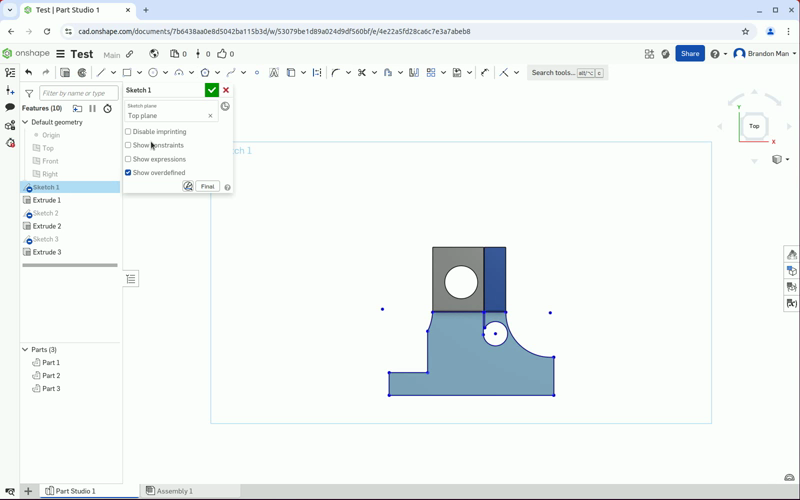
mouse_move(229, 92)
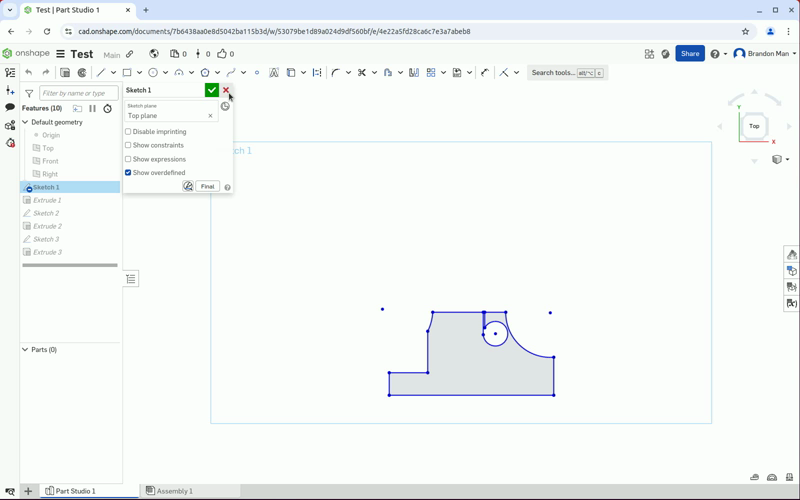
click(229, 92)
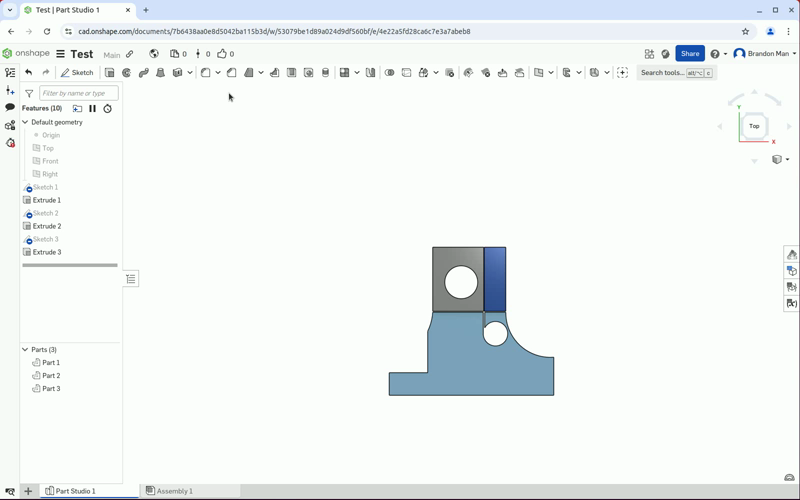
mouse_move(541, 75)
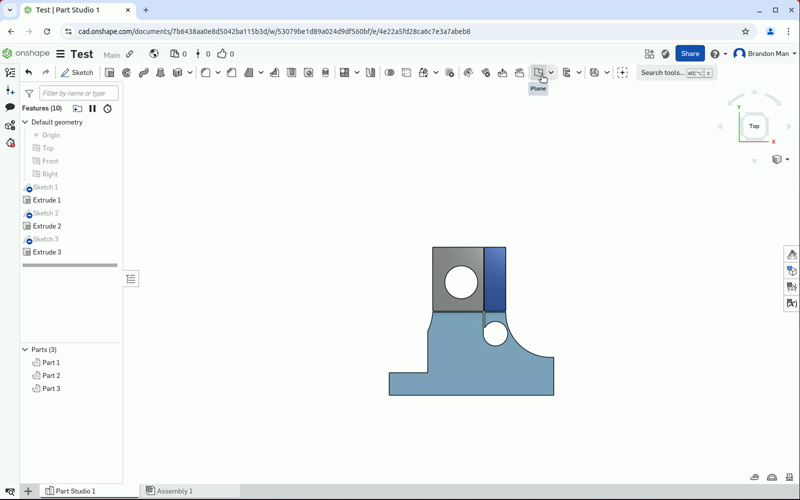
click(541, 75)
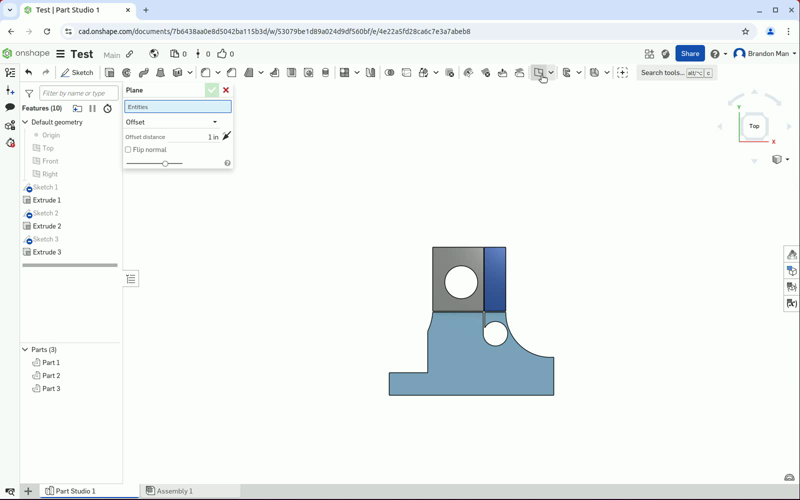
mouse_move(73, 150)
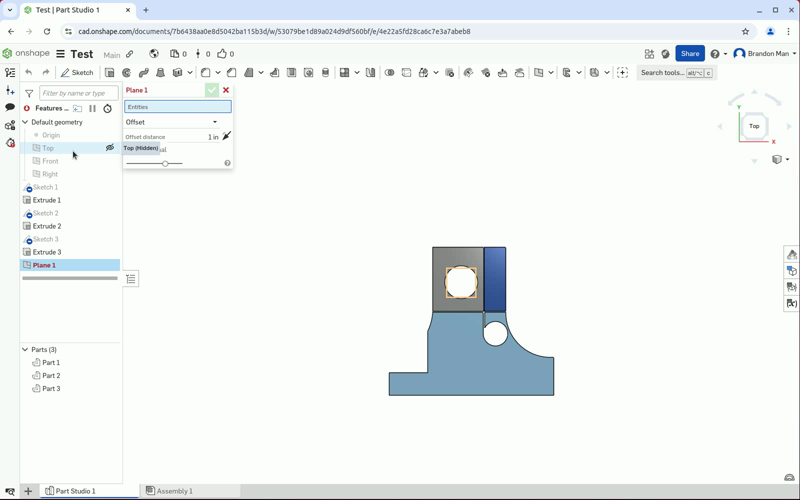
click(73, 150)
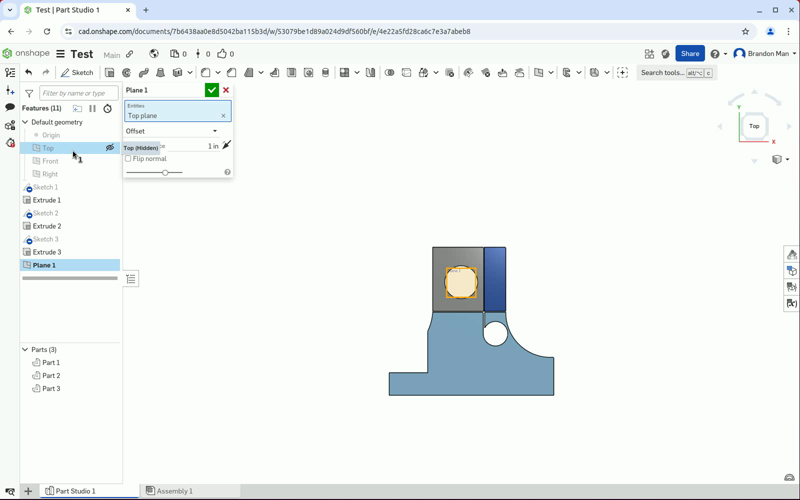
key(tab, 2)
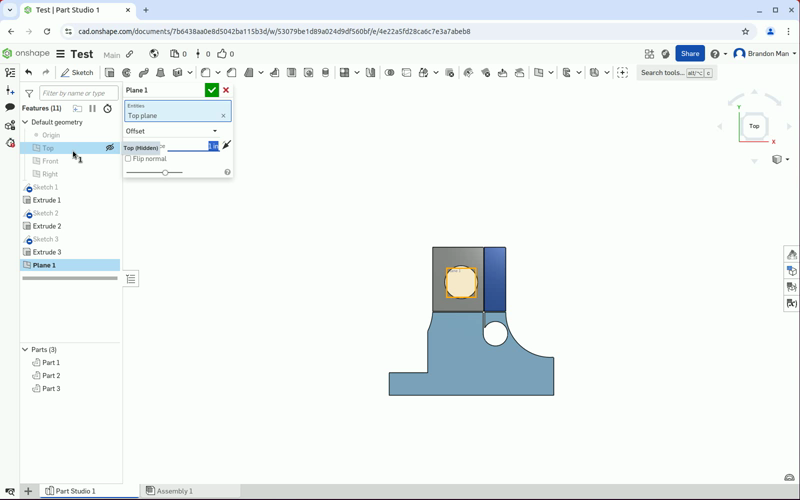
text(10.599)
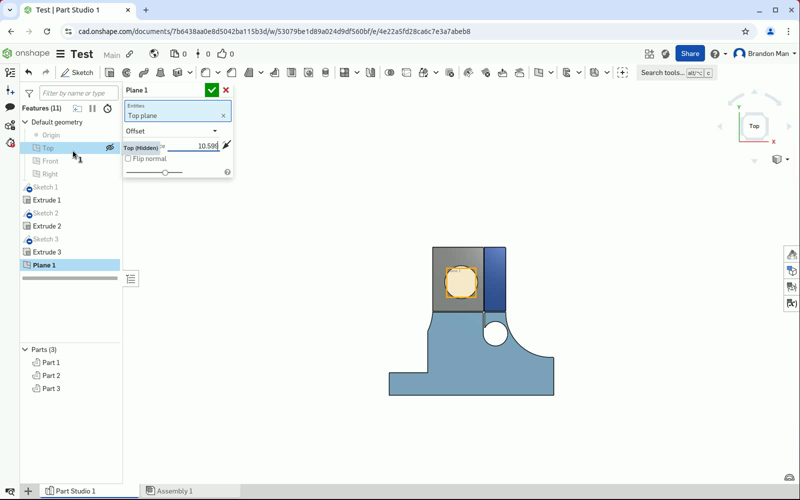
key(enter, 2)
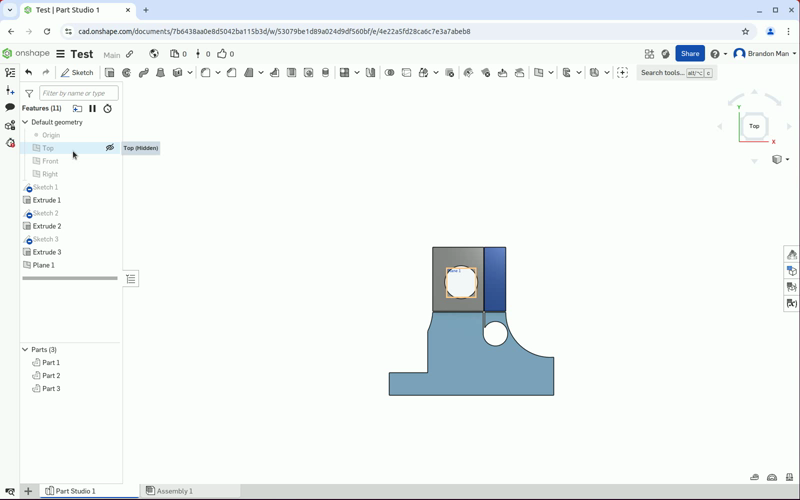
key(shift+s)
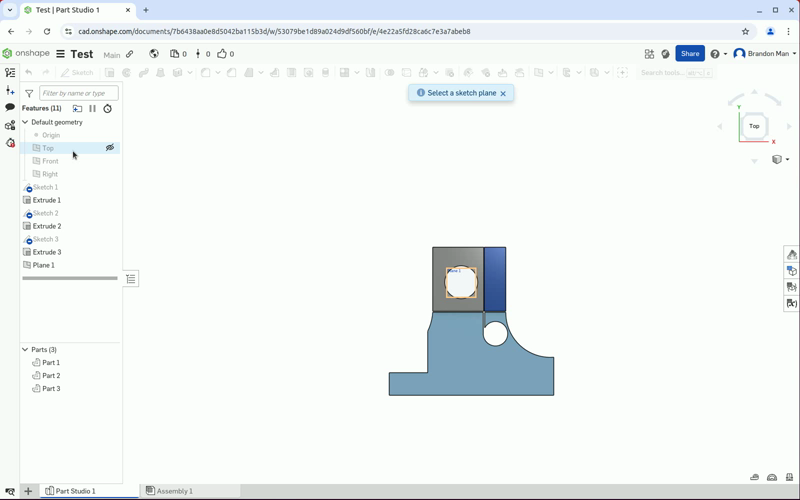
mouse_move(73, 267)
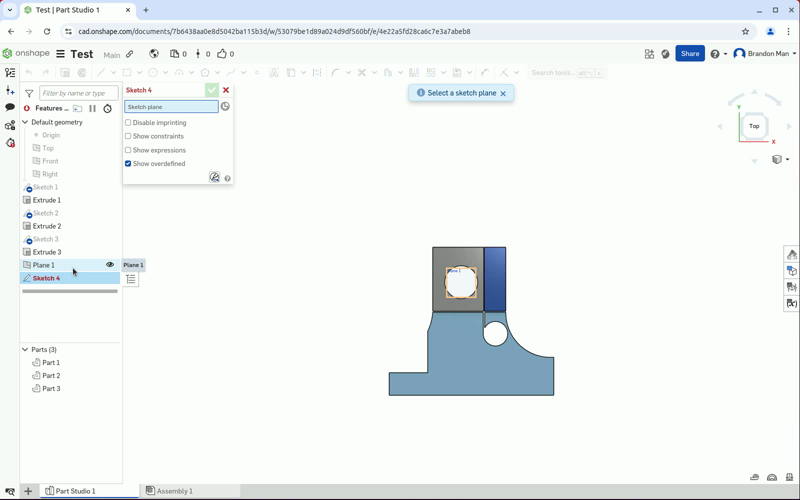
click(73, 267)
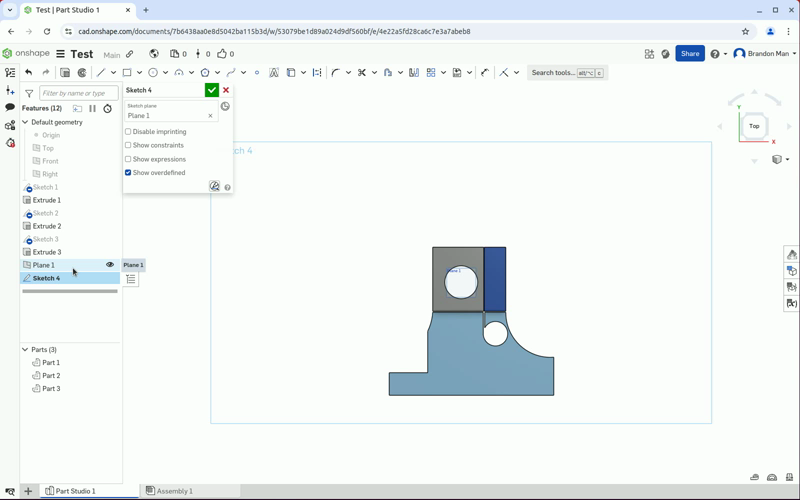
mouse_move(73, 352)
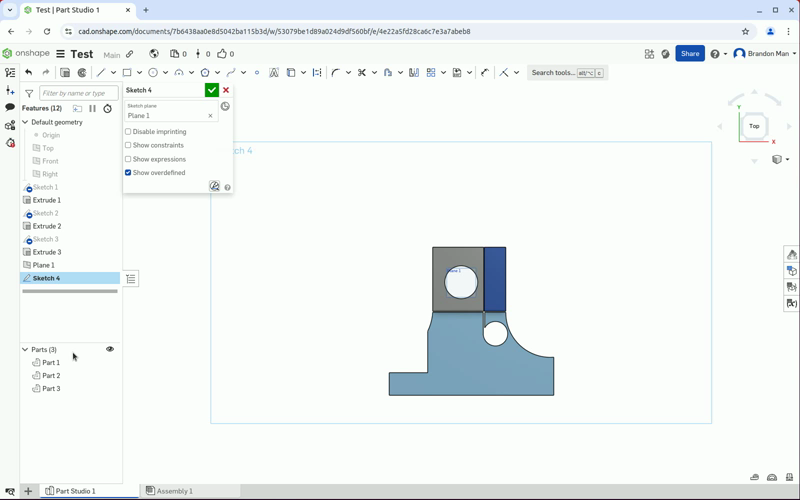
key(y)
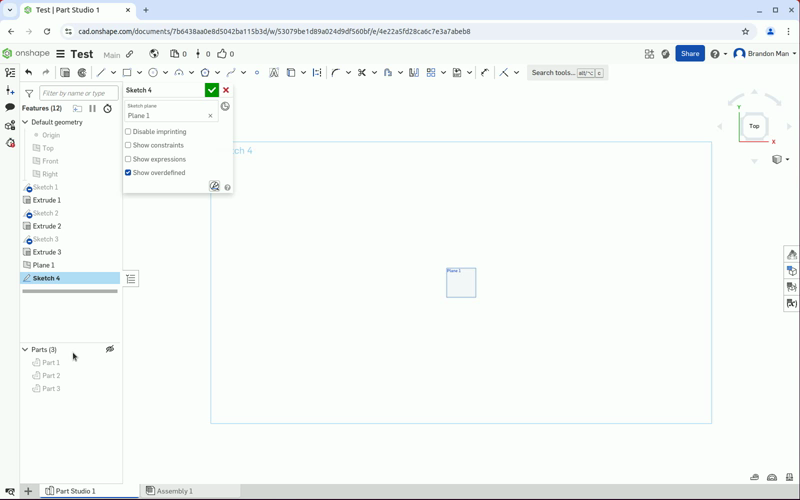
key(c)
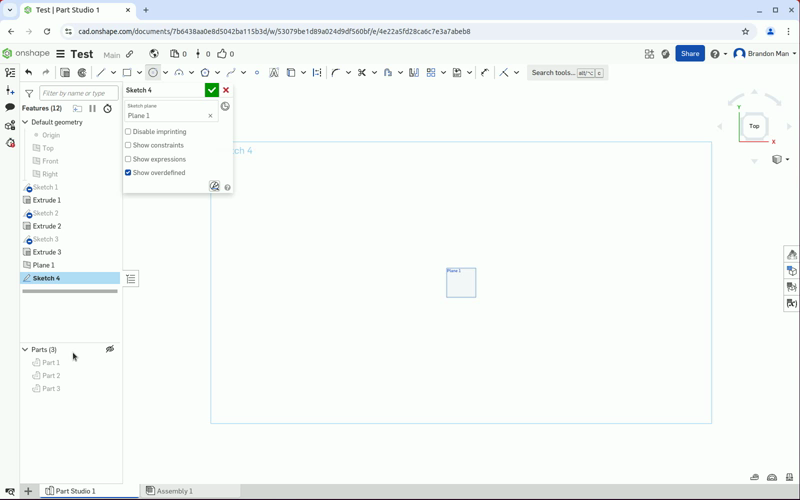
key_down(shift)
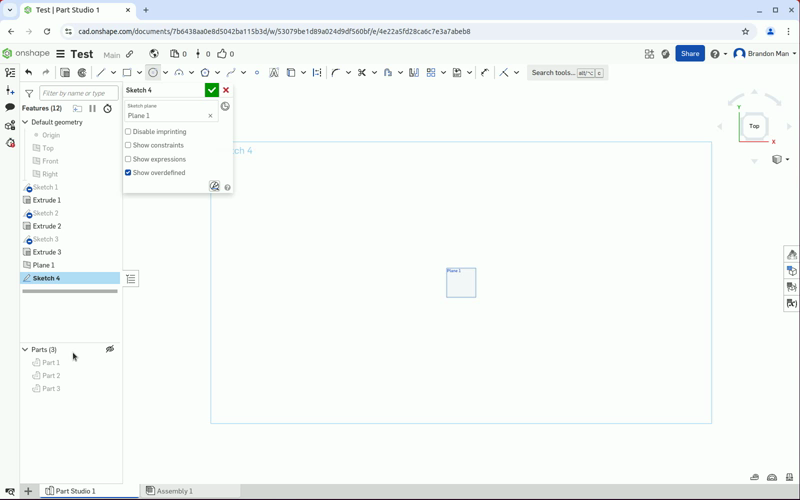
mouse_move(494, 282)
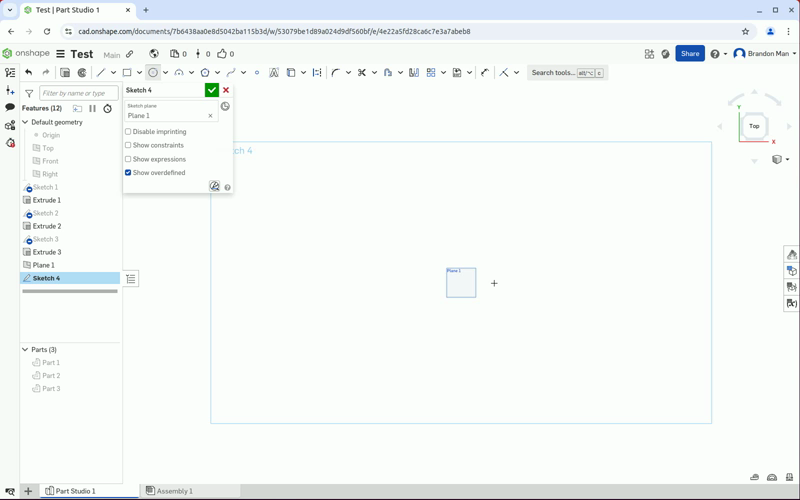
click(494, 282)
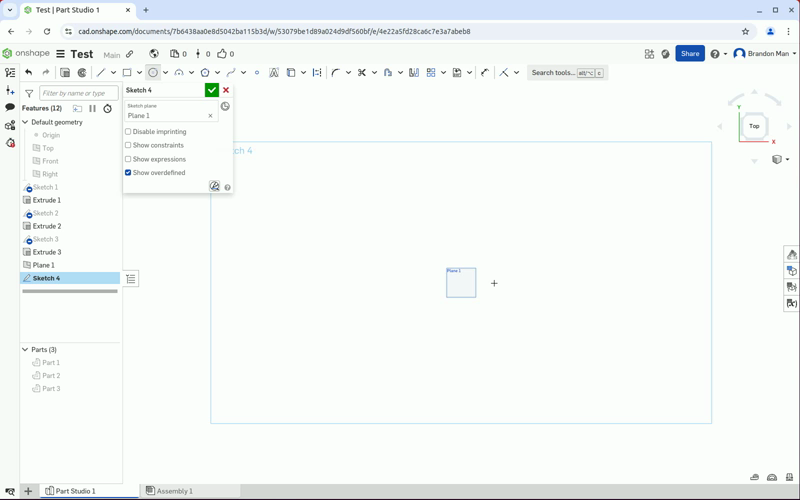
key_up(shift)
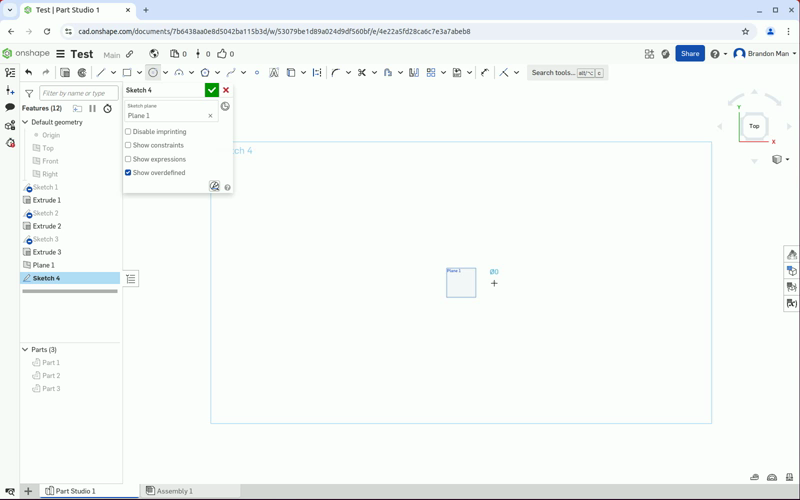
mouse_move(499, 282)
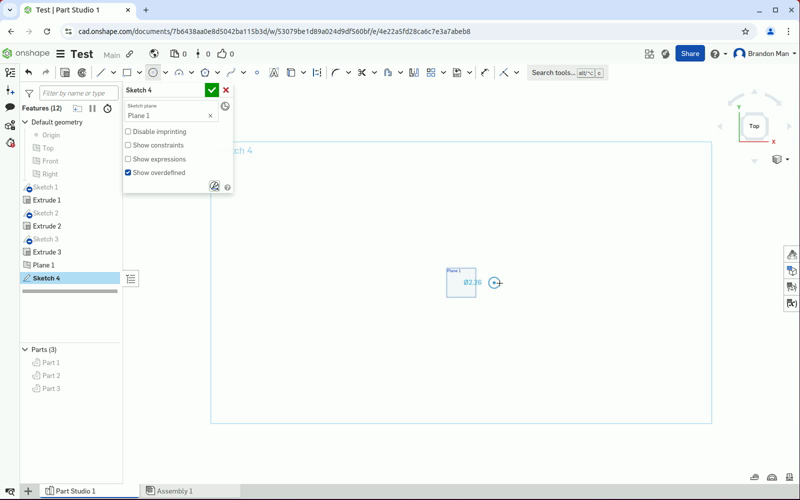
click(499, 282)
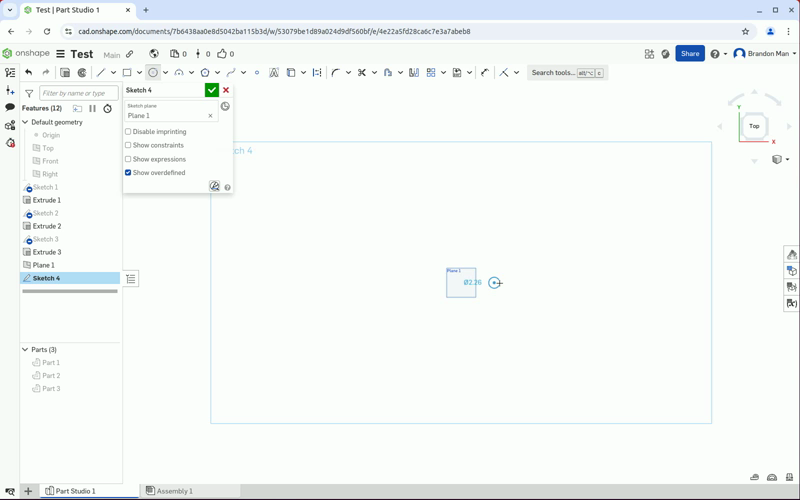
key(esc)
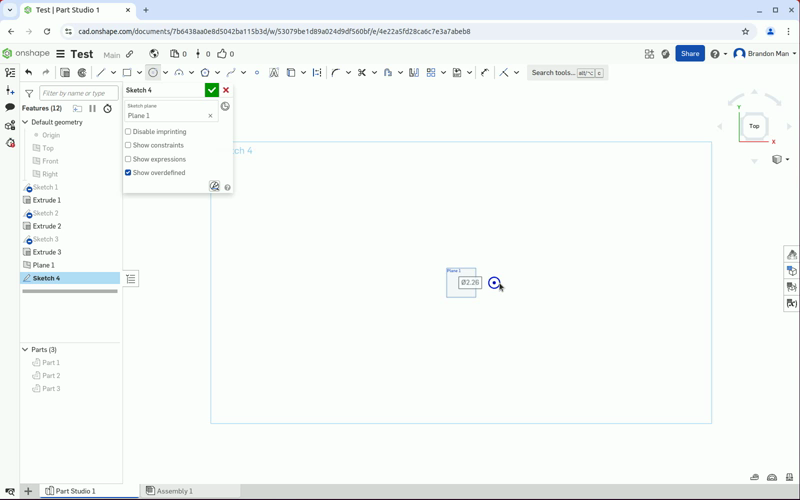
mouse_move(497, 279)
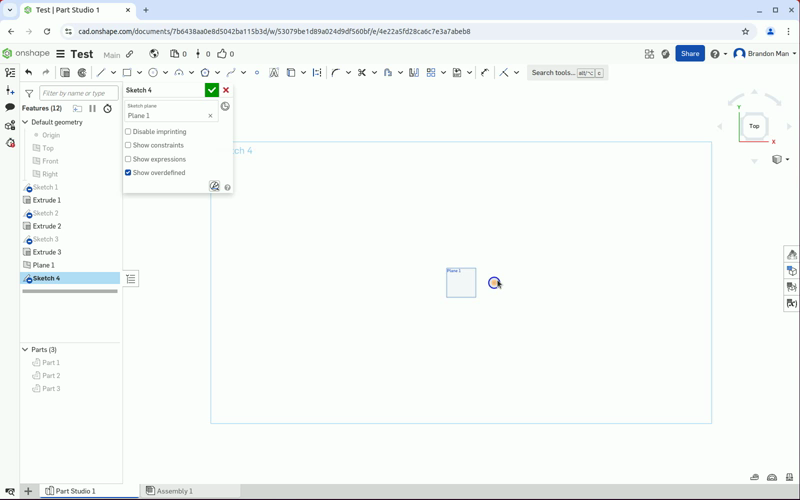
scroll(6)
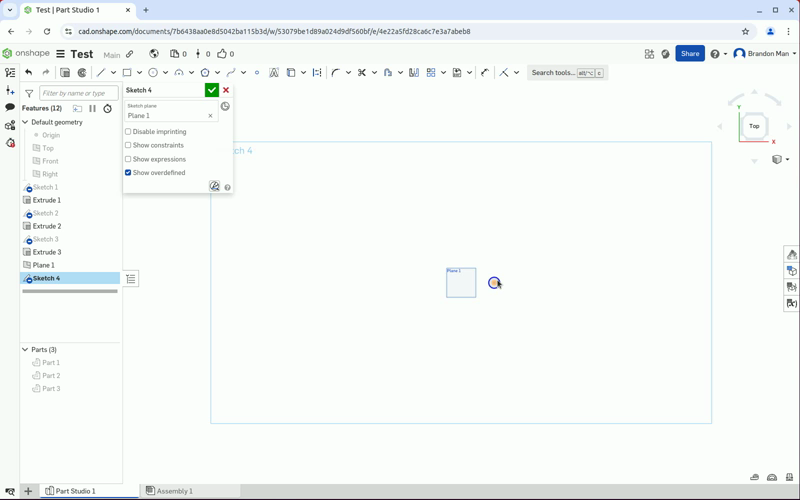
scroll(6)
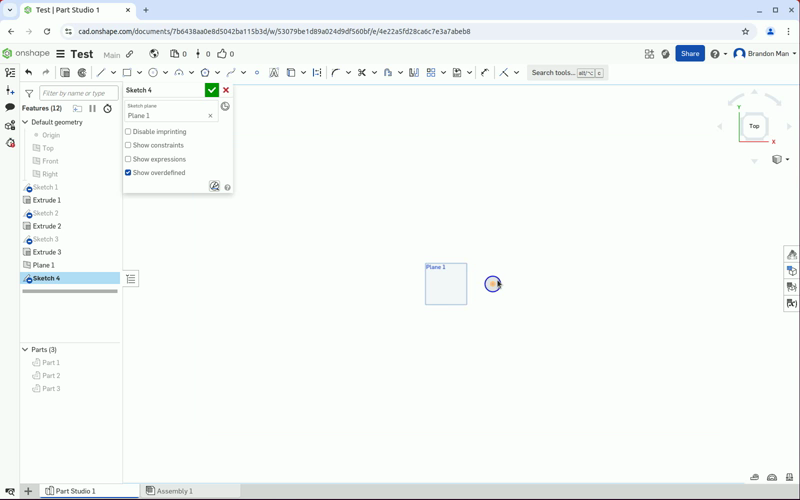
scroll(6)
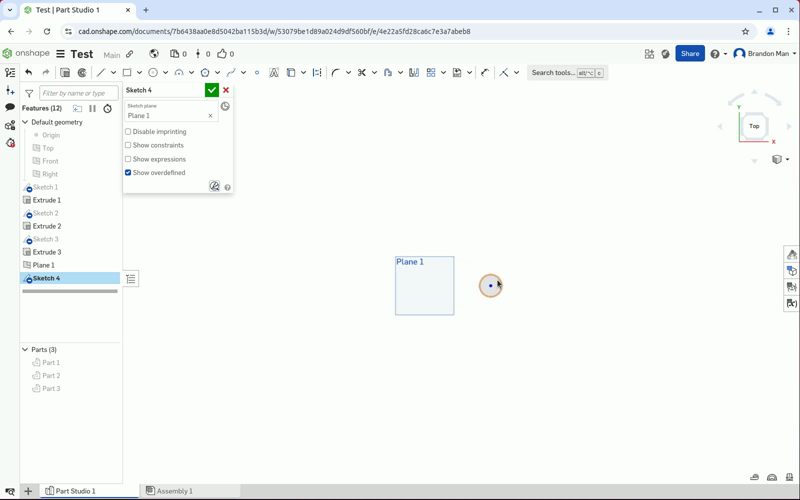
scroll(6)
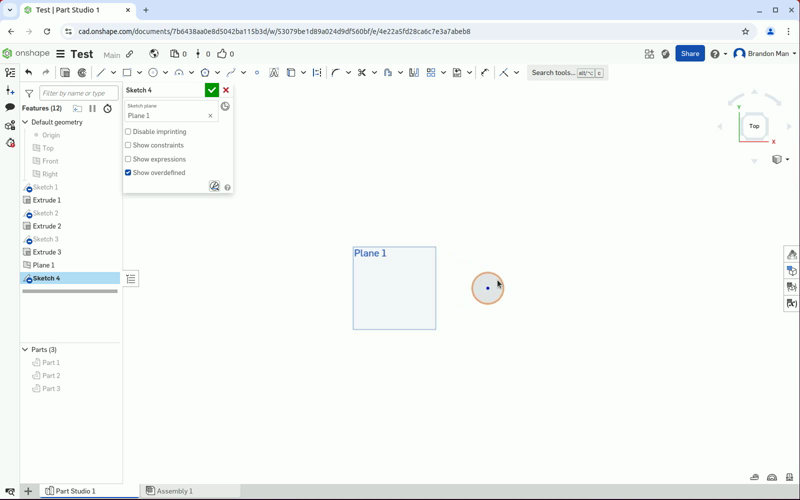
scroll(6)
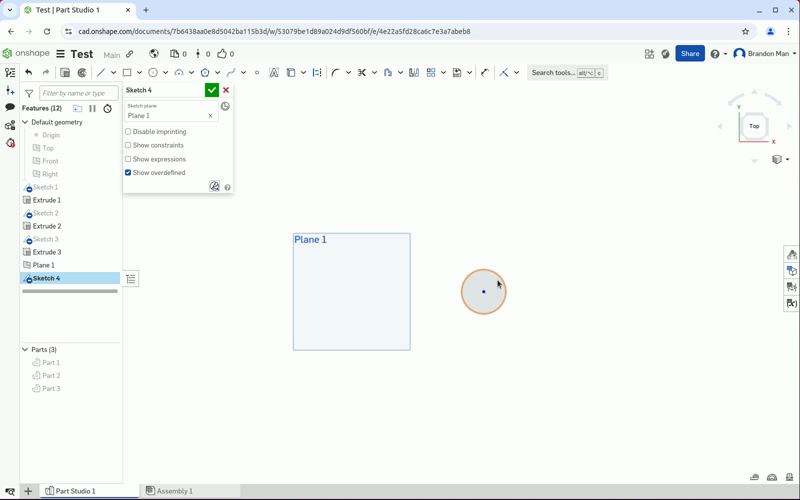
scroll(6)
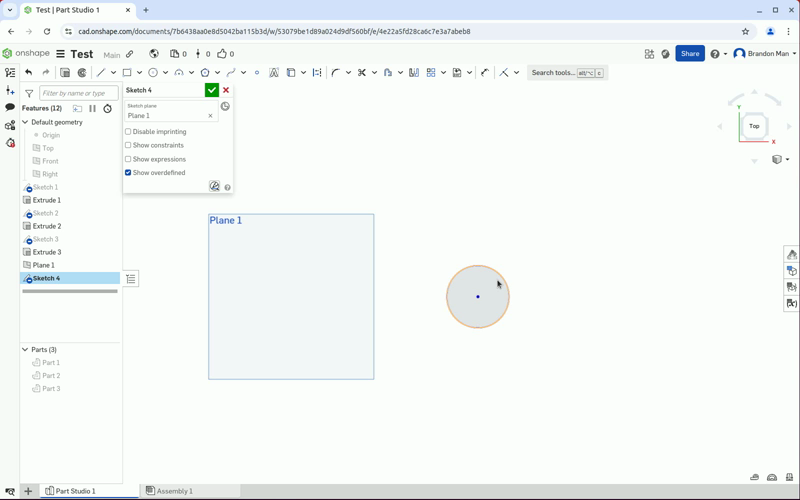
scroll(6)
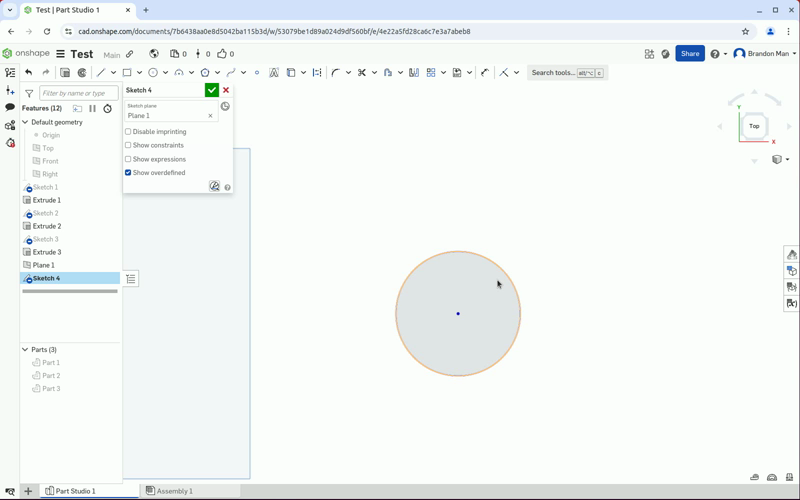
click(497, 279)
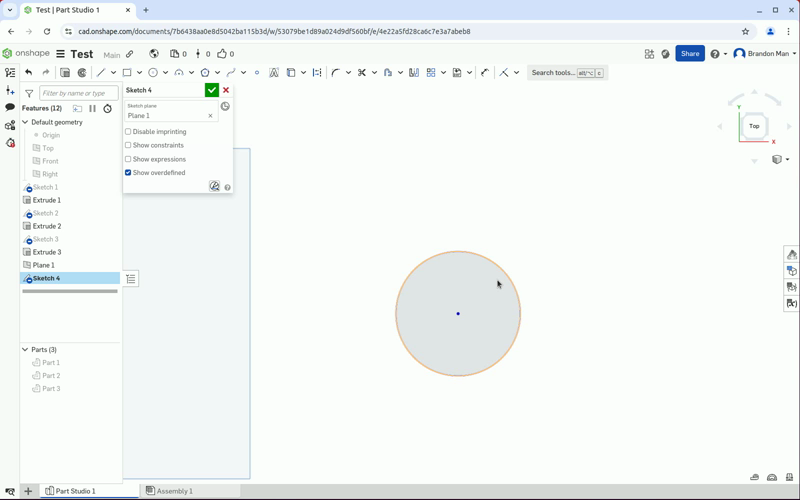
scroll(-6)
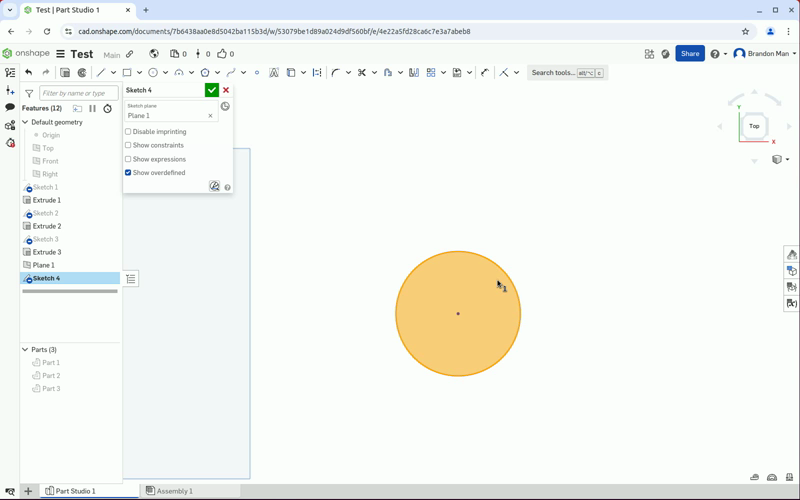
scroll(-6)
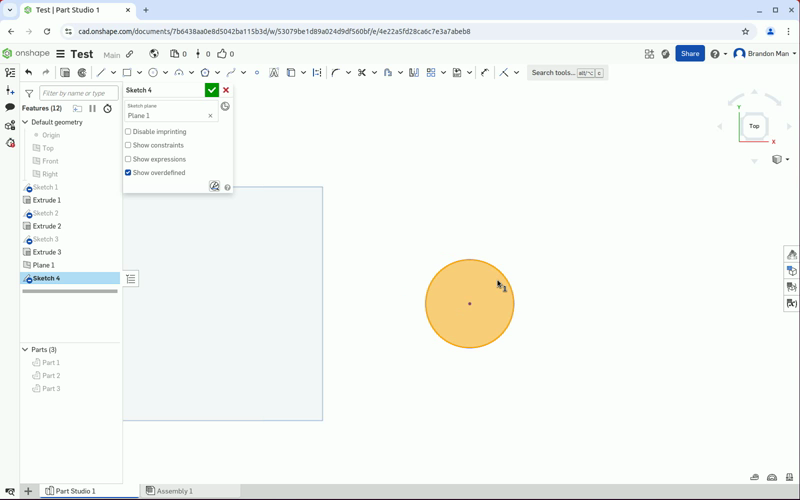
scroll(-6)
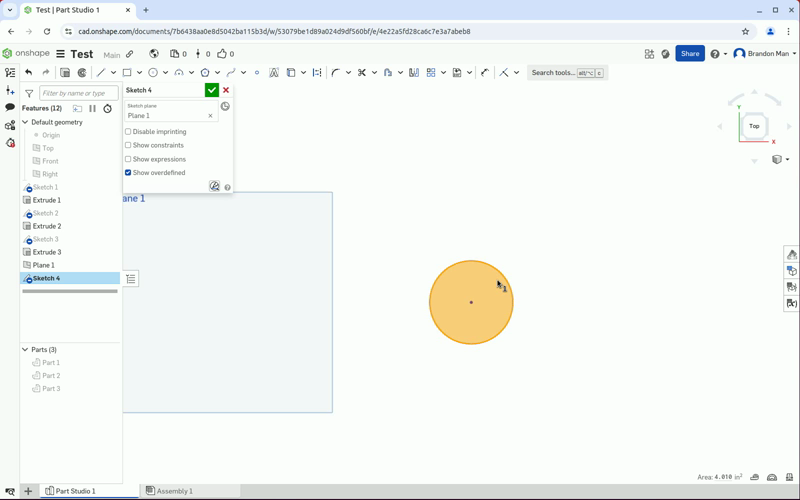
scroll(-6)
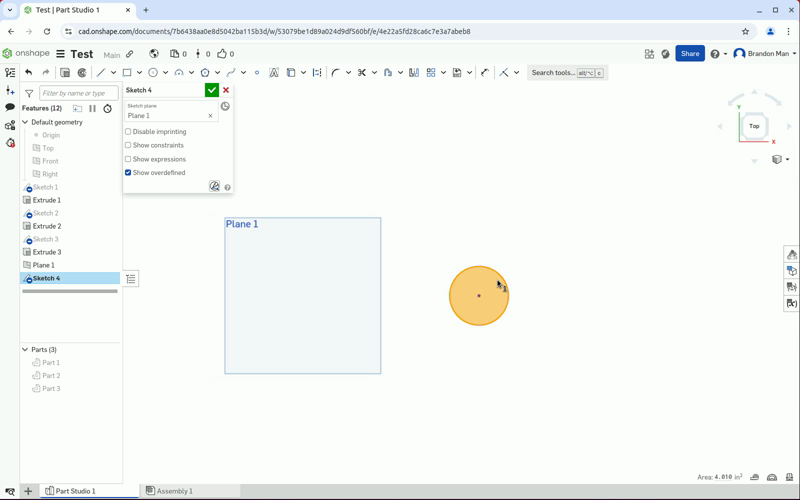
scroll(-6)
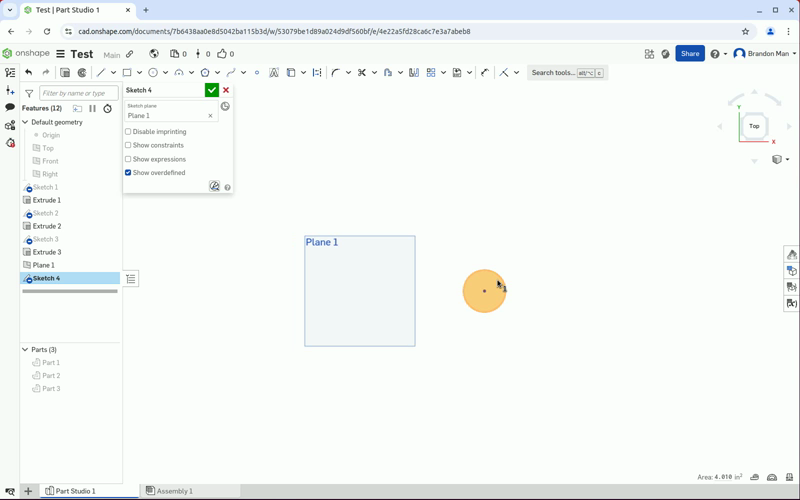
scroll(-6)
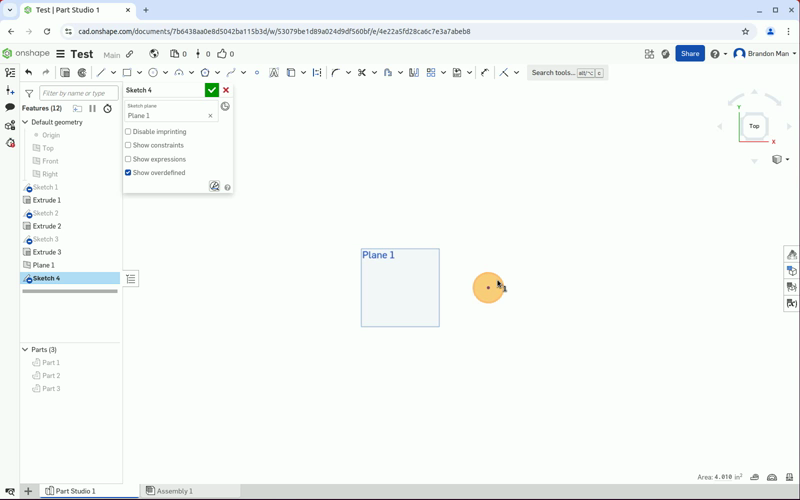
scroll(-6)
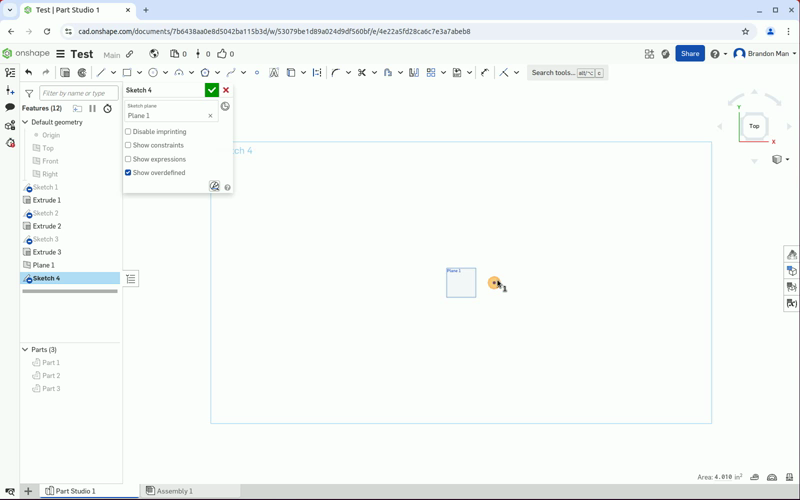
mouse_move(73, 352)
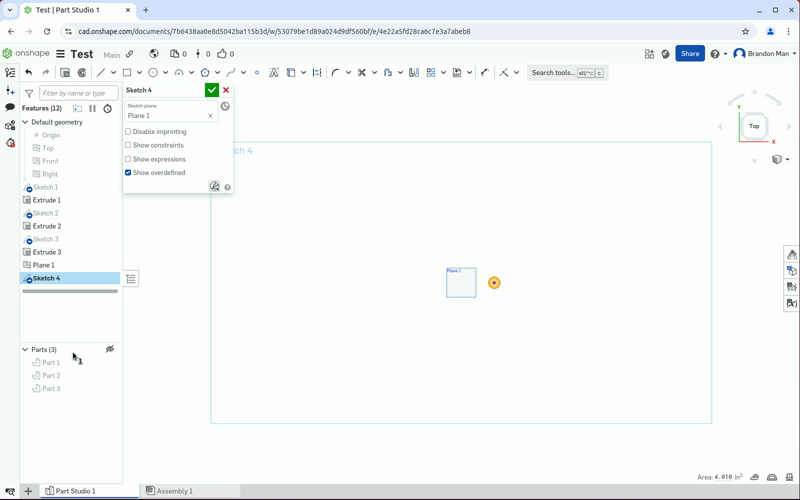
key(shift+y)
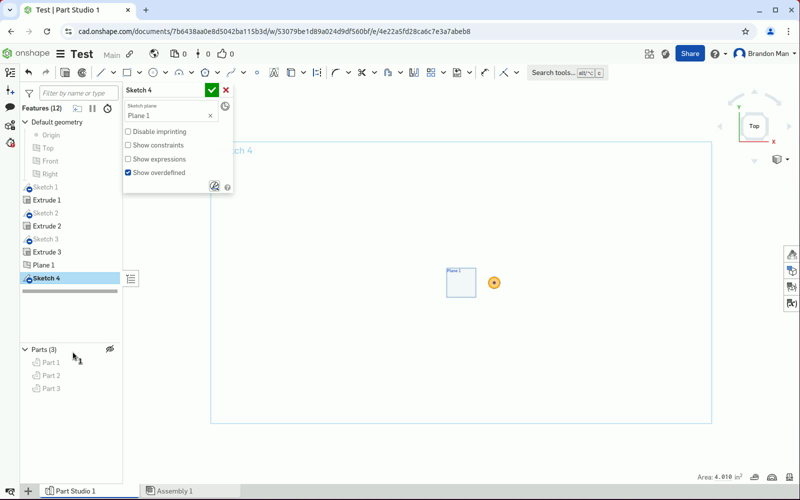
key(shift+e)
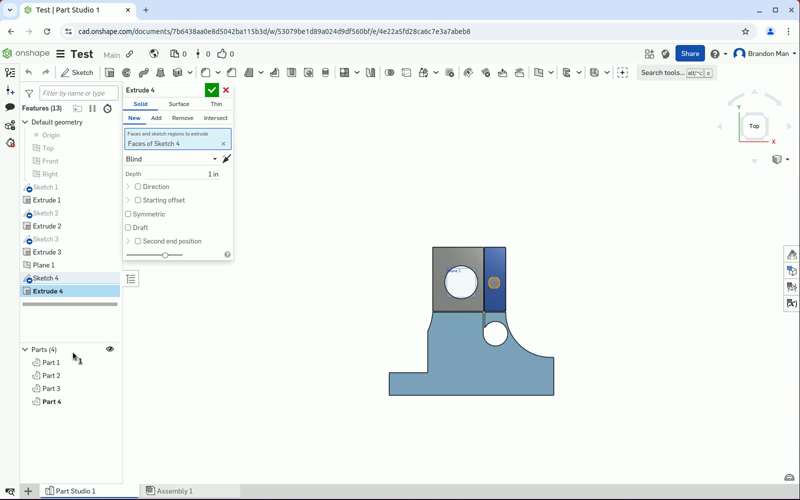
mouse_move(143, 106)
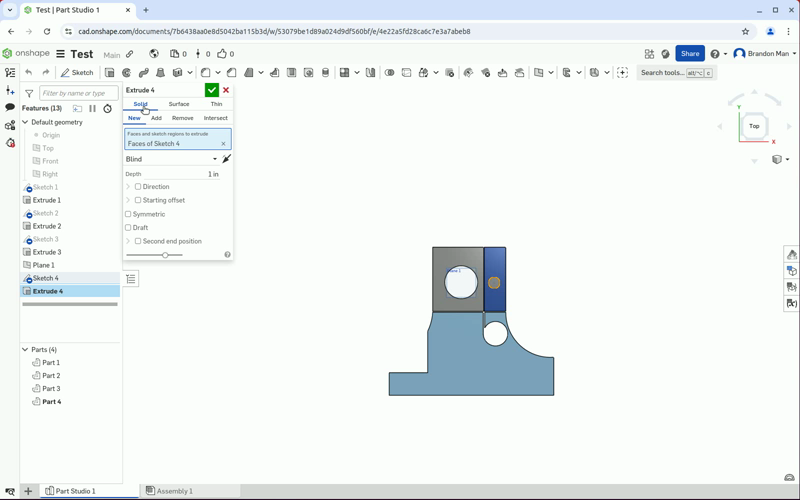
click(143, 106)
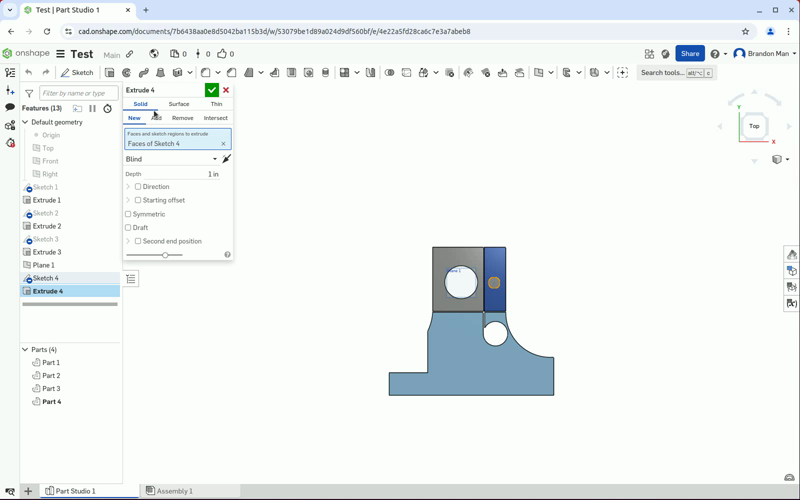
mouse_move(186, 120)
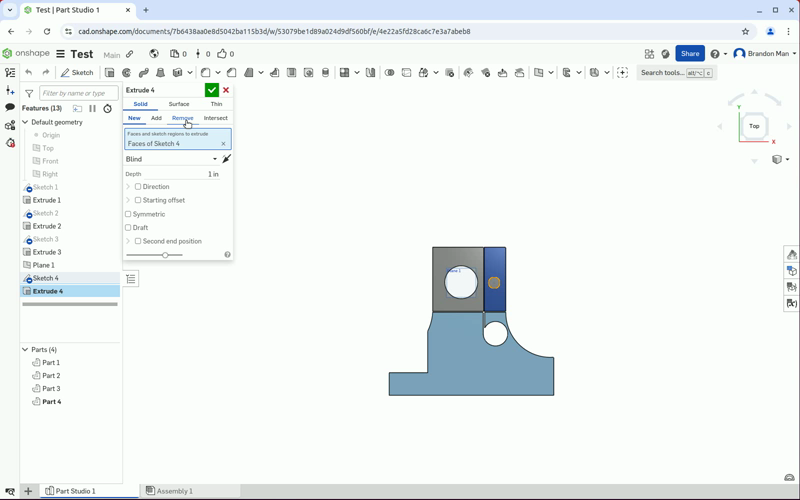
click(186, 120)
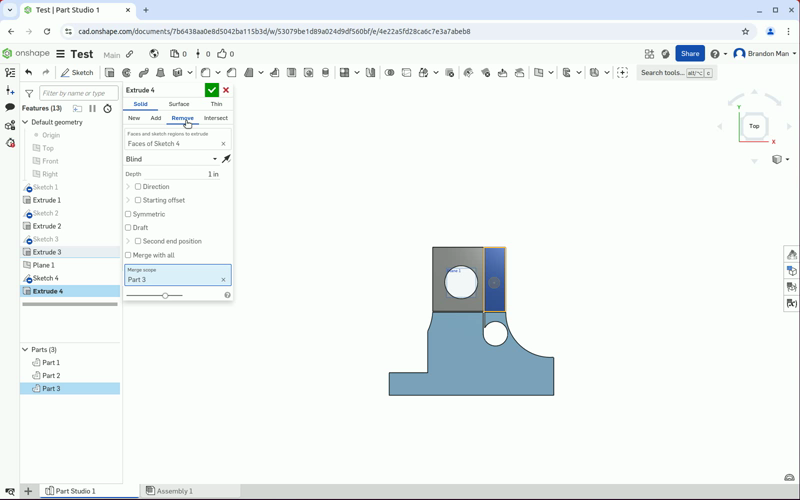
key(tab, 4)
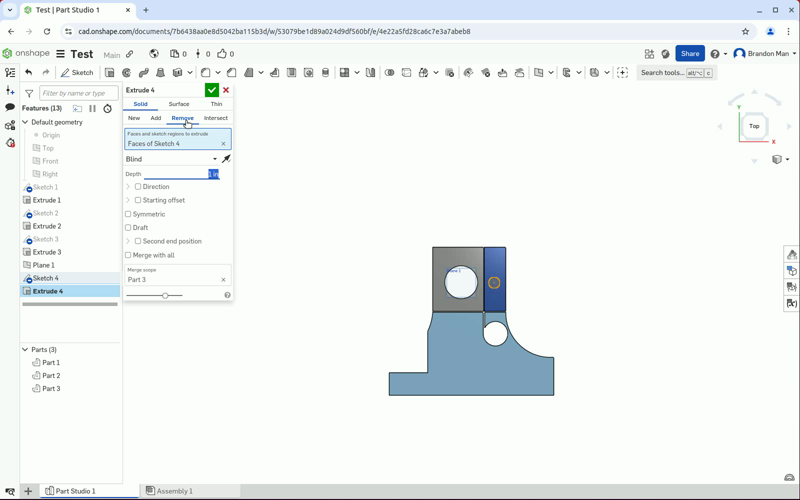
text(15.405)
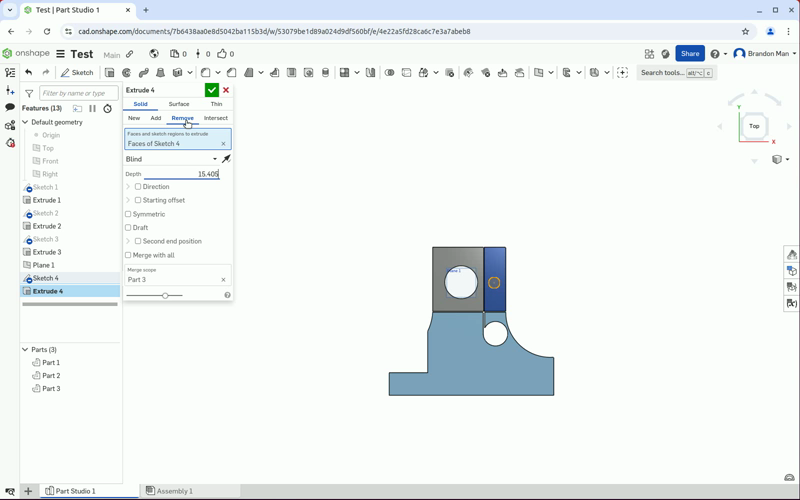
key(tab, 6)
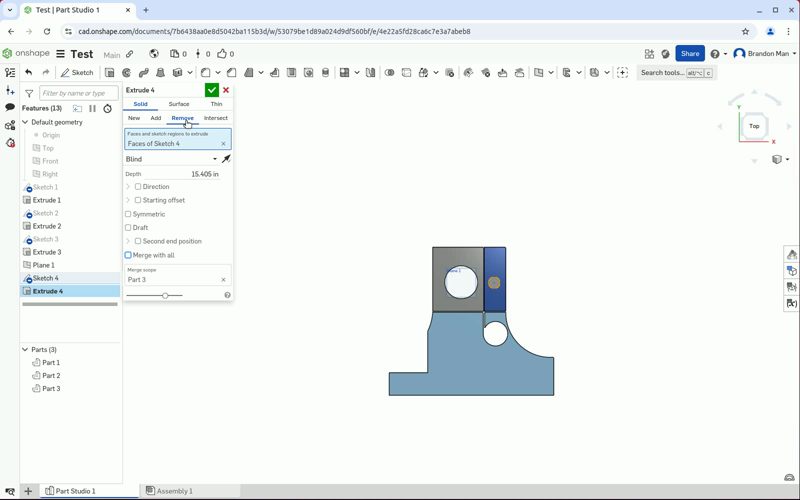
key(space)
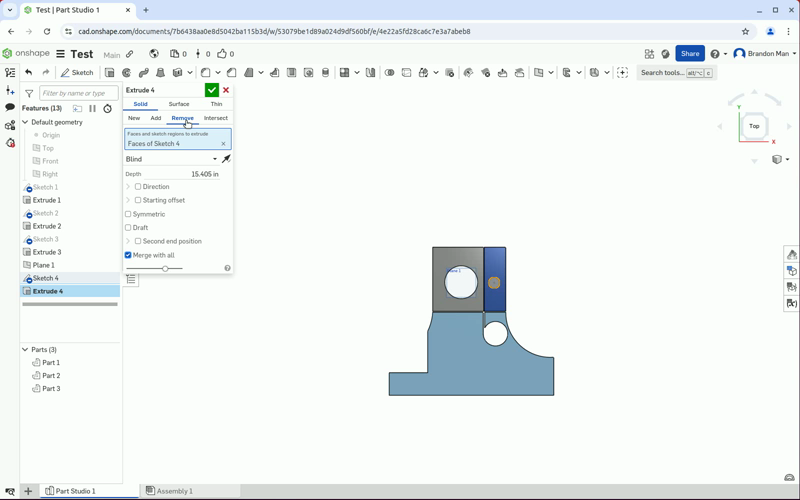
key(enter)
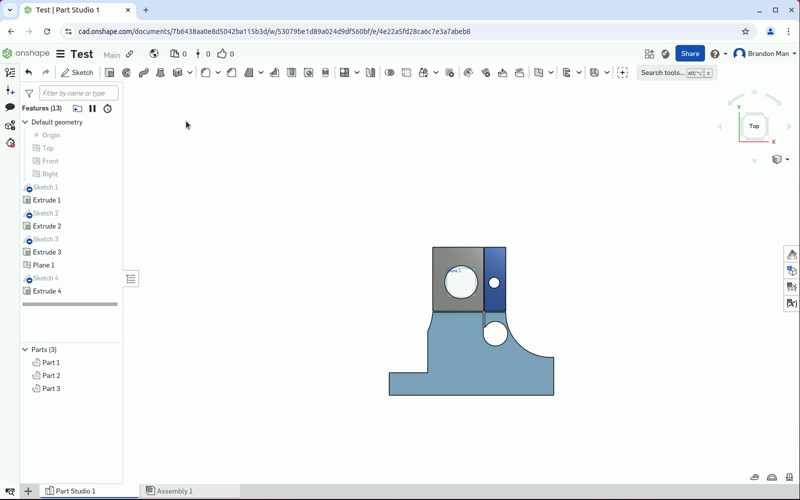
key(shift+h)
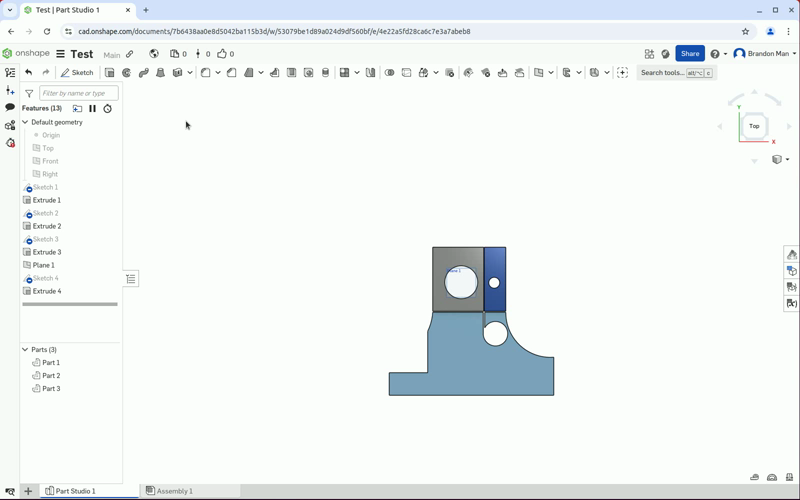
key(shift+h)
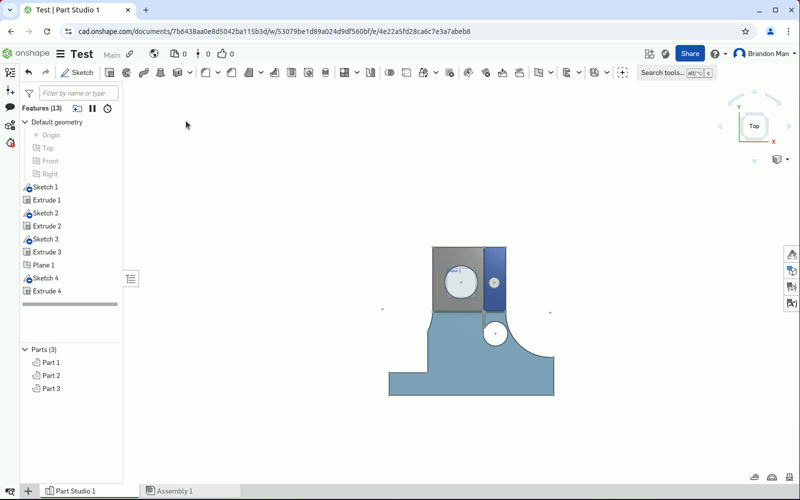
key(shift+7)
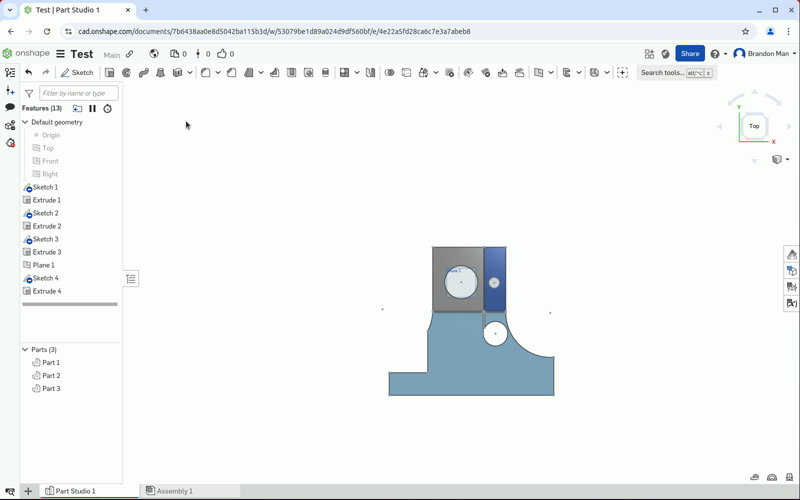
key(up, 3)
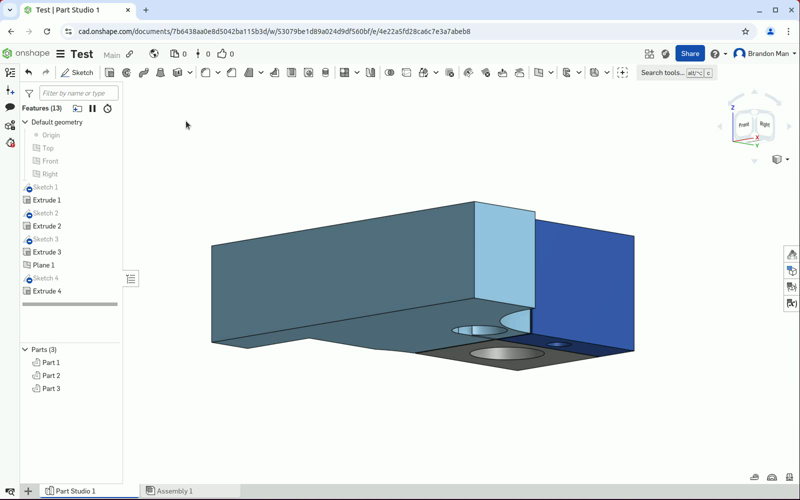
key(left, 3)
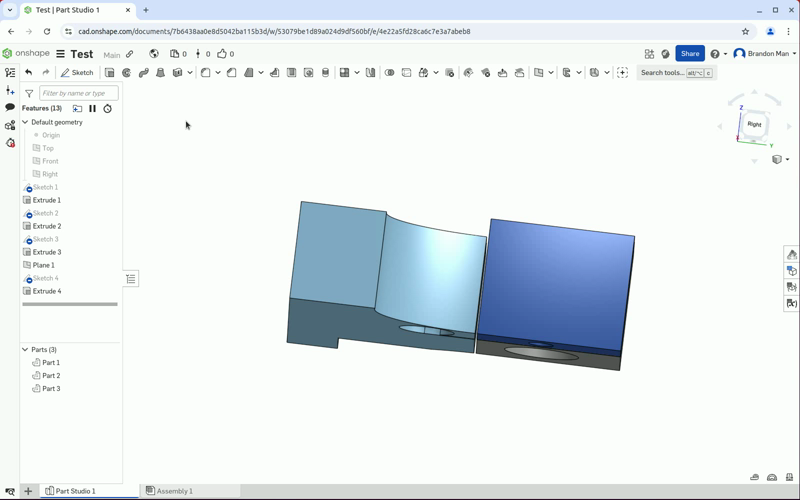
key(right, 3)
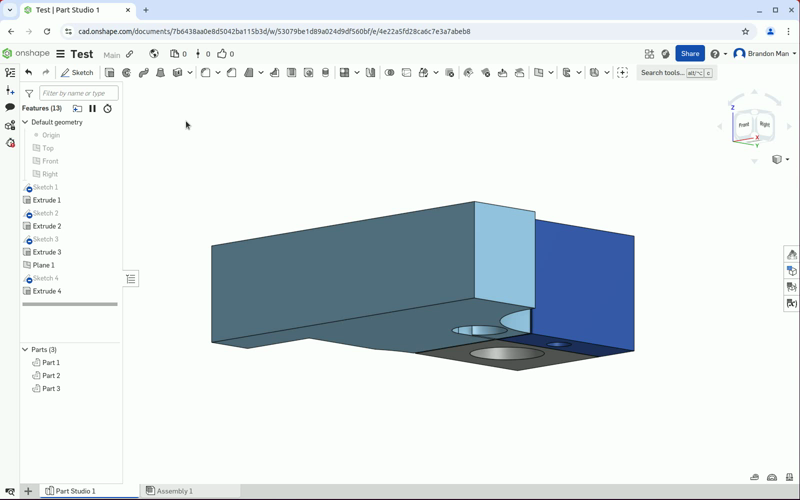
key(down, 3)
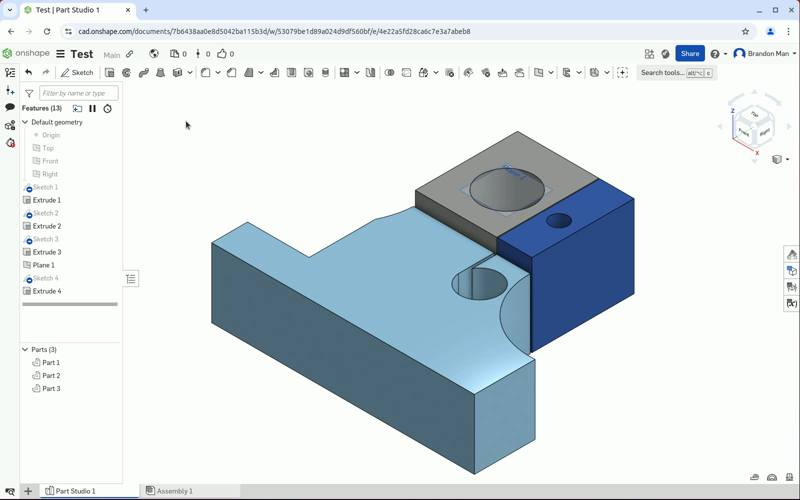
mouse_move(73, 189)
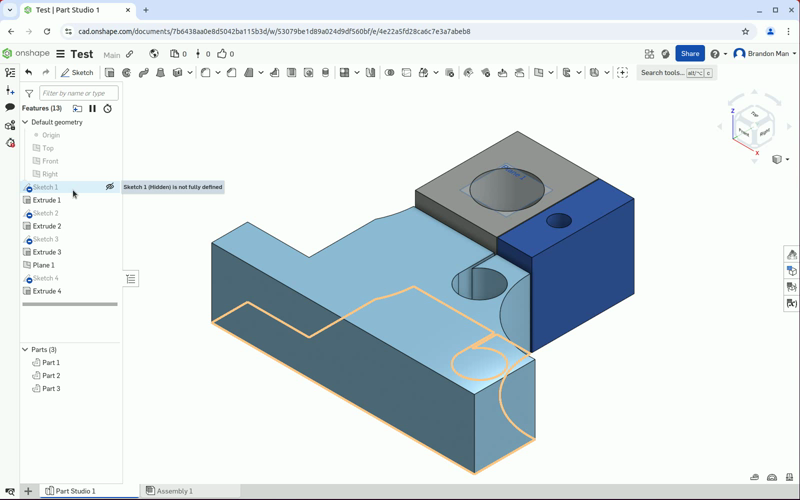
click(73, 189)